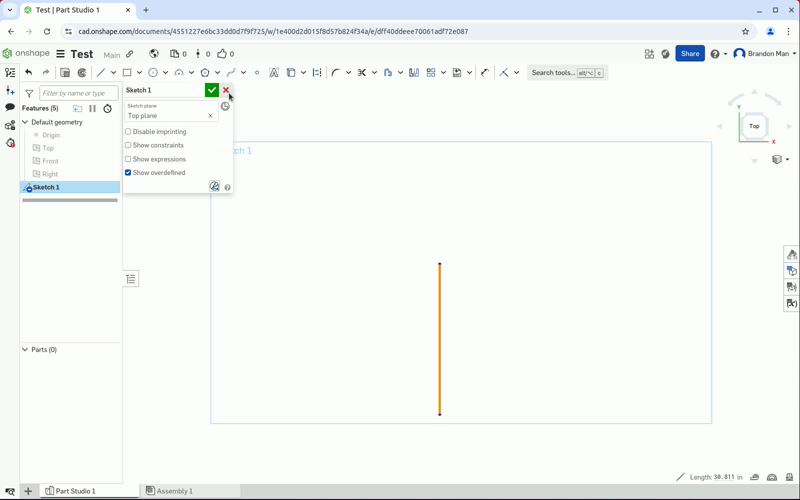
key(shift+h)
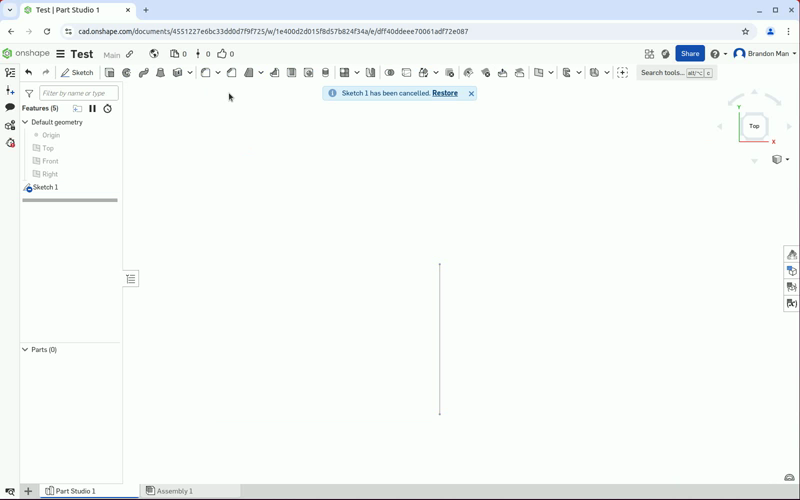
key(shift+s)
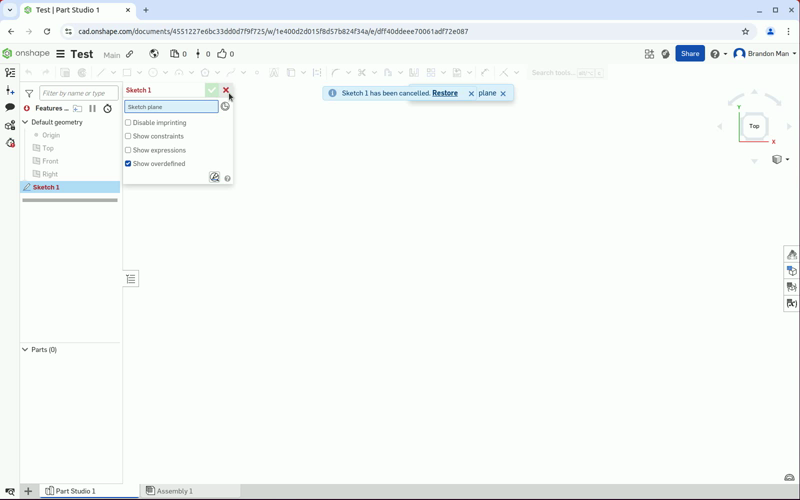
mouse_move(73, 150)
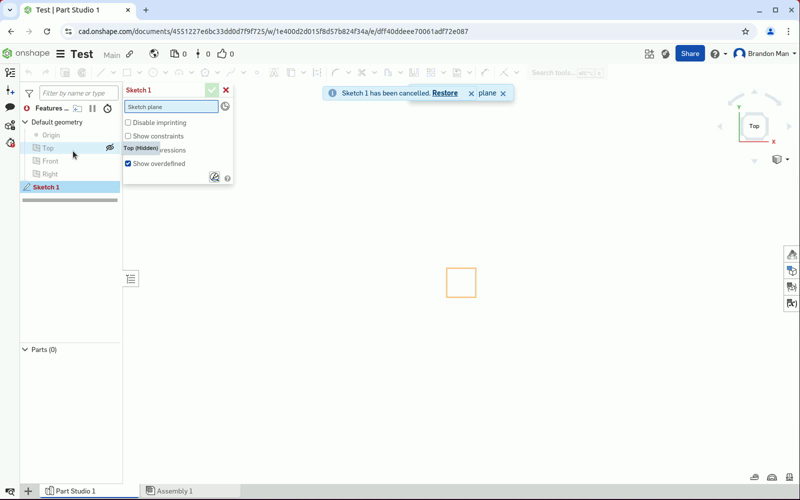
click(73, 150)
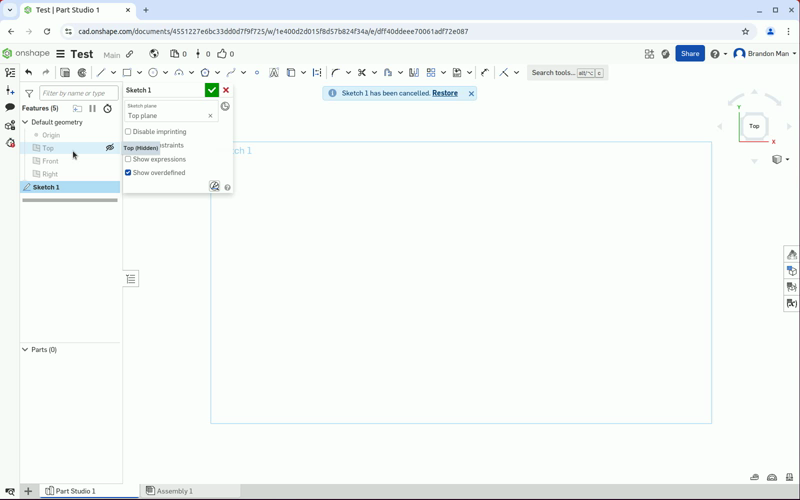
mouse_move(73, 352)
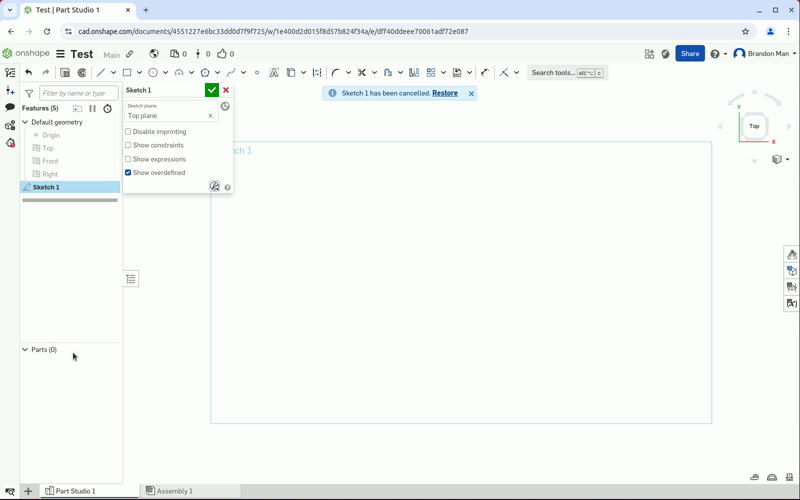
key(y)
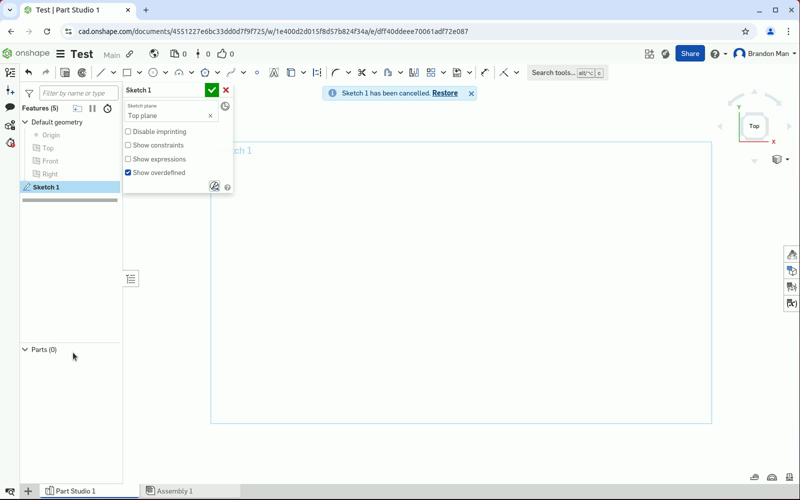
key(l)
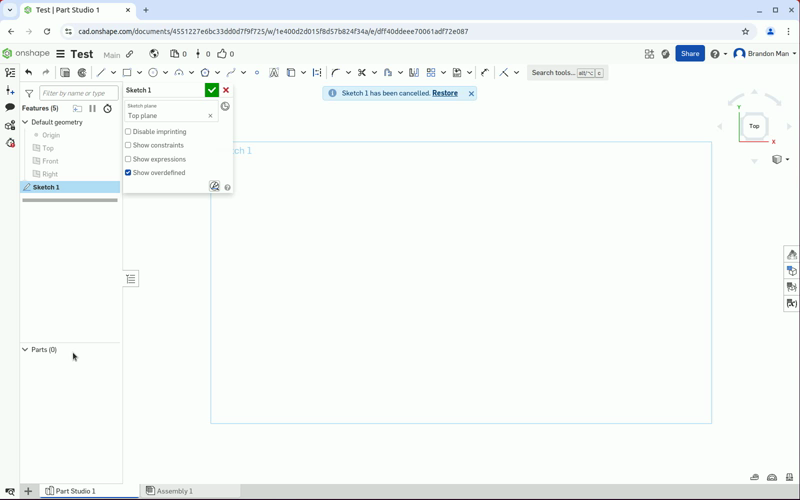
key_down(shift)
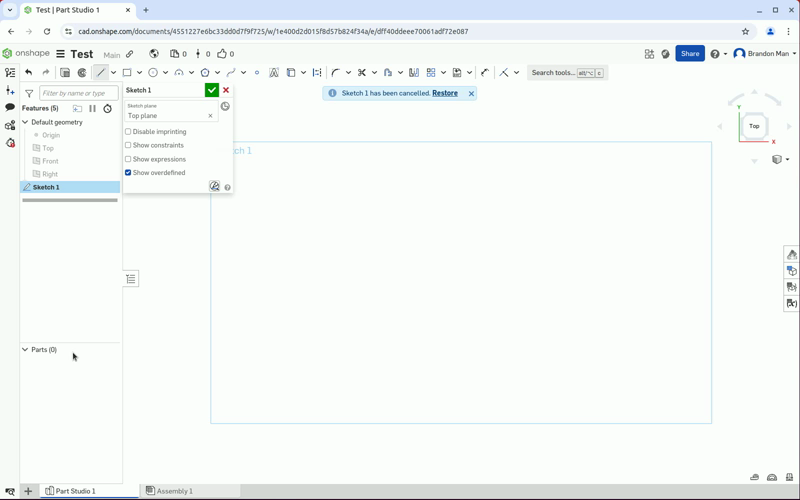
mouse_move(460, 282)
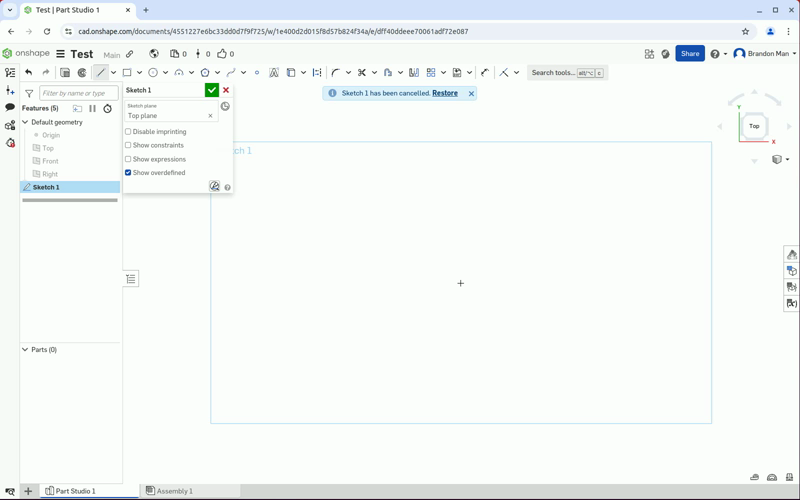
click(460, 282)
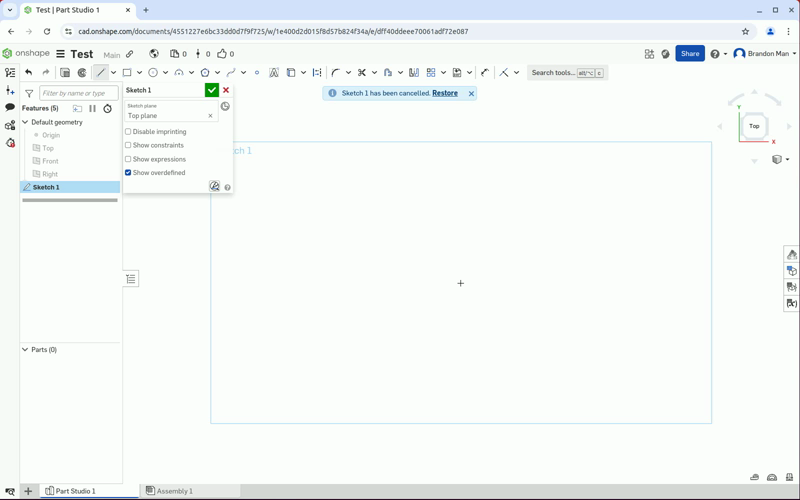
key_up(shift)
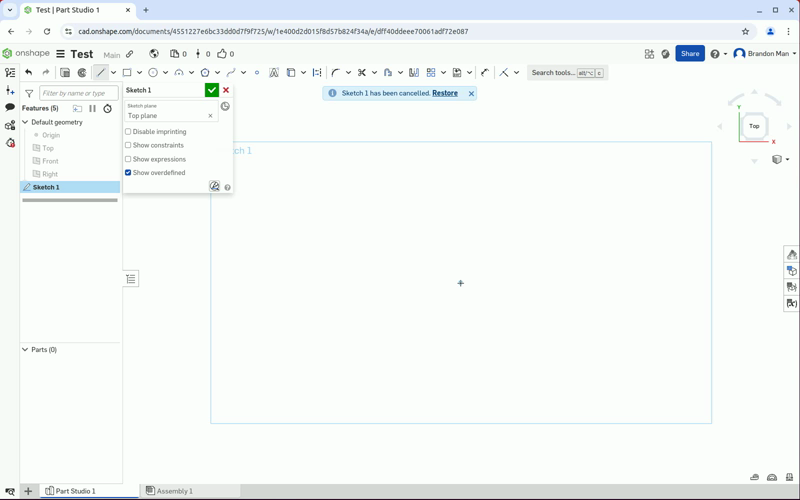
key_down(shift)
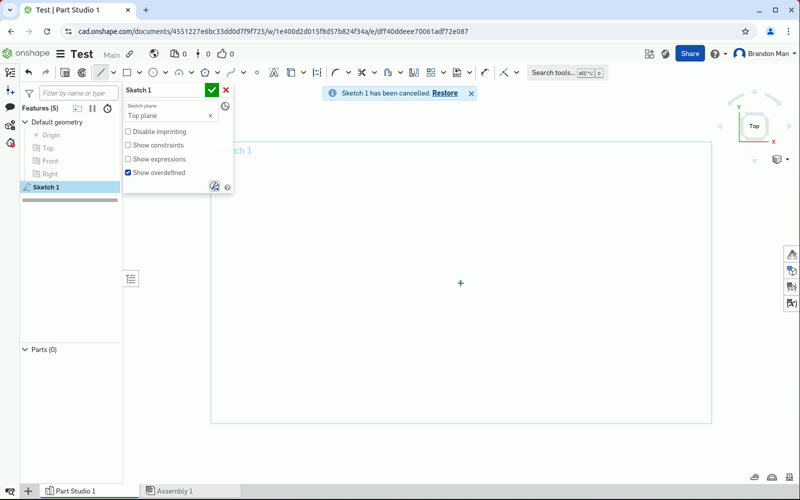
mouse_move(573, 282)
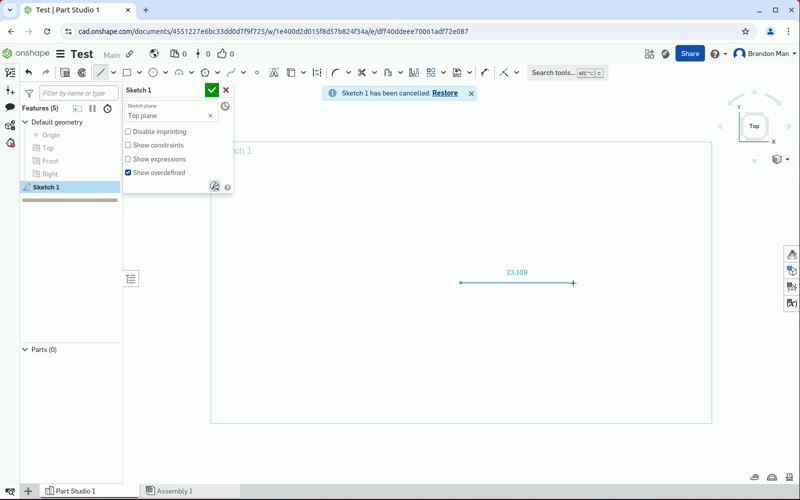
click(573, 282)
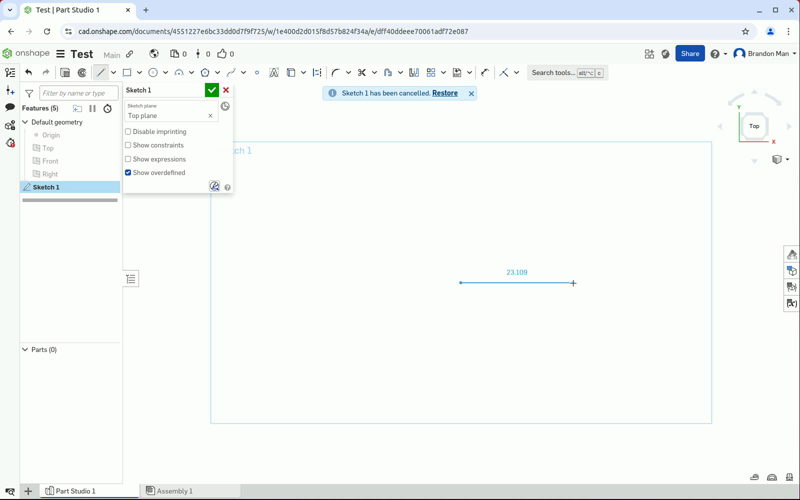
key_up(shift)
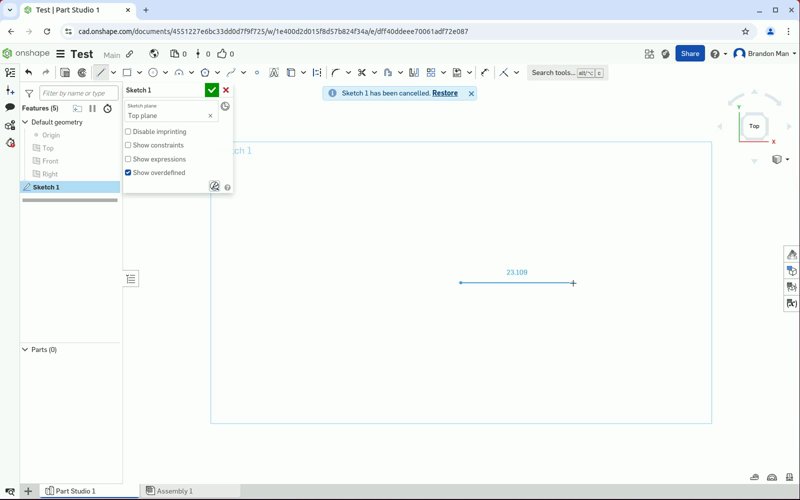
key_down(shift)
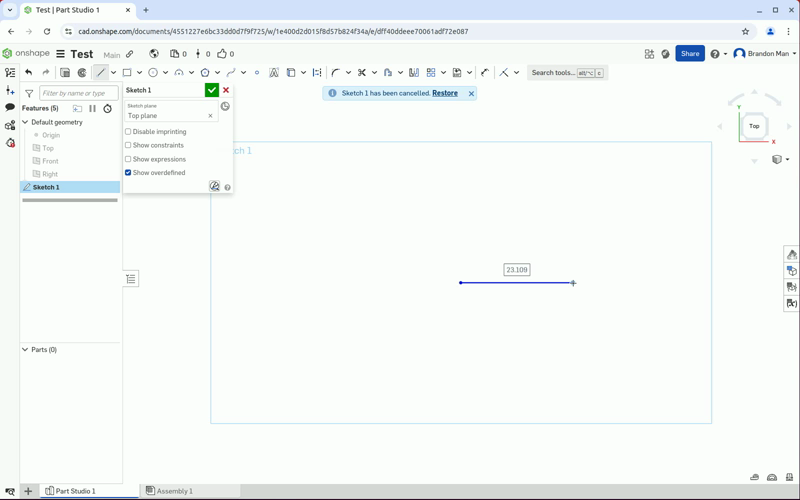
mouse_move(573, 176)
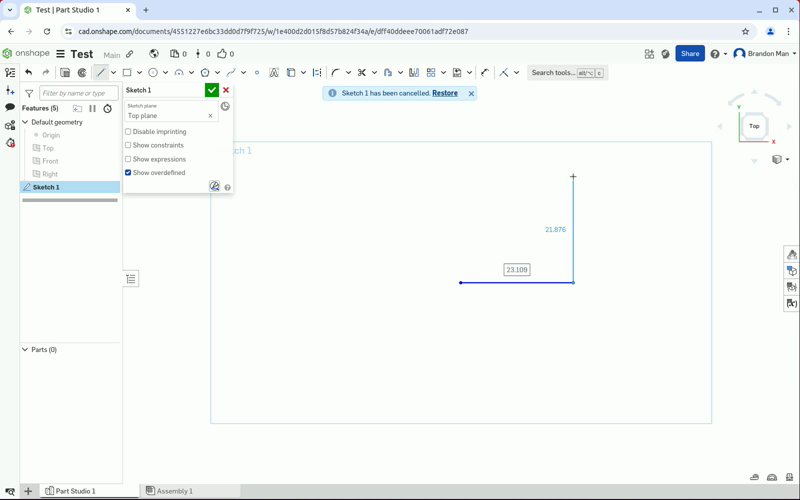
click(573, 176)
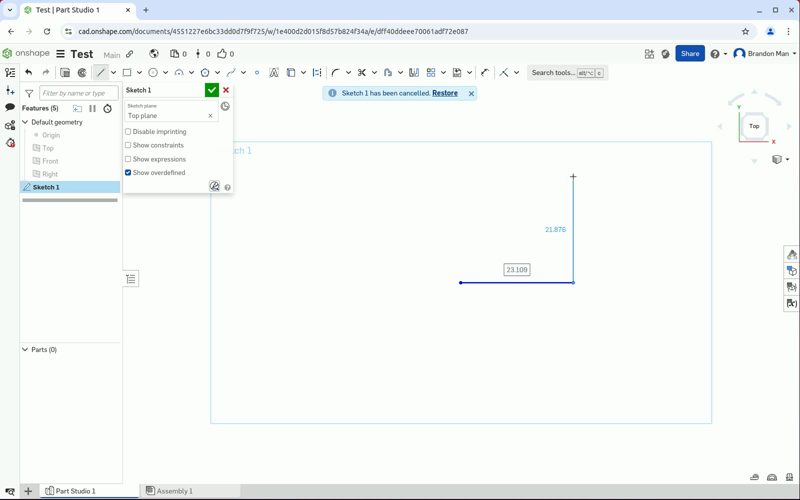
key_up(shift)
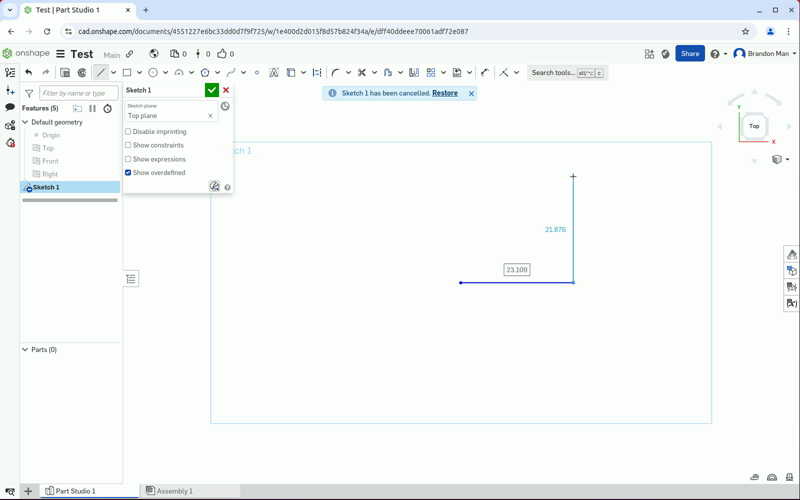
key_down(shift)
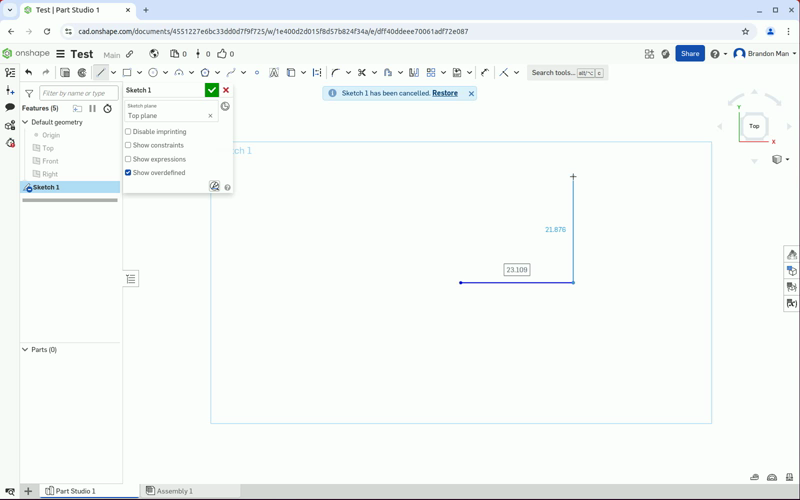
mouse_move(460, 176)
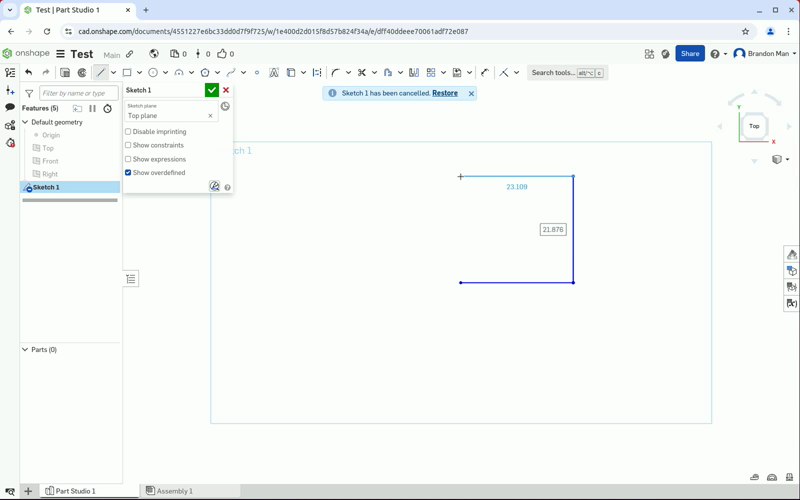
click(460, 176)
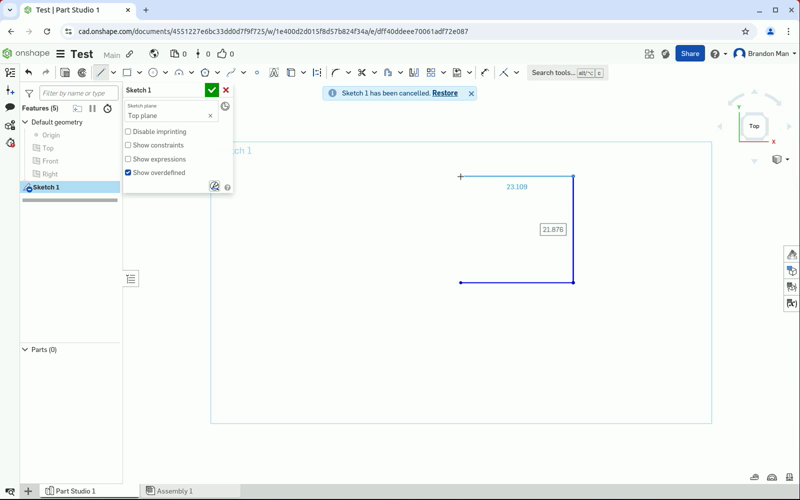
key_up(shift)
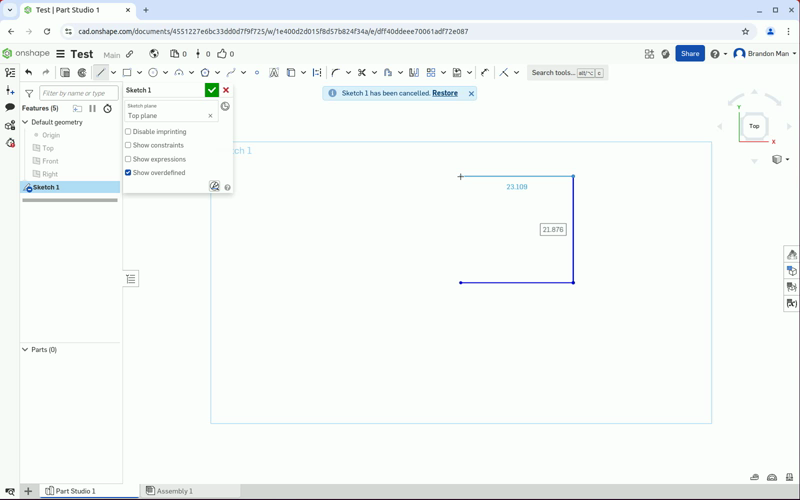
key_down(shift)
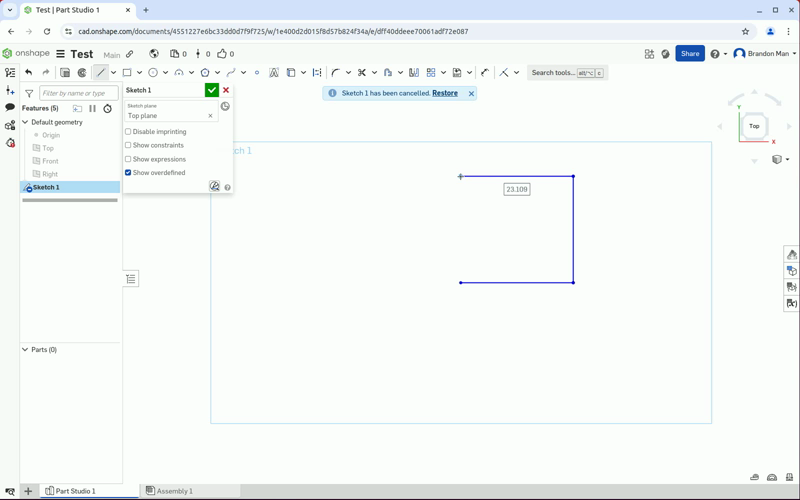
mouse_move(460, 282)
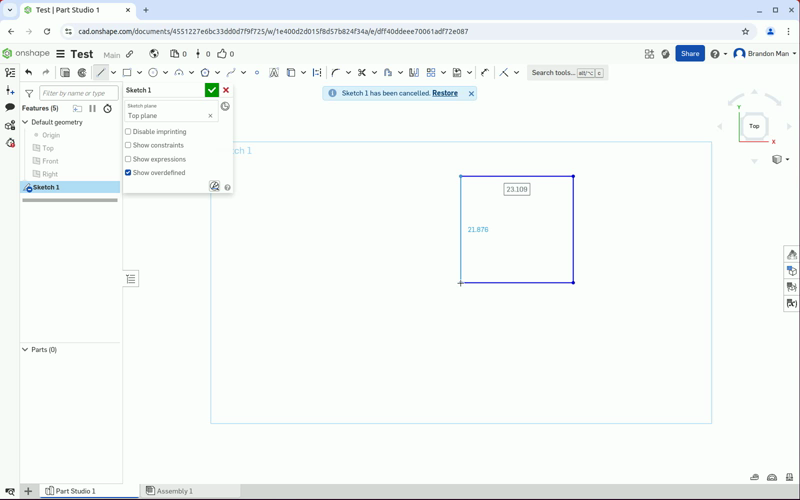
key_up(shift)
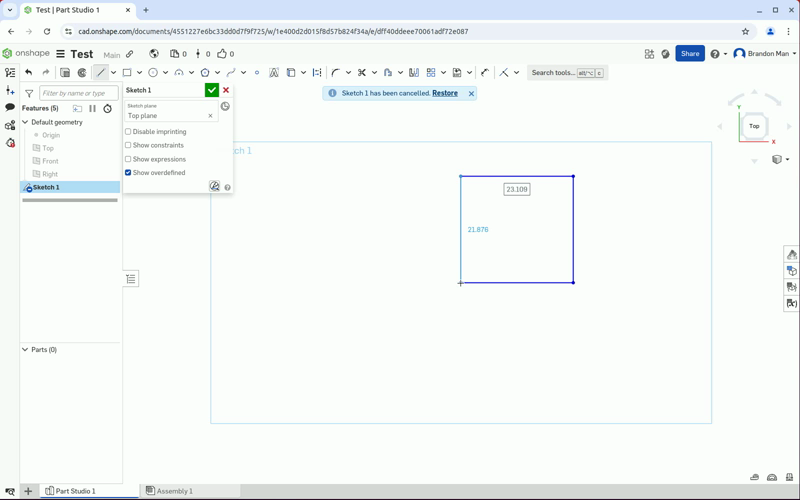
click(460, 282)
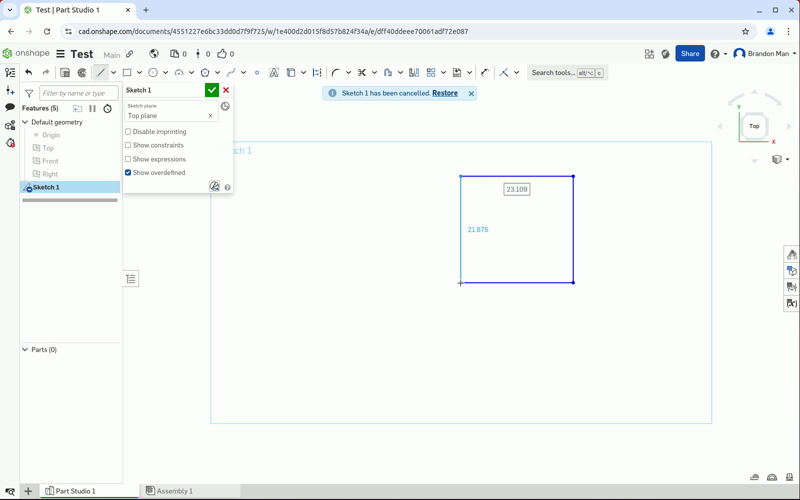
key(esc)
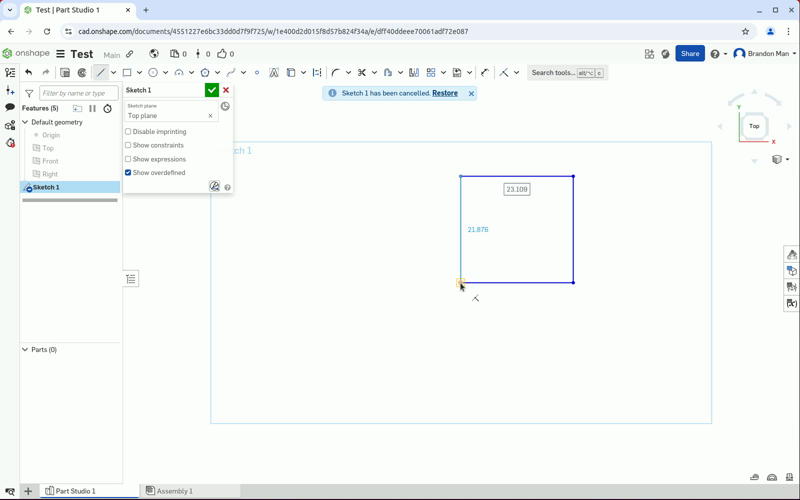
mouse_move(547, 230)
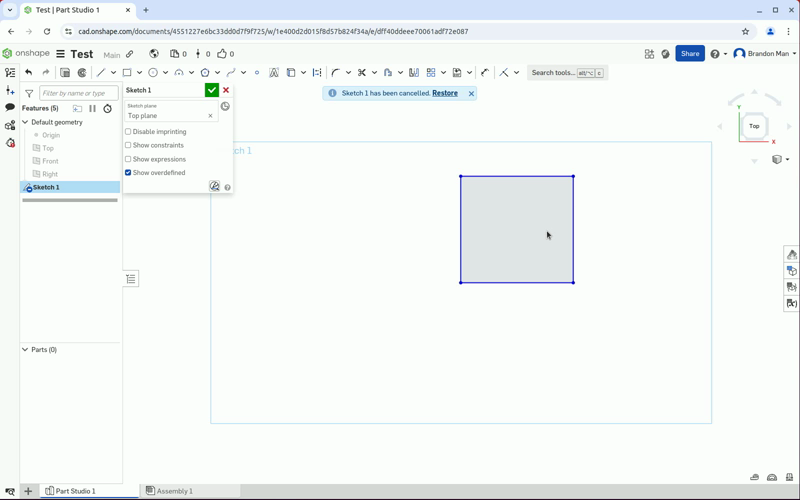
click(547, 230)
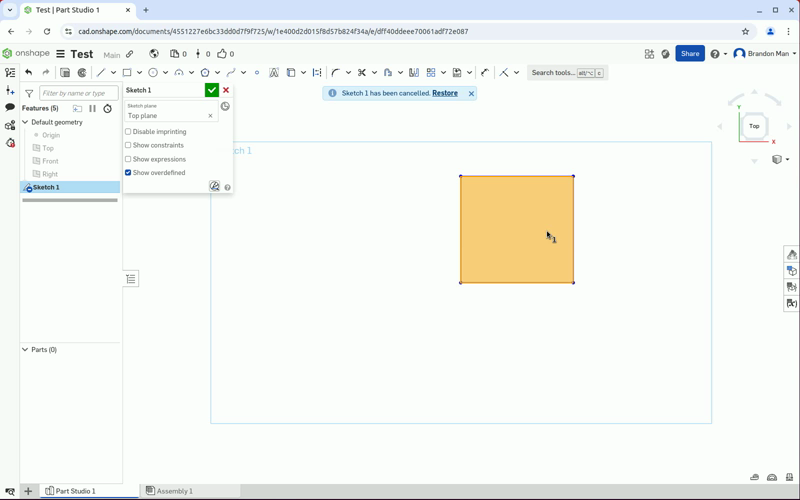
mouse_move(73, 352)
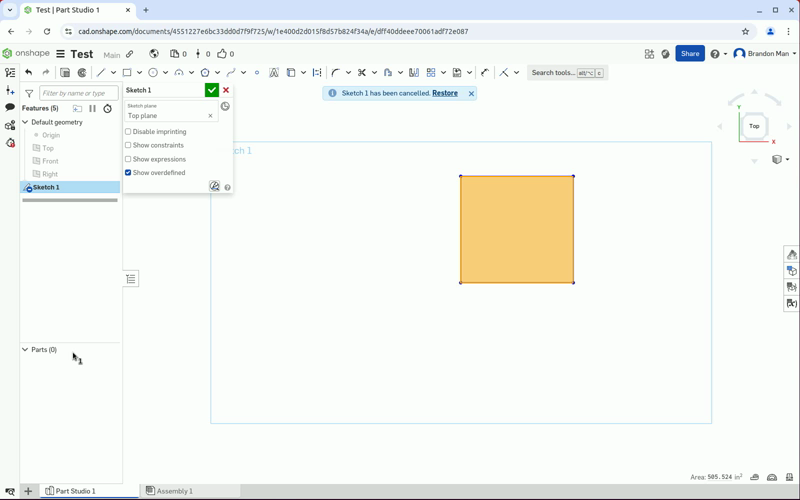
key(shift+y)
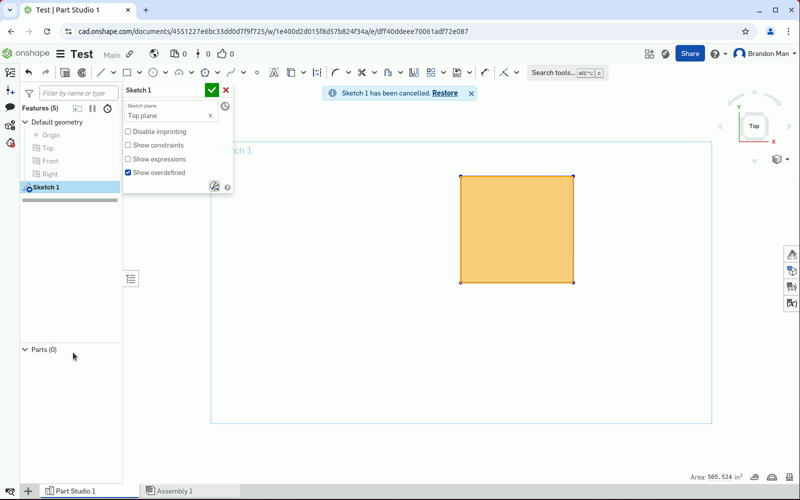
key(shift+e)
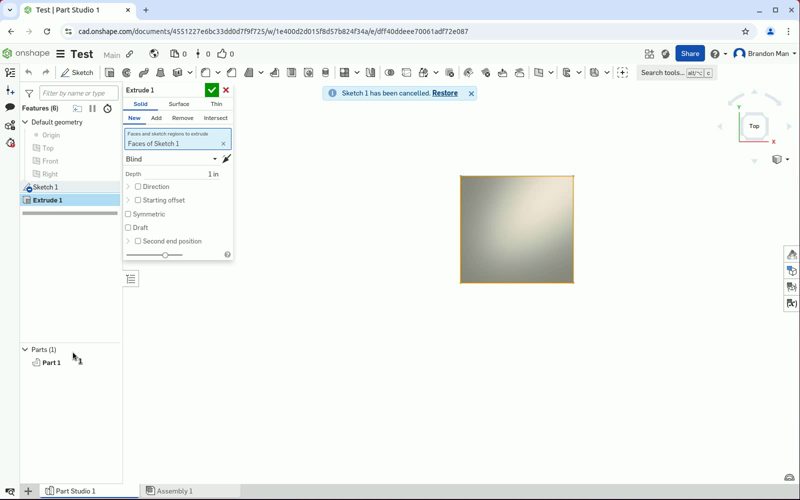
mouse_move(143, 106)
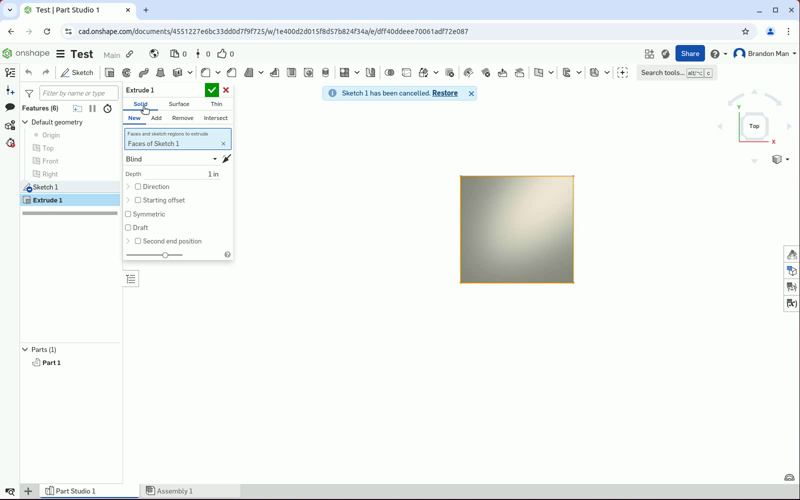
click(143, 106)
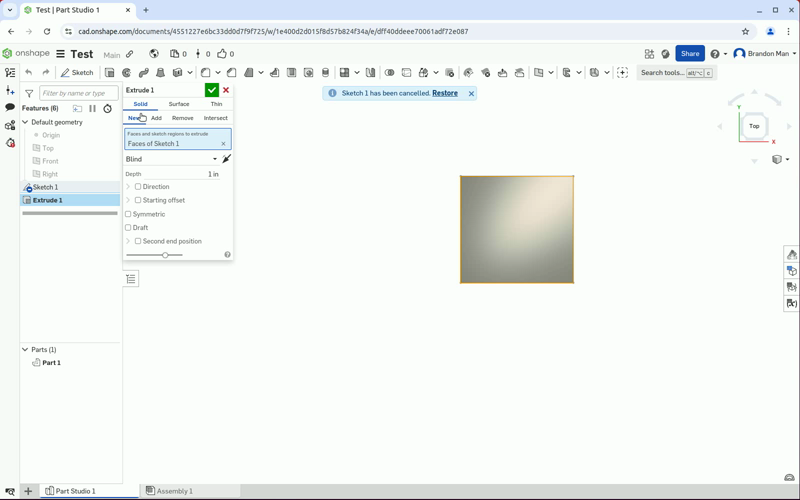
mouse_move(137, 120)
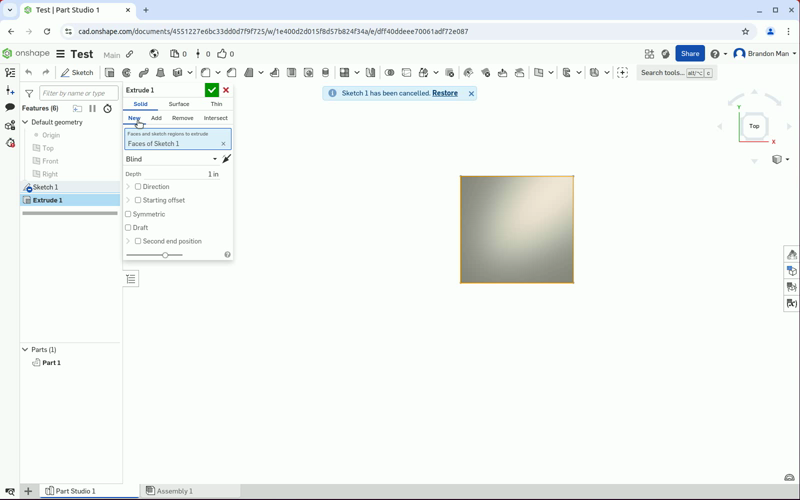
click(137, 120)
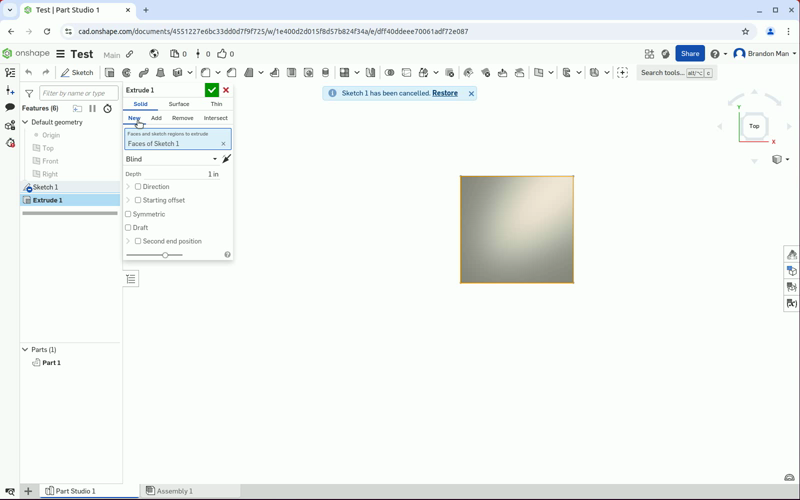
key(tab, 4)
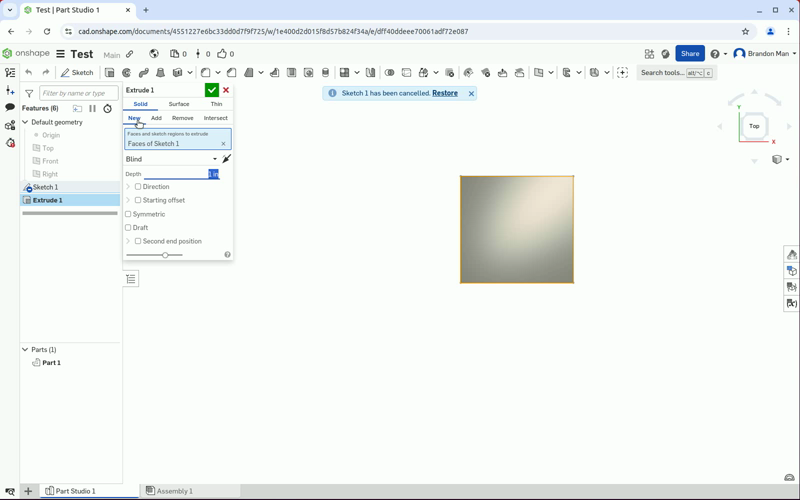
text(9.628)
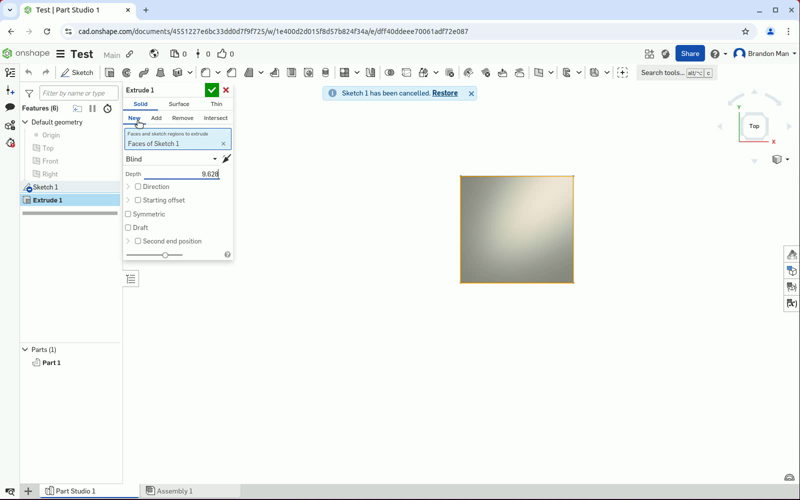
key(enter)
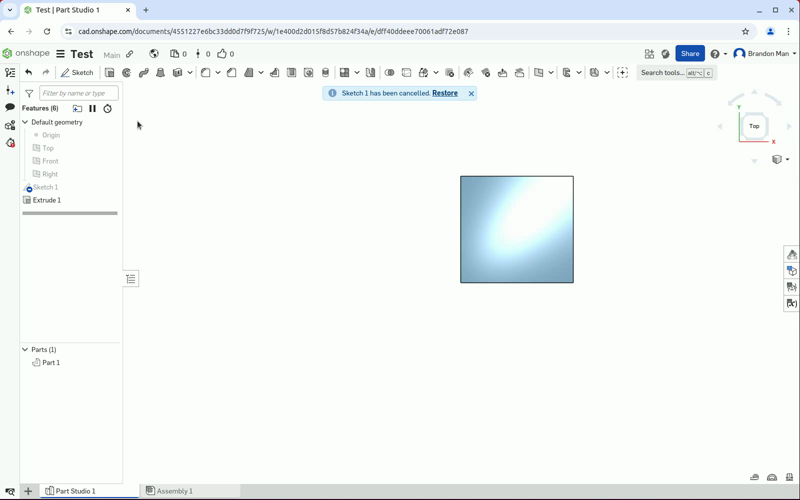
key(shift+h)
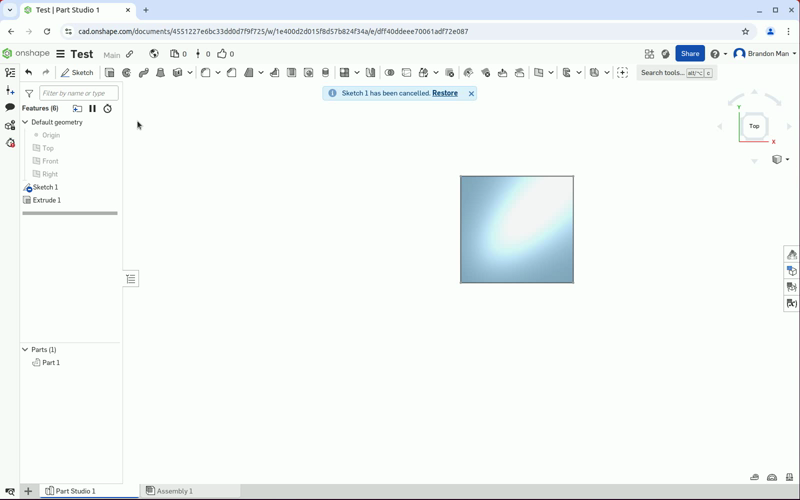
key(shift+h)
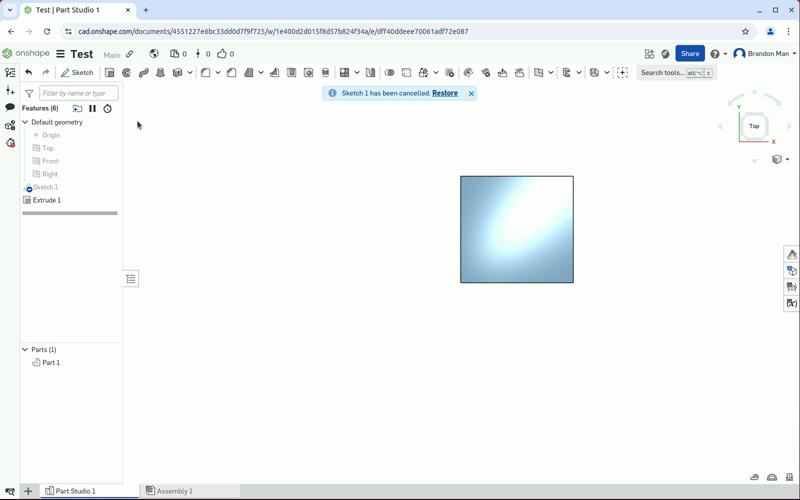
mouse_move(73, 189)
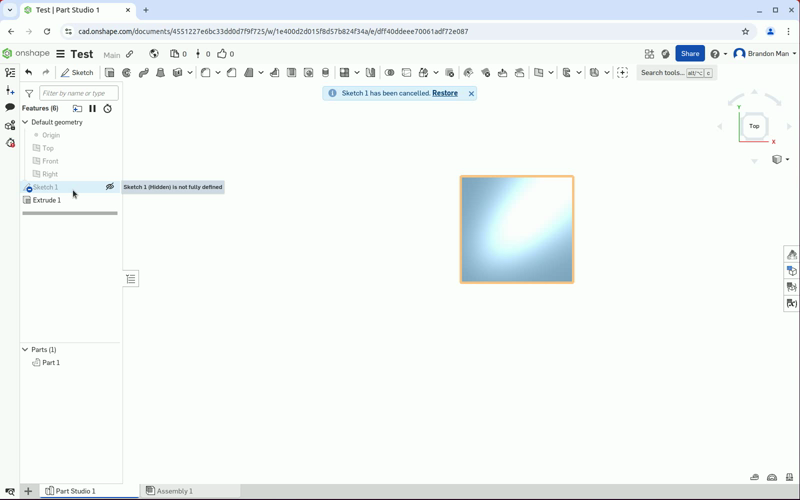
click(73, 189)
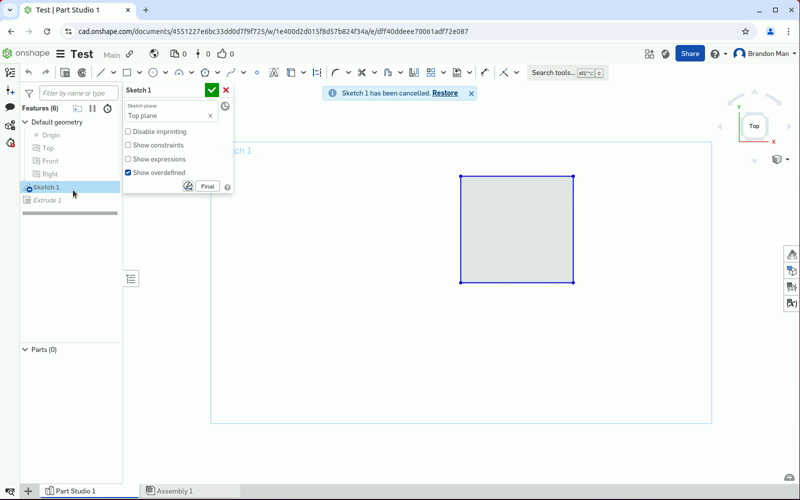
mouse_move(229, 92)
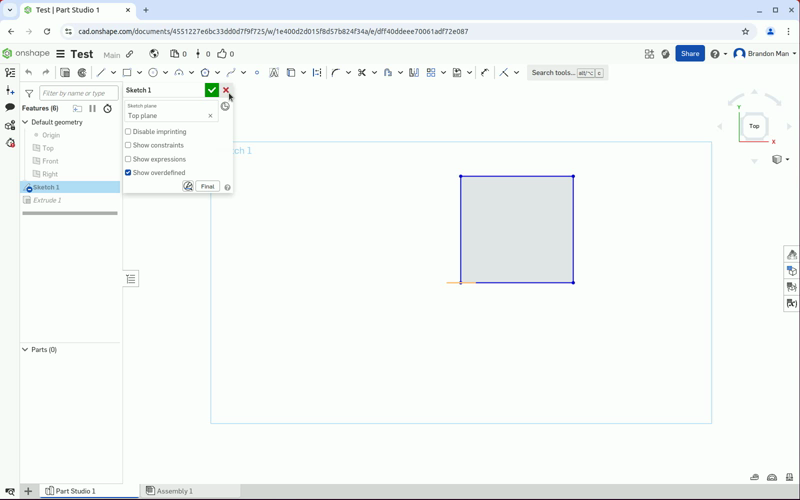
click(229, 92)
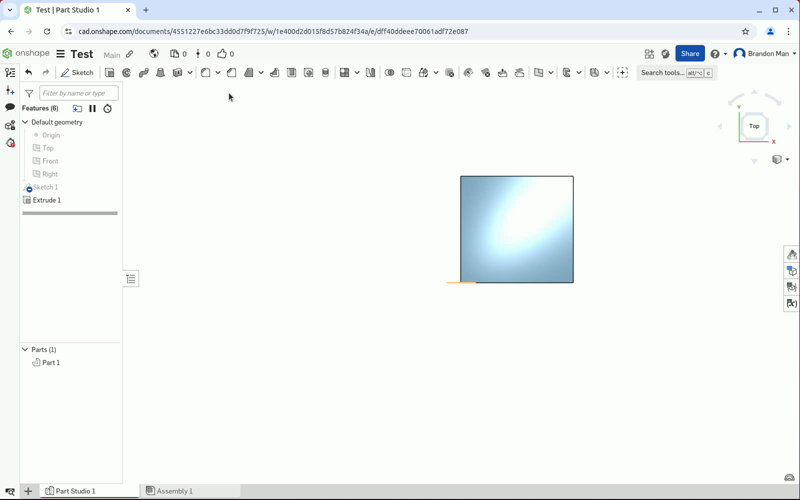
mouse_move(541, 75)
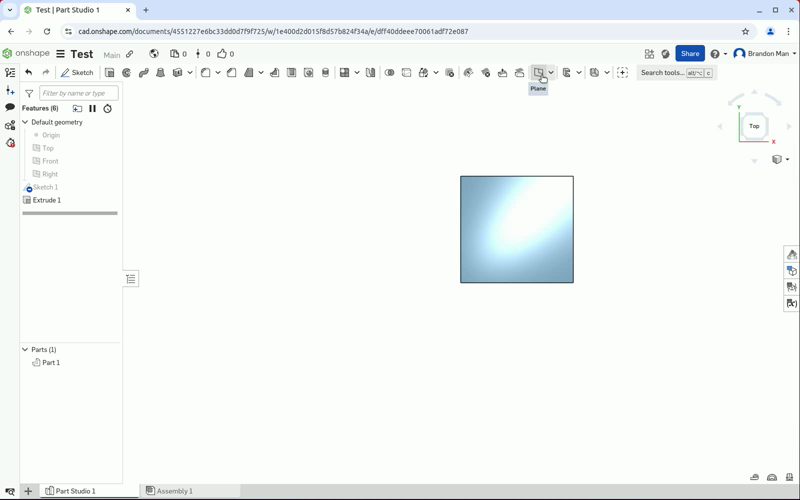
click(541, 75)
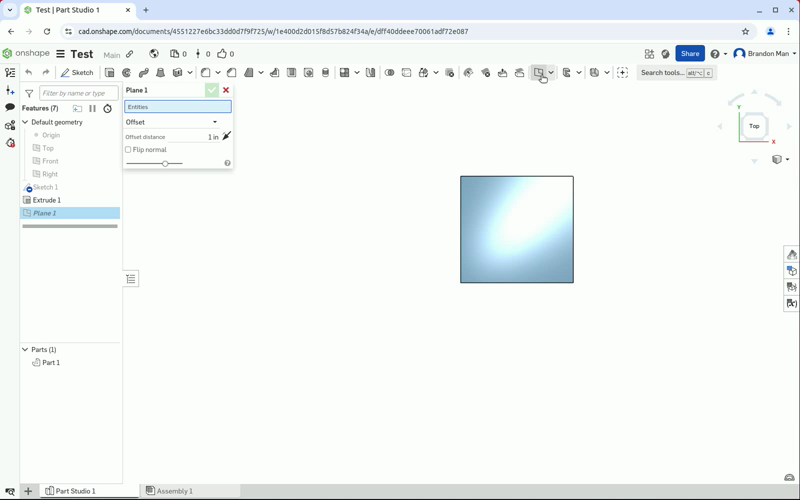
mouse_move(73, 150)
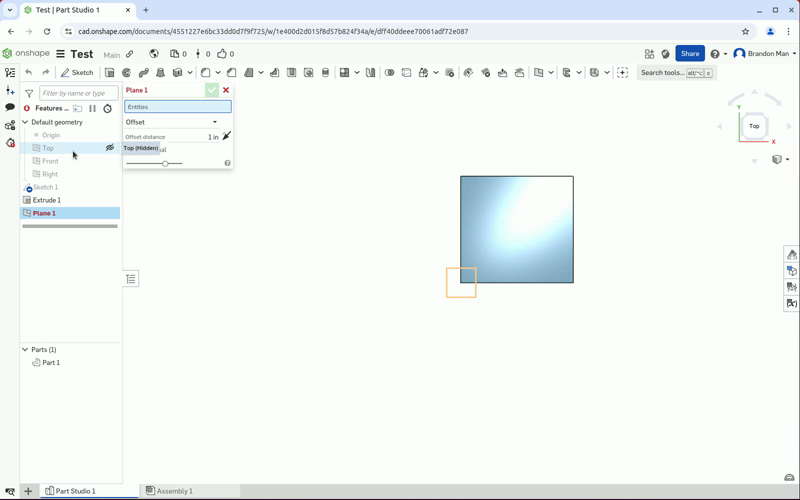
click(73, 150)
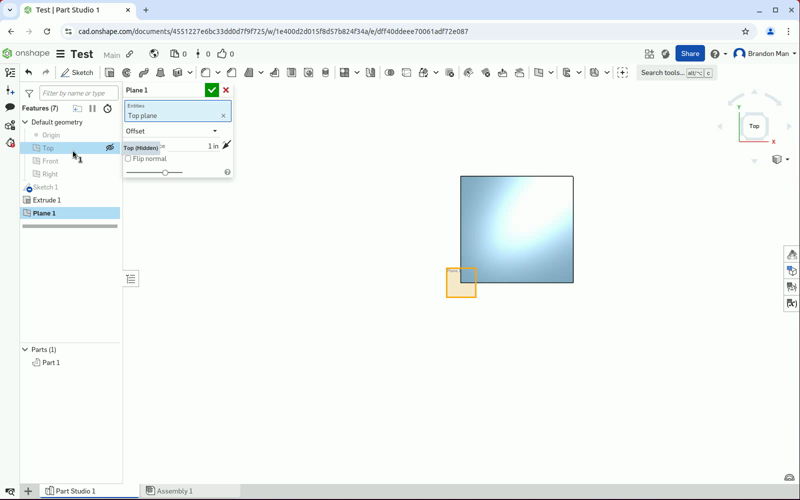
key(tab, 2)
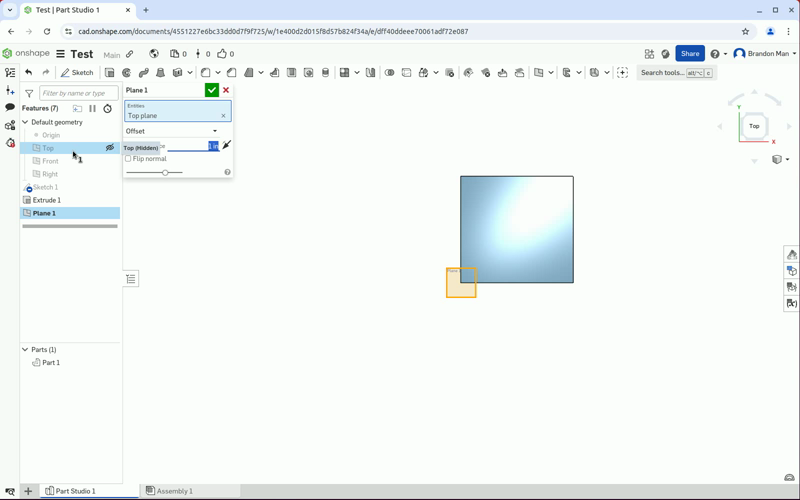
text(9.613)
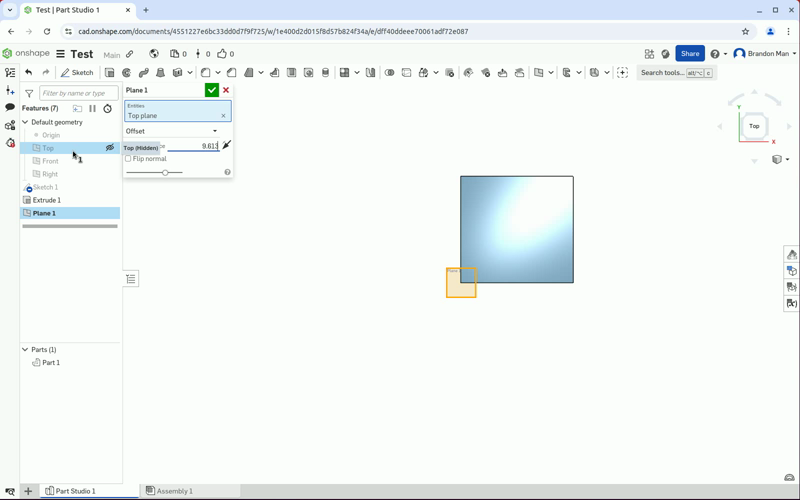
key(enter, 2)
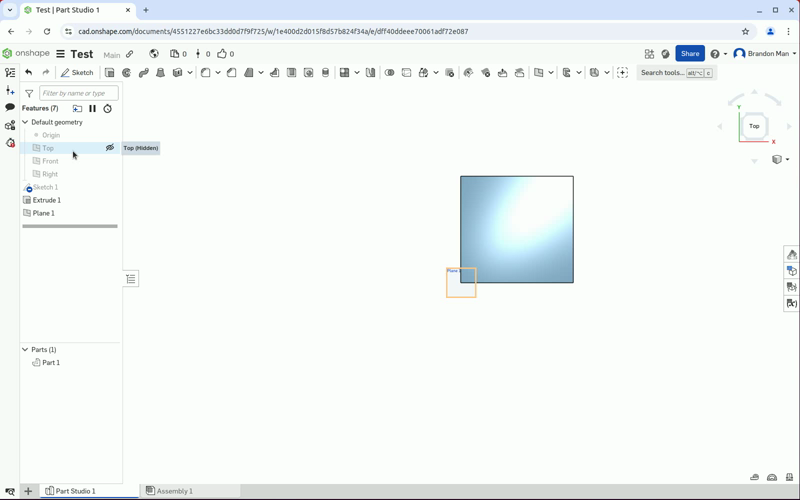
key(shift+s)
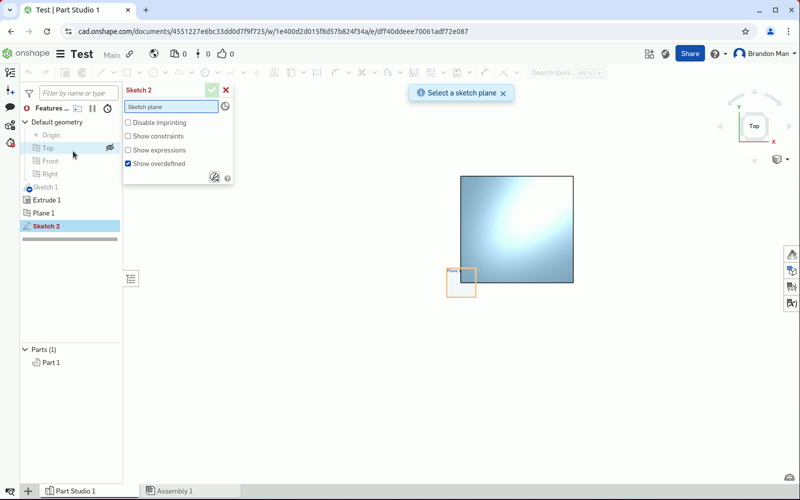
mouse_move(73, 215)
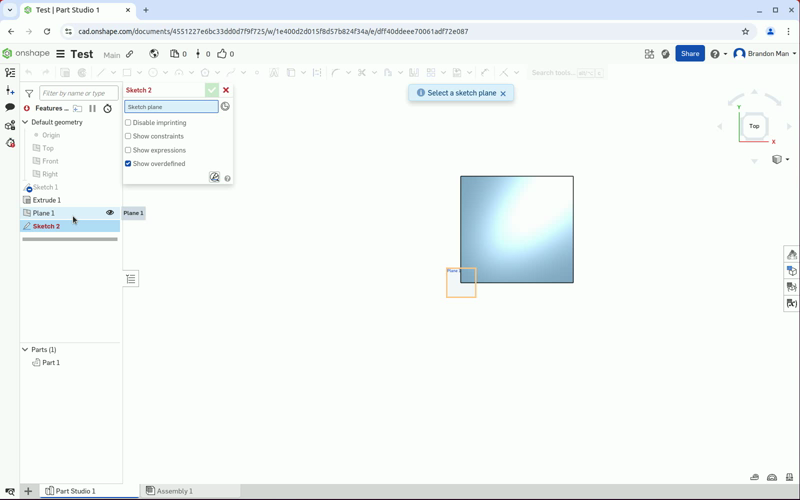
click(73, 215)
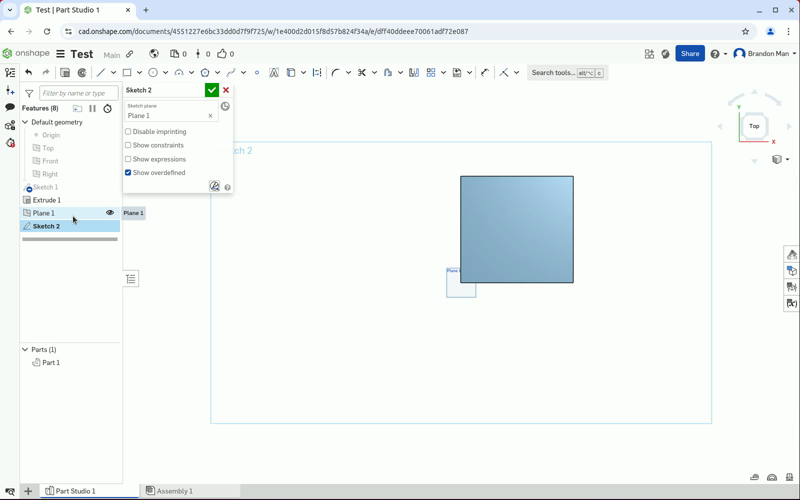
mouse_move(73, 352)
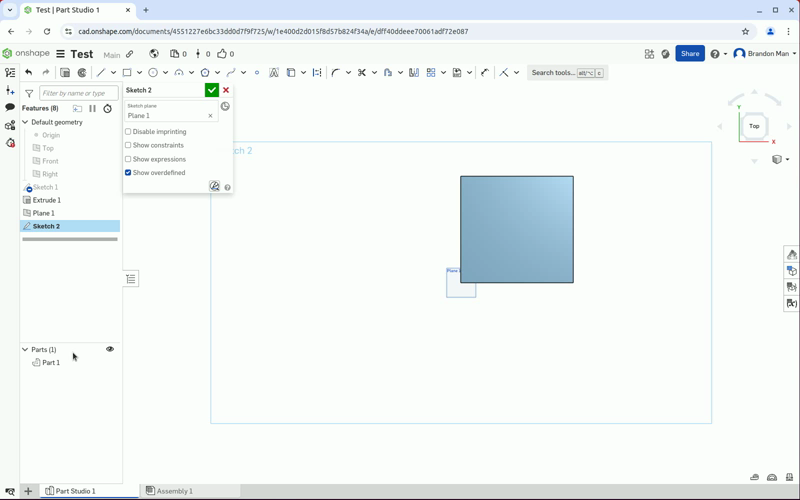
key(y)
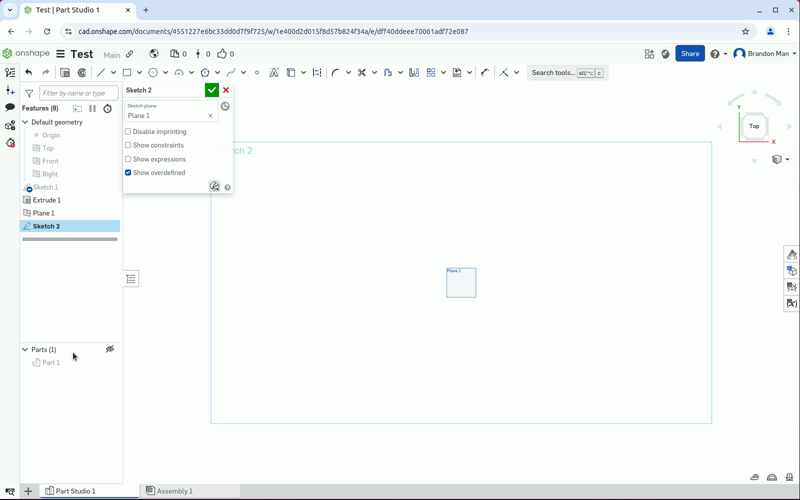
key(a)
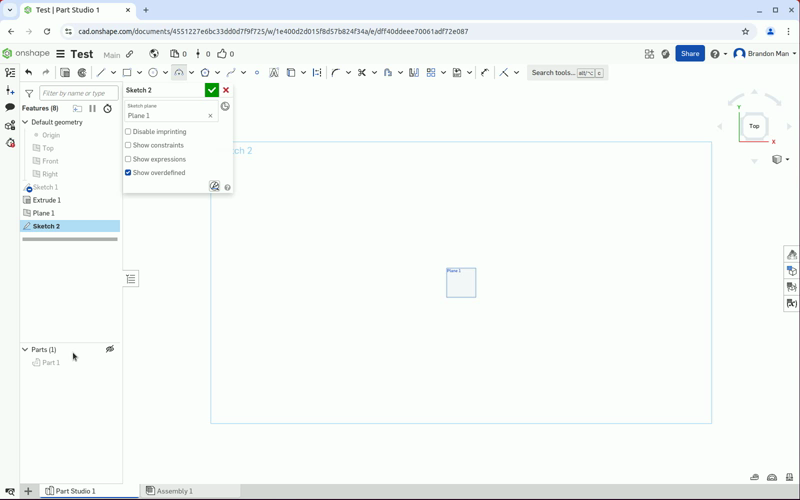
key_down(shift)
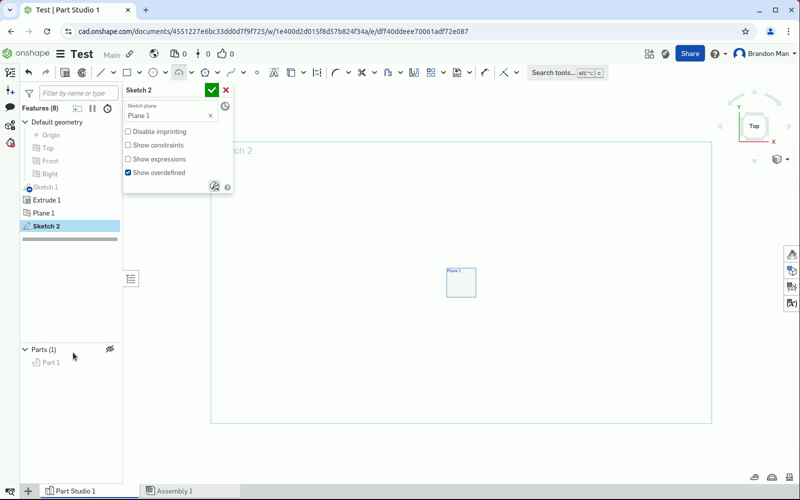
mouse_move(532, 225)
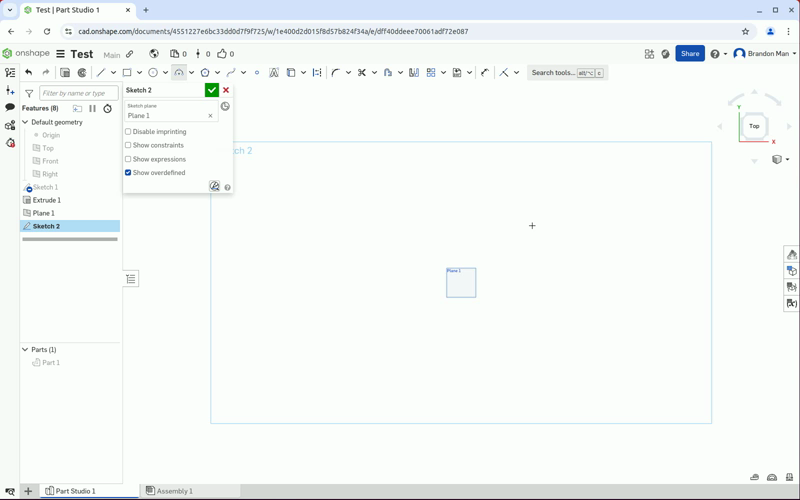
click(532, 225)
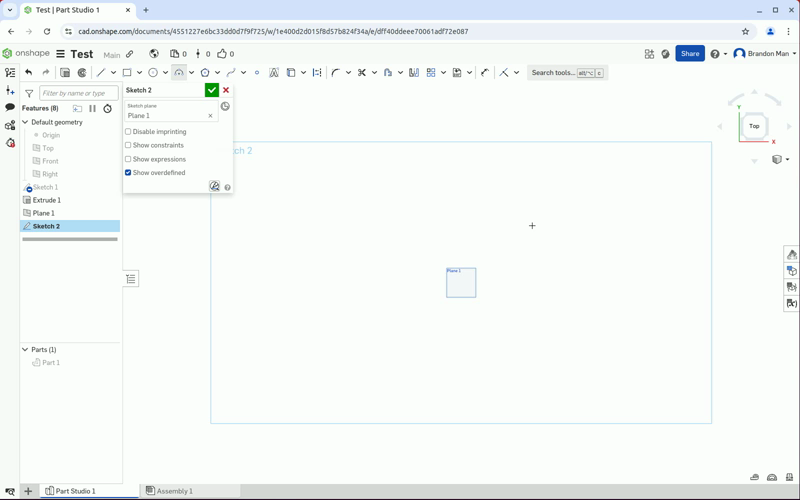
key_up(shift)
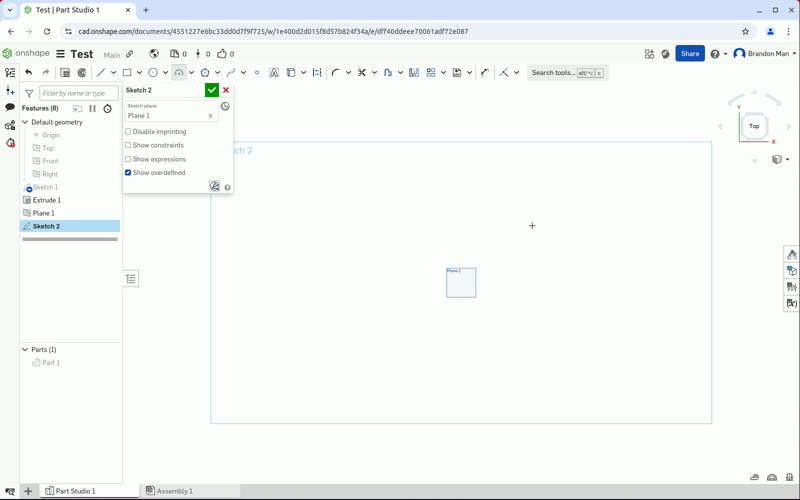
key_down(shift)
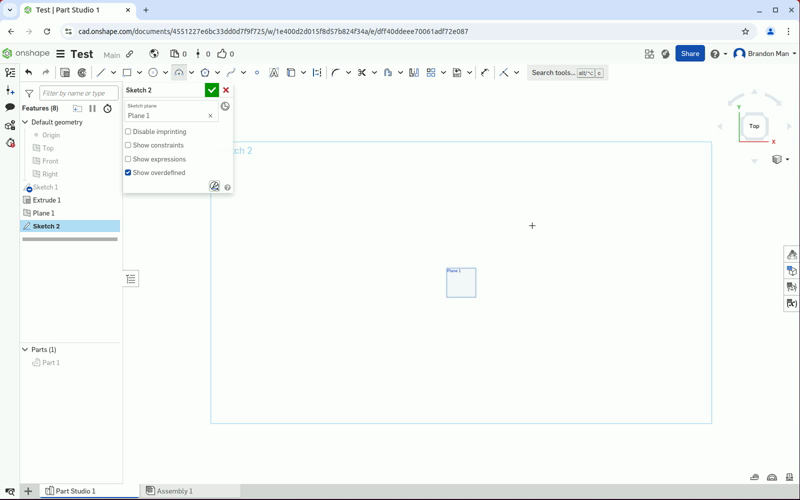
mouse_move(564, 207)
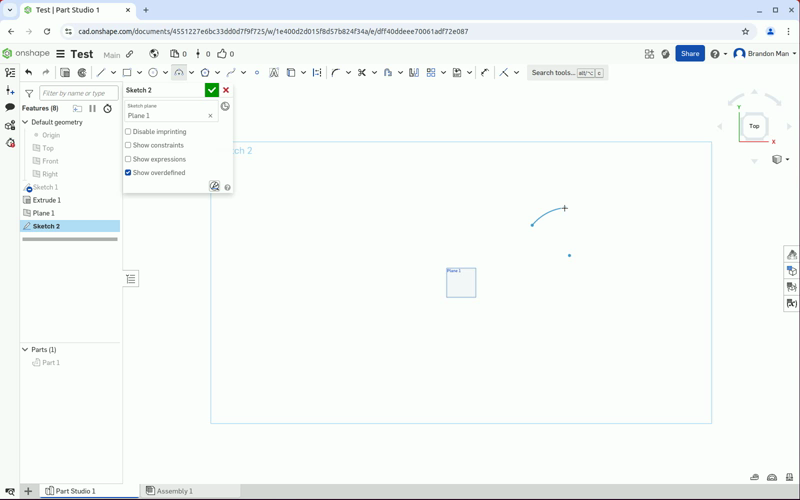
click(564, 207)
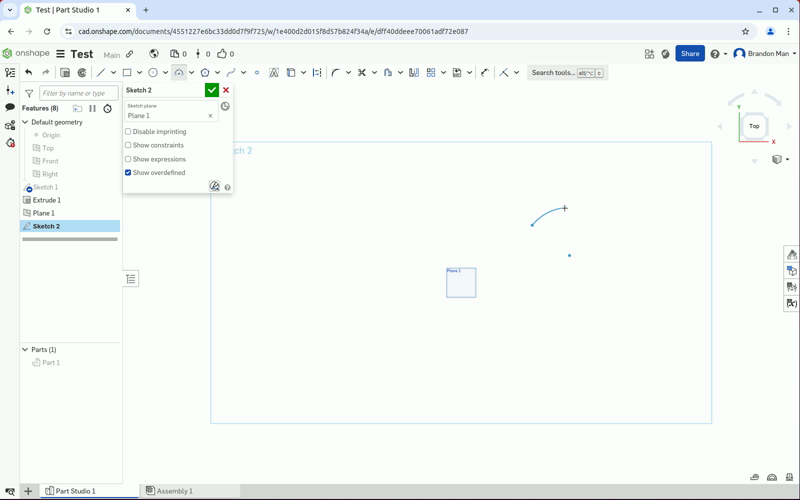
mouse_move(539, 200)
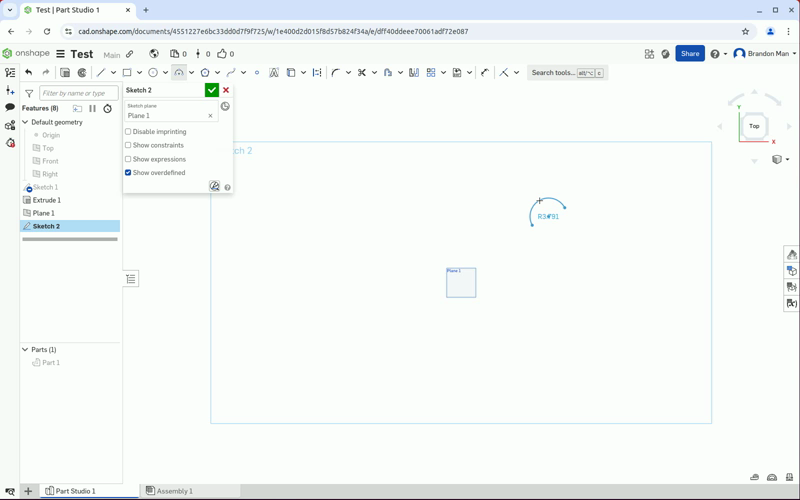
click(539, 200)
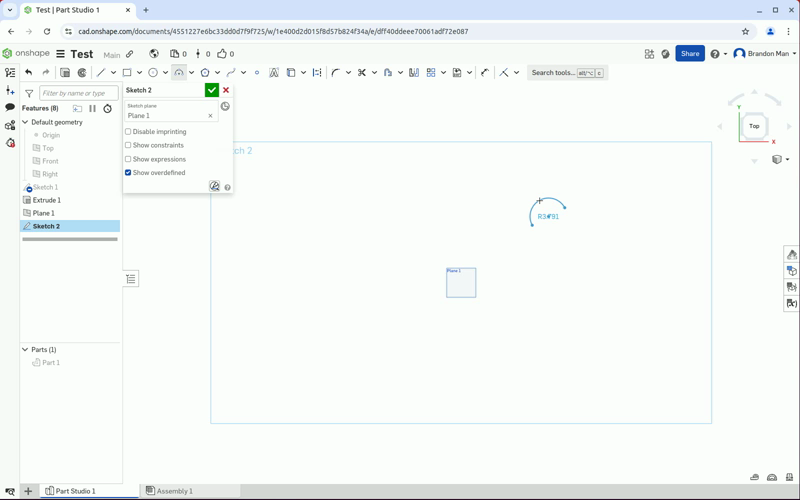
key_up(shift)
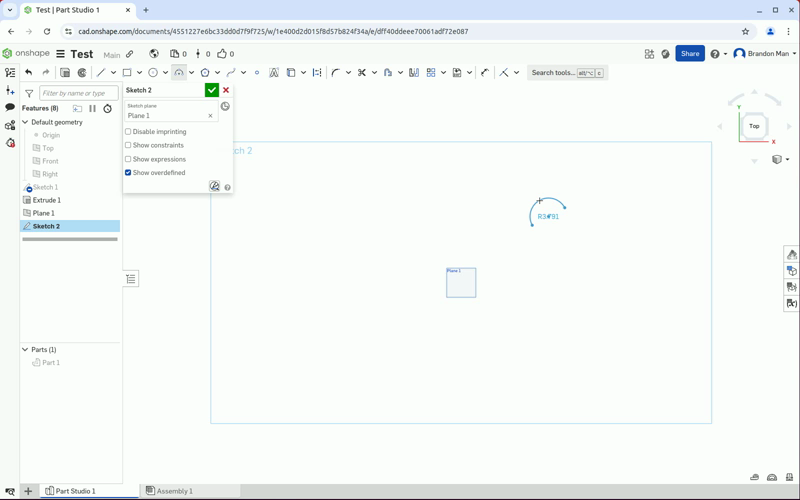
mouse_move(564, 207)
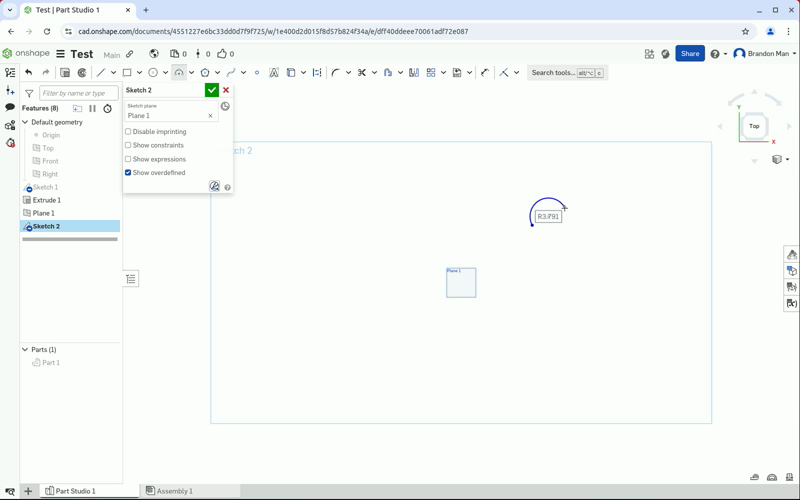
click(564, 207)
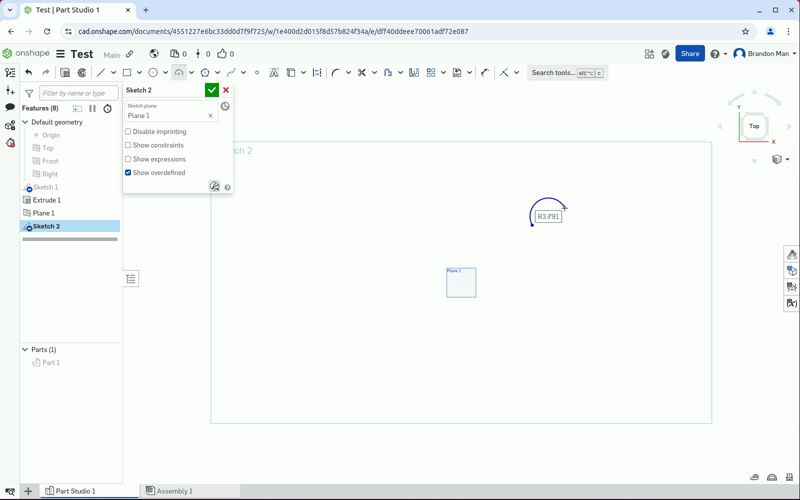
mouse_move(532, 225)
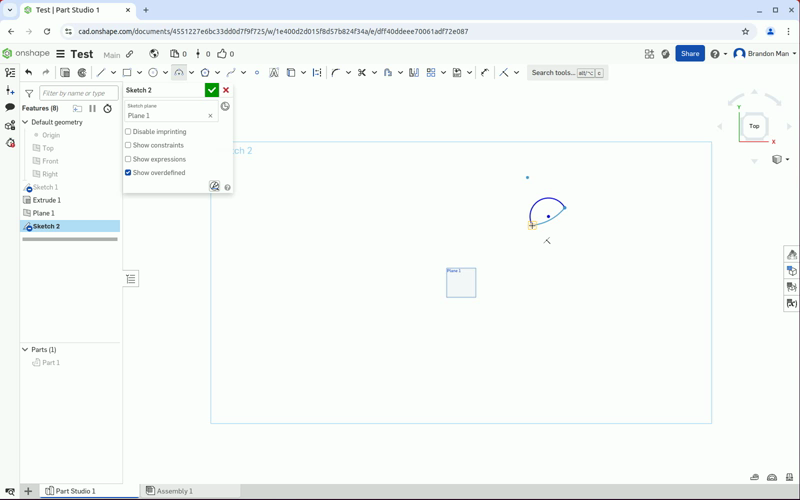
click(532, 225)
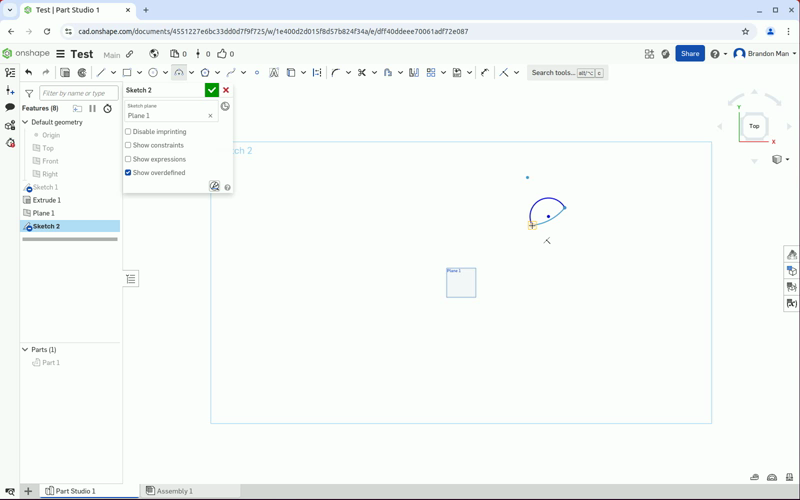
key_down(shift)
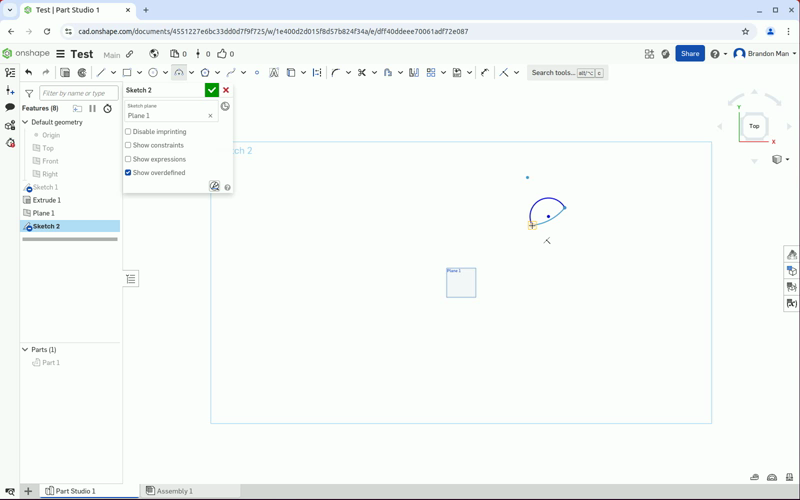
mouse_move(530, 183)
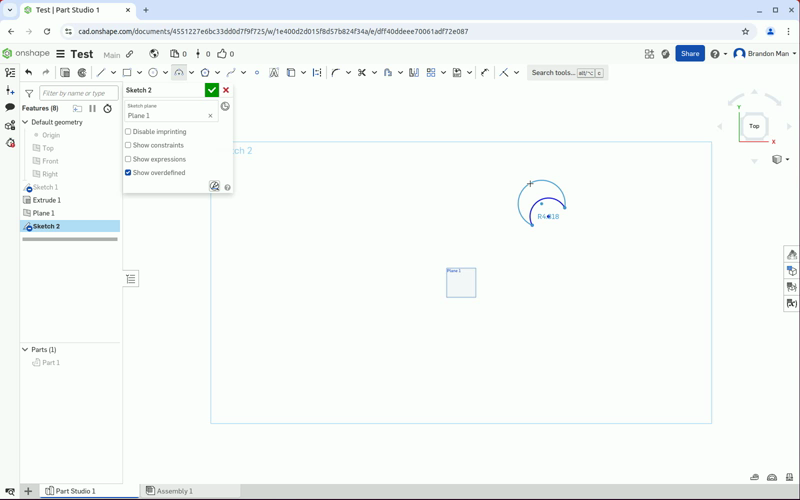
click(530, 183)
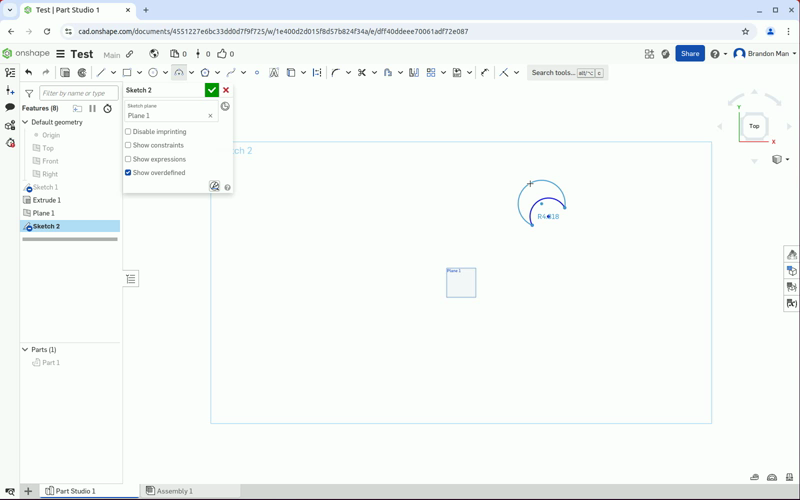
key_up(shift)
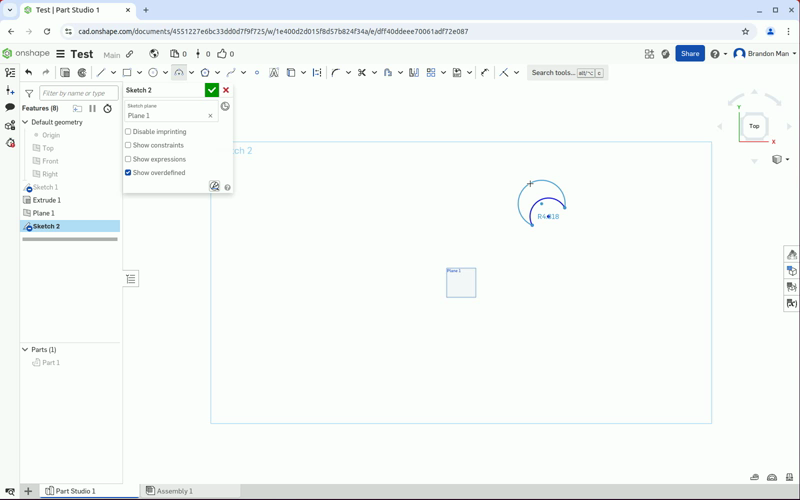
key(esc)
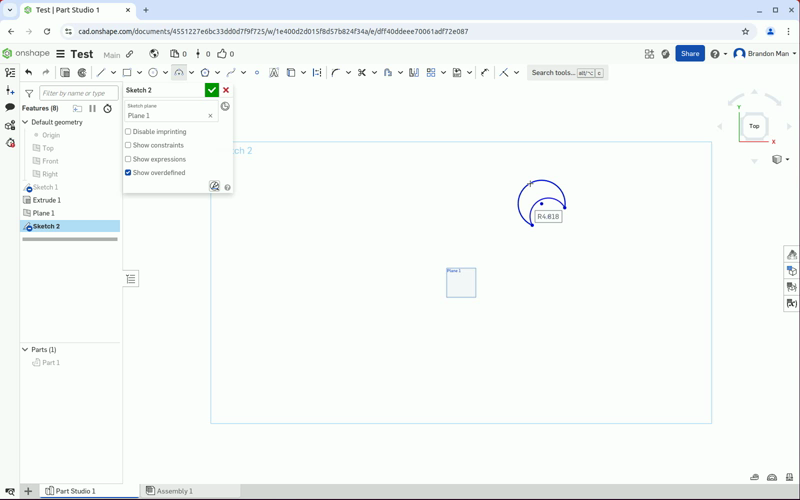
mouse_move(522, 207)
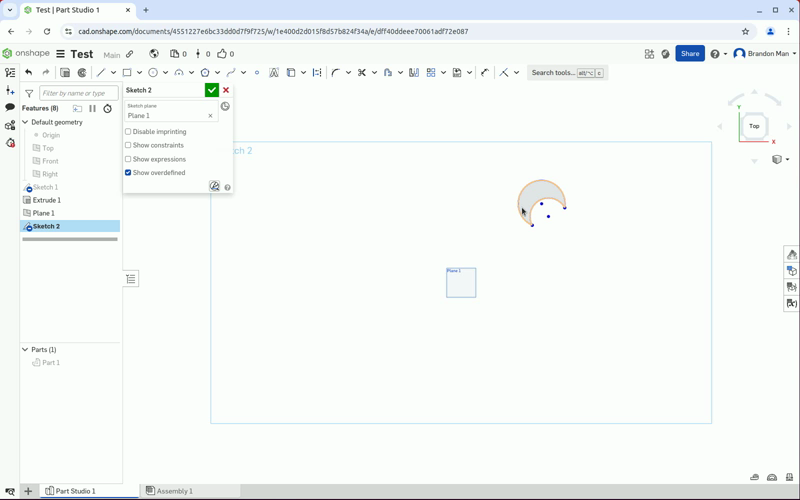
scroll(6)
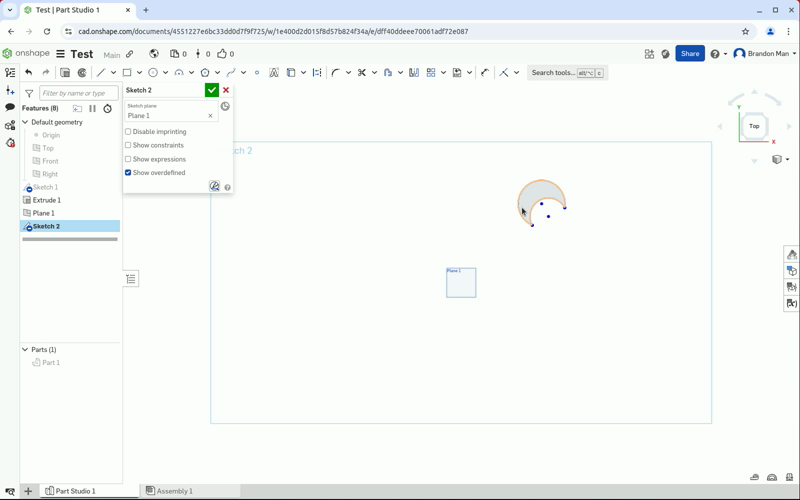
scroll(6)
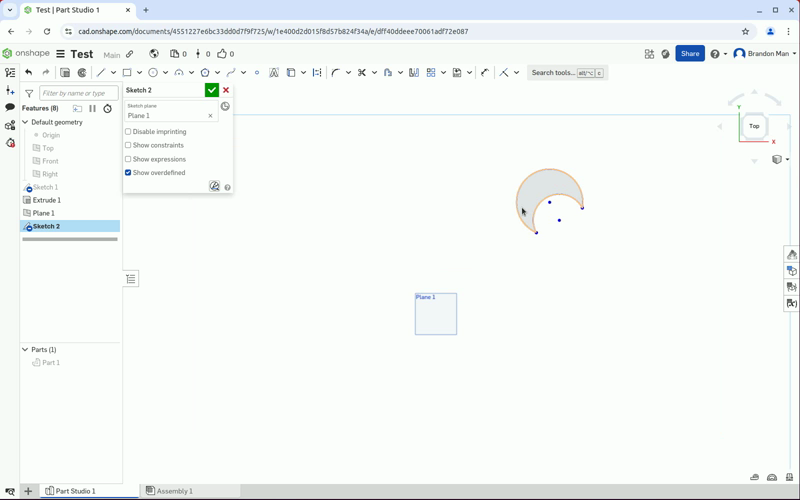
scroll(6)
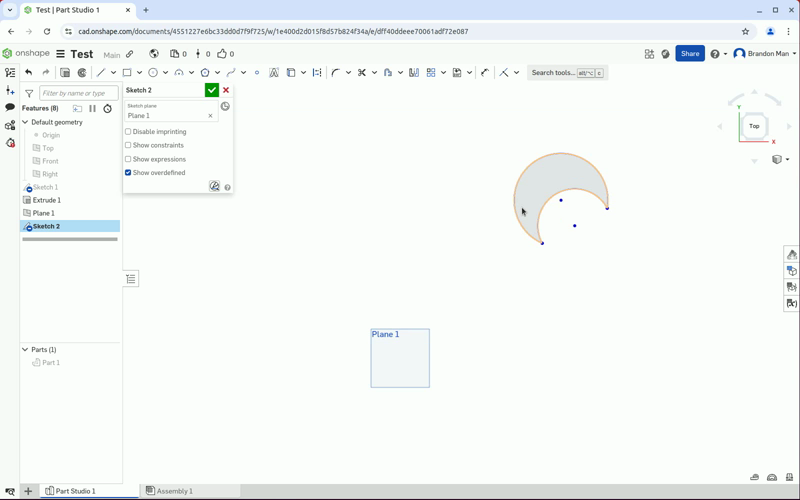
scroll(6)
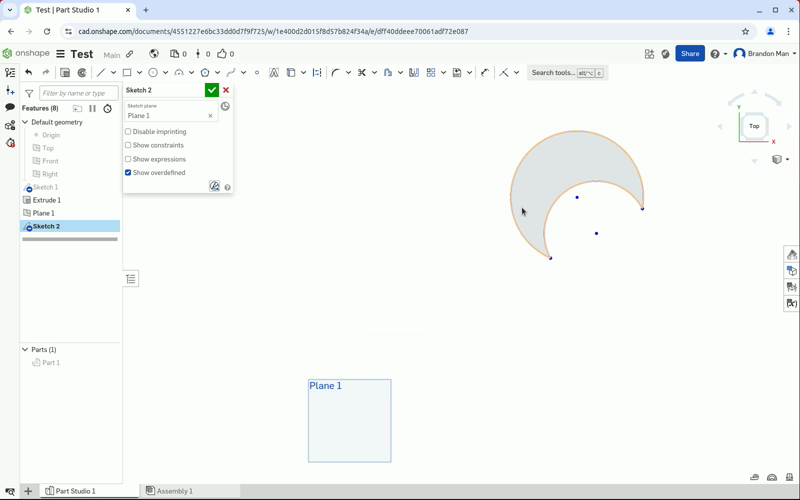
scroll(6)
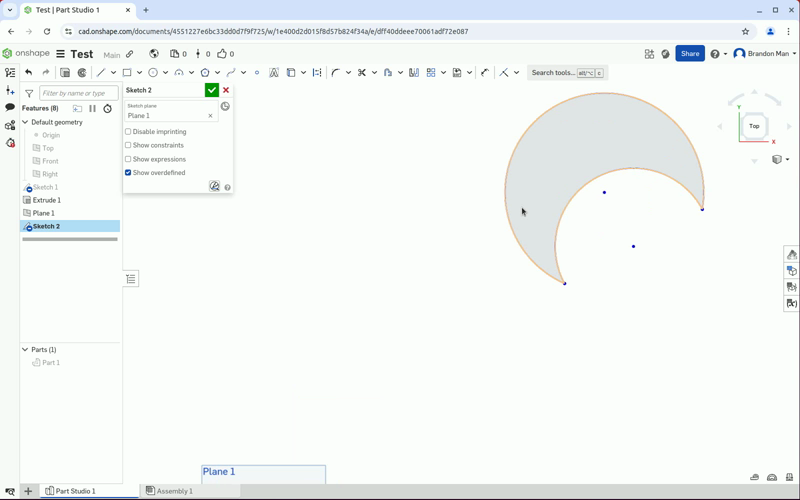
scroll(6)
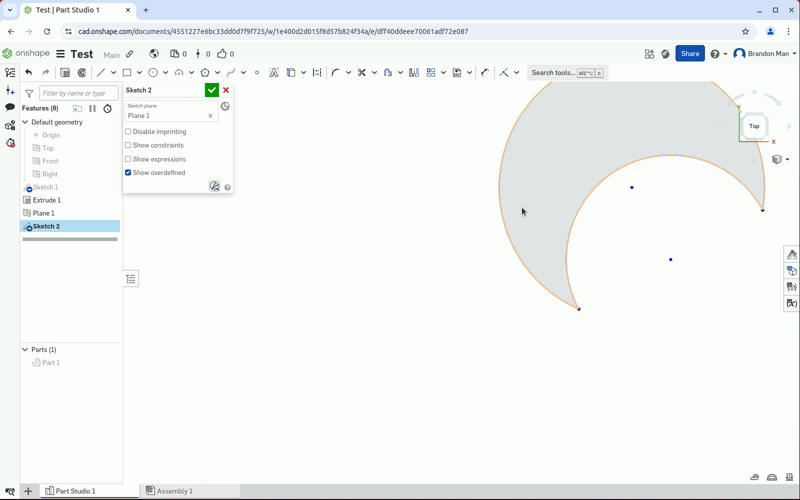
scroll(6)
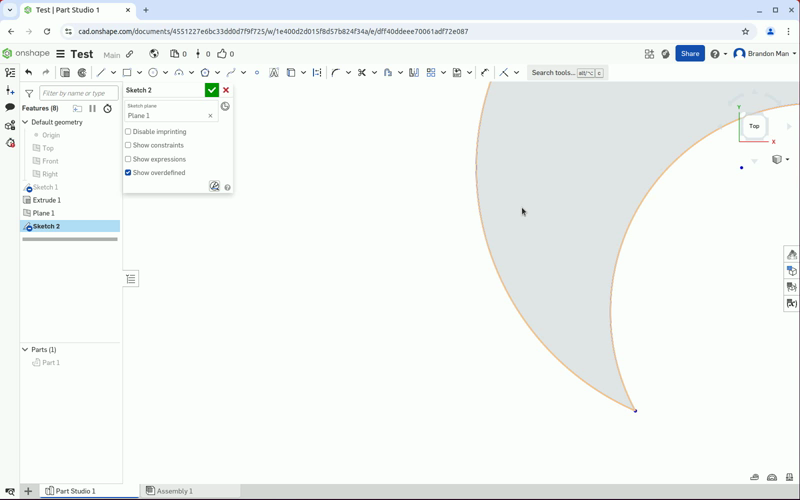
click(522, 207)
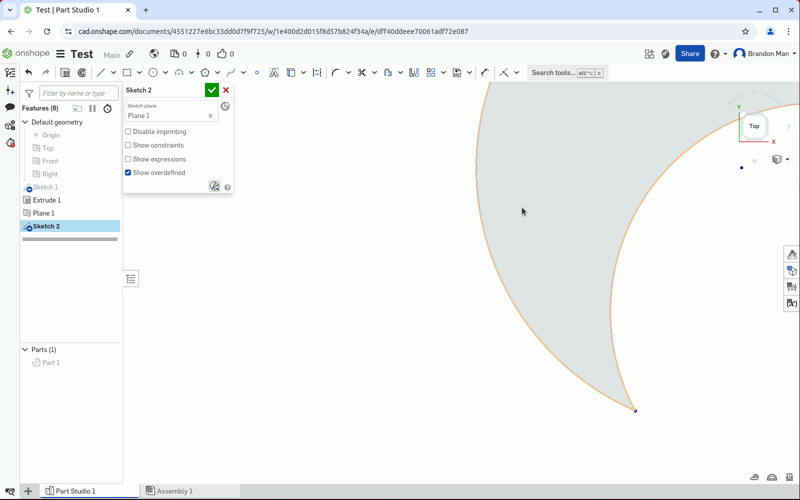
scroll(-6)
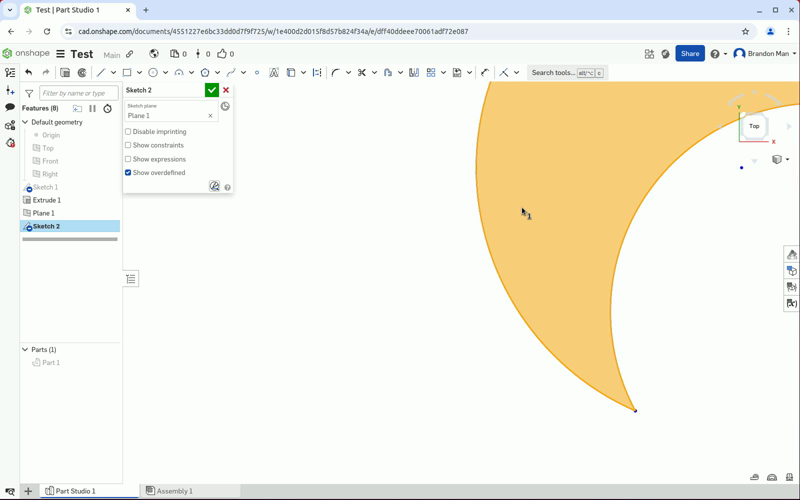
scroll(-6)
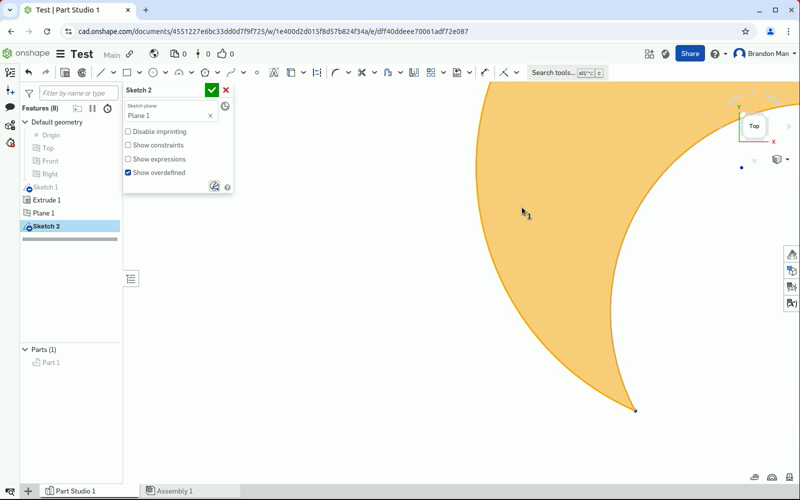
scroll(-6)
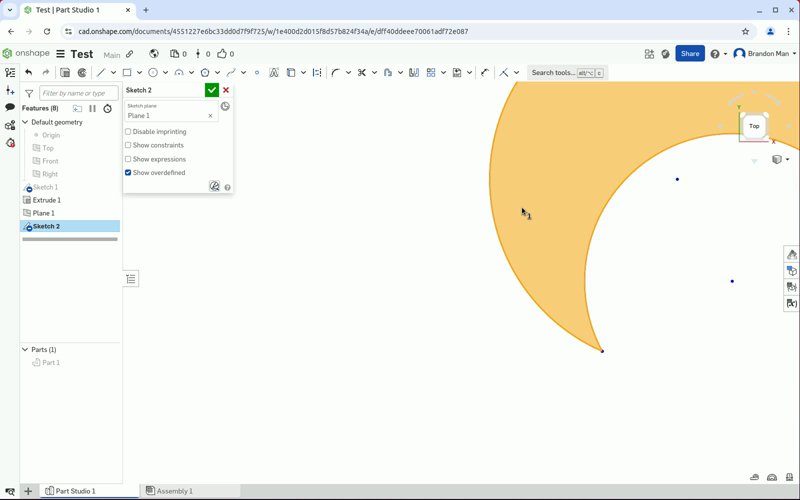
scroll(-6)
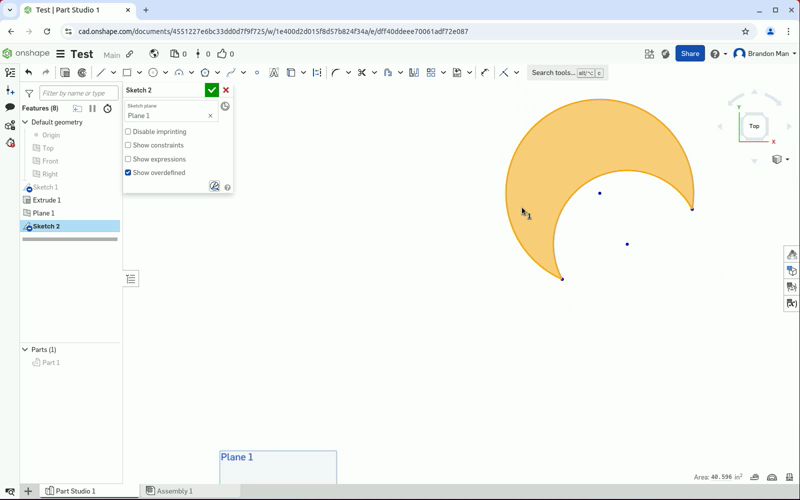
scroll(-6)
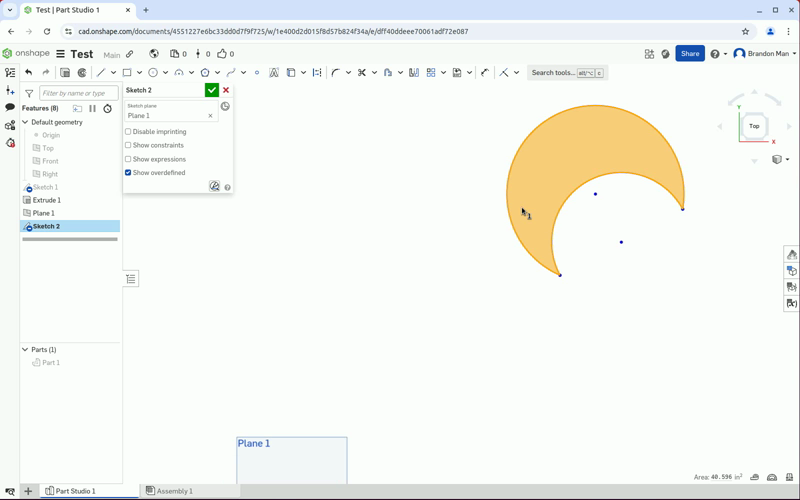
scroll(-6)
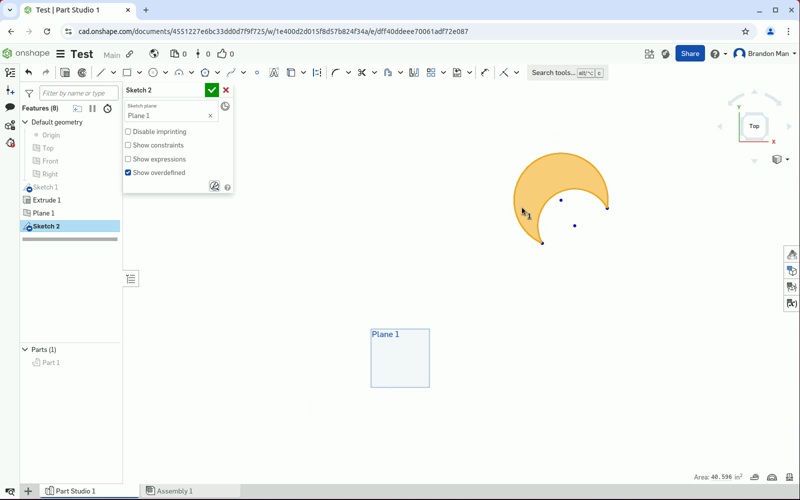
scroll(-6)
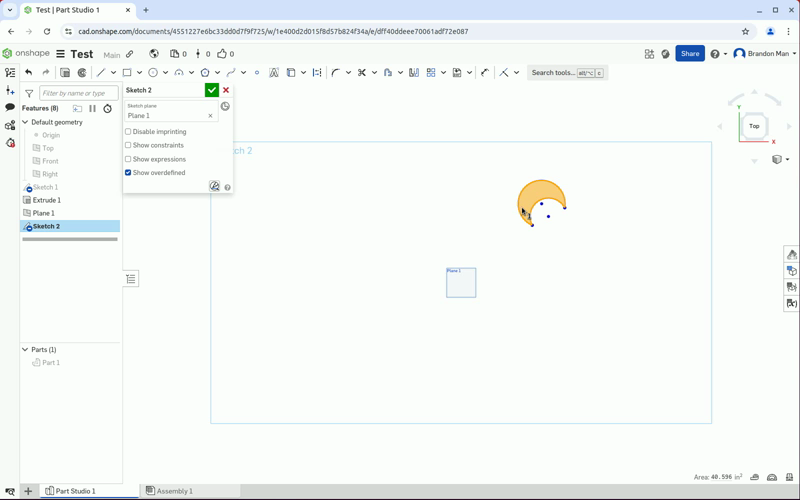
mouse_move(73, 352)
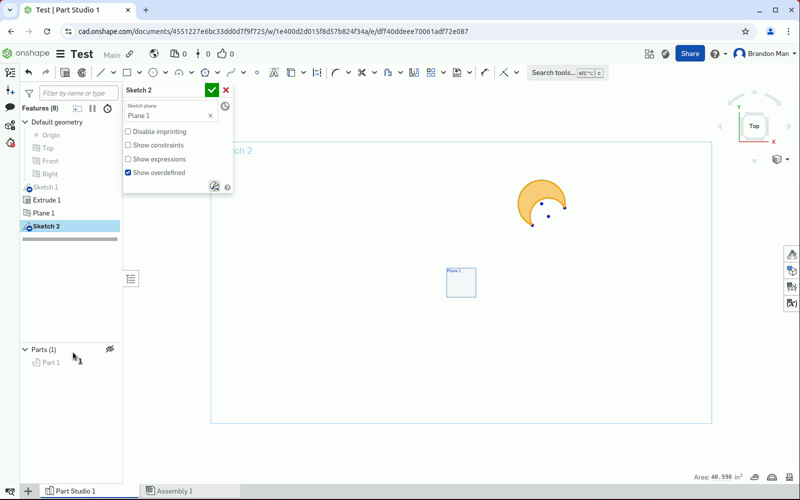
key(shift+y)
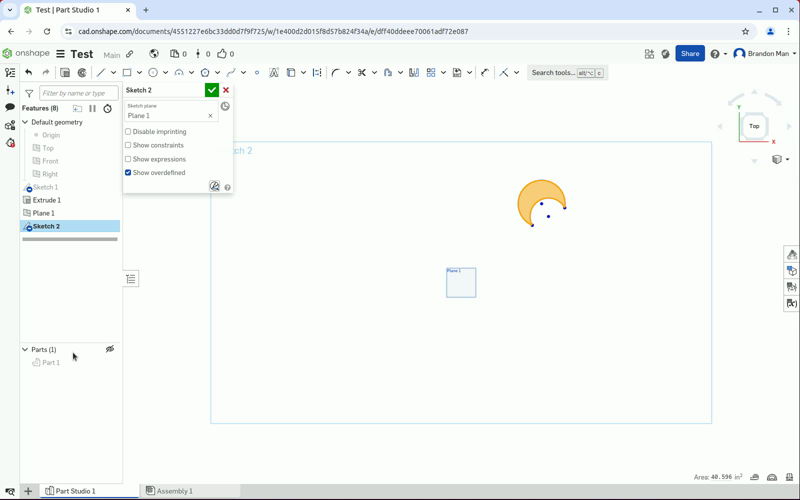
key(shift+e)
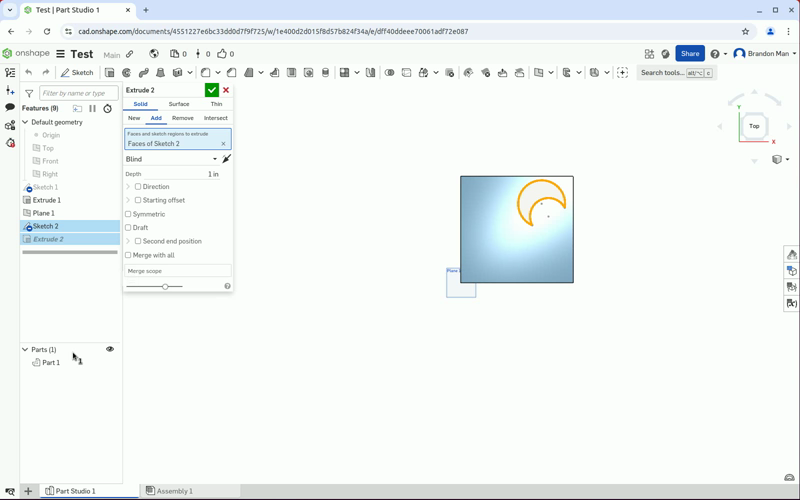
mouse_move(143, 106)
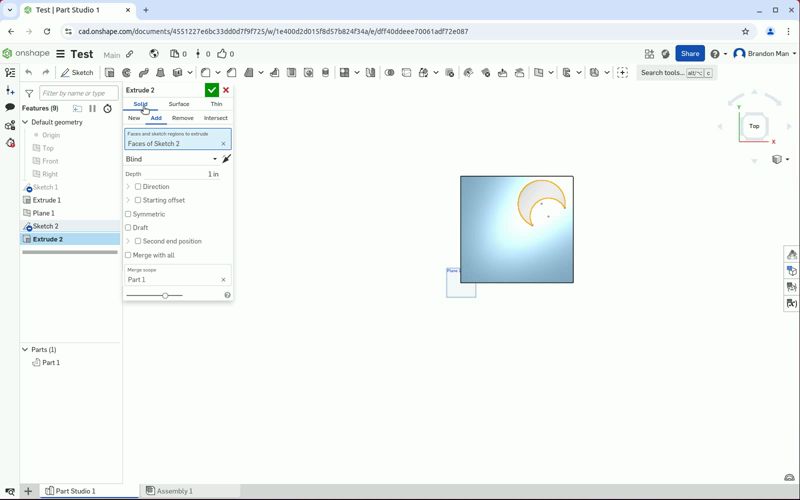
click(143, 106)
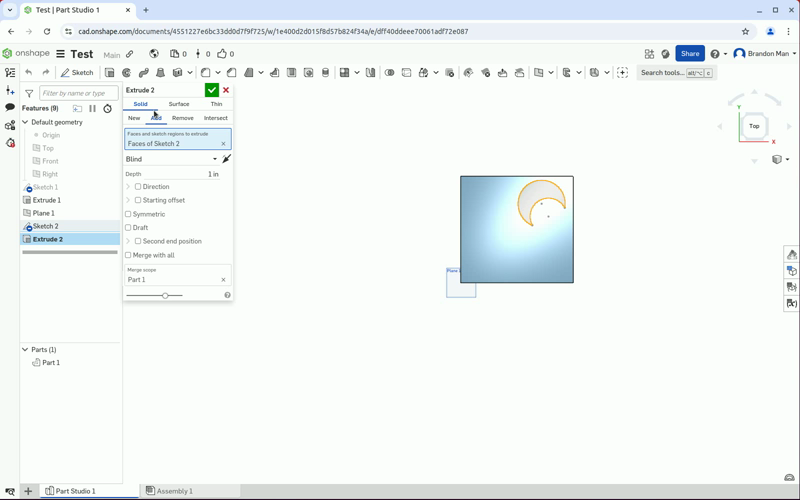
mouse_move(186, 120)
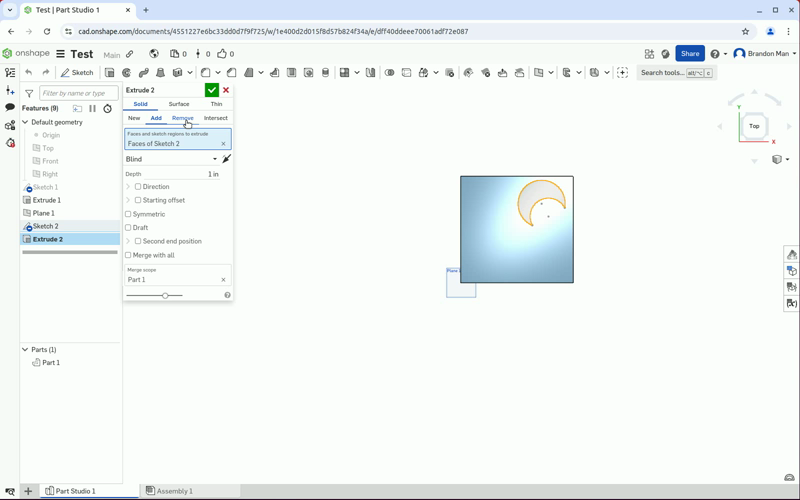
click(186, 120)
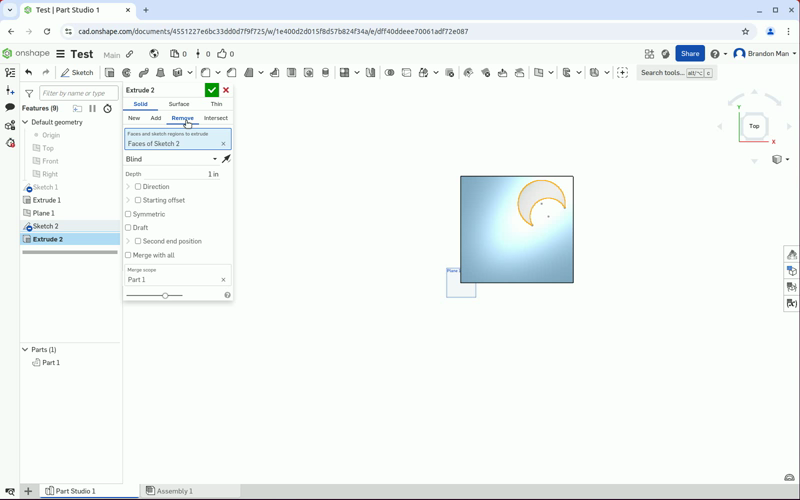
key(tab, 4)
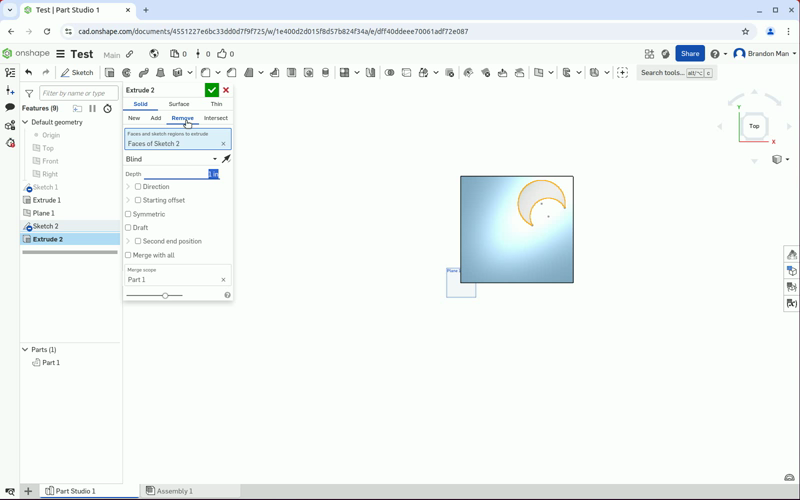
text(1.926)
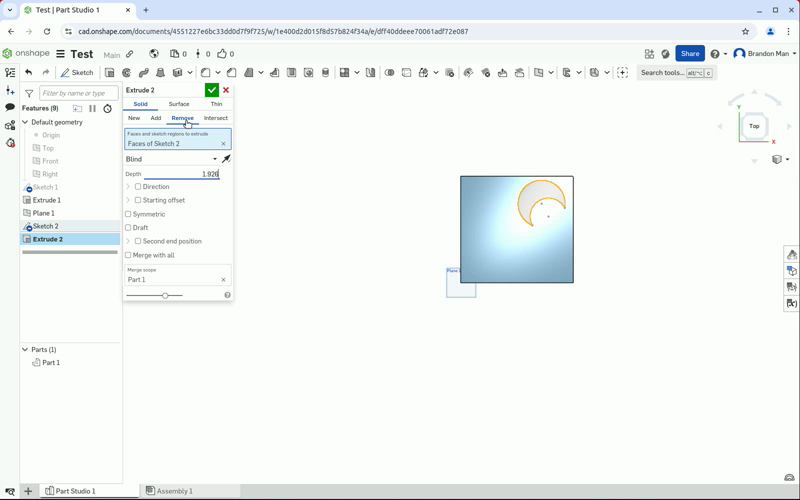
key(tab, 6)
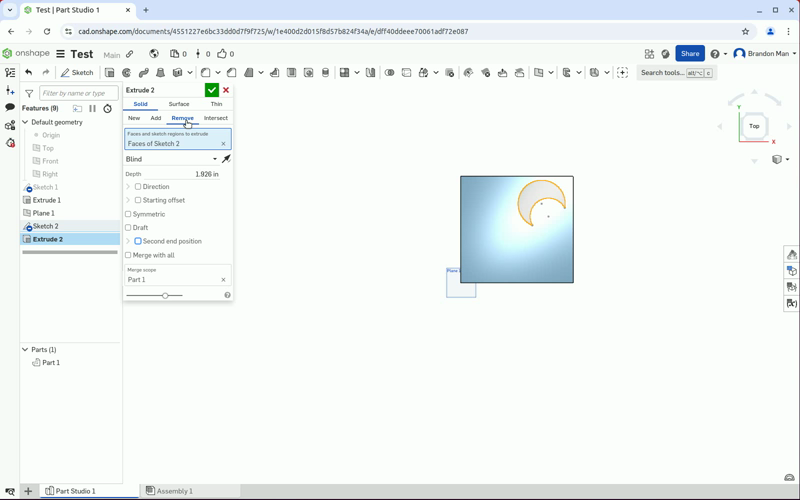
key(space)
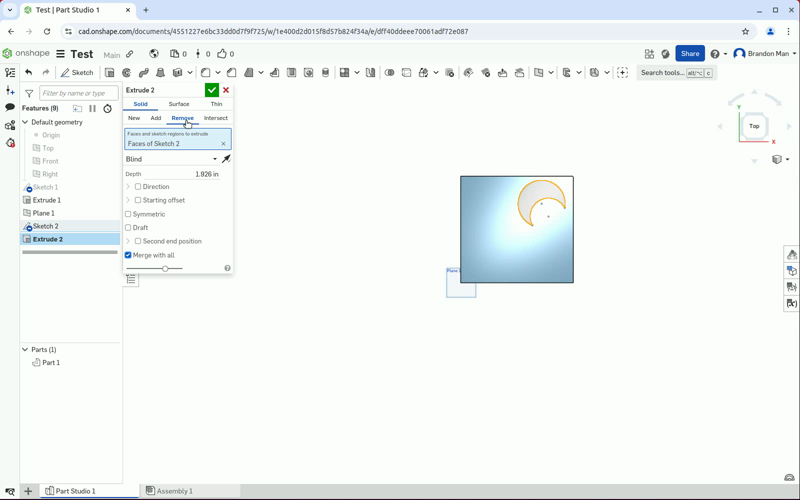
key(enter)
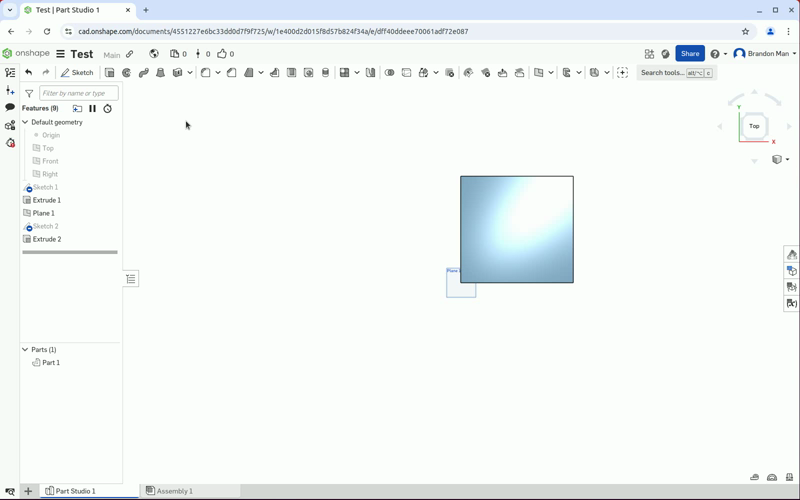
key(shift+h)
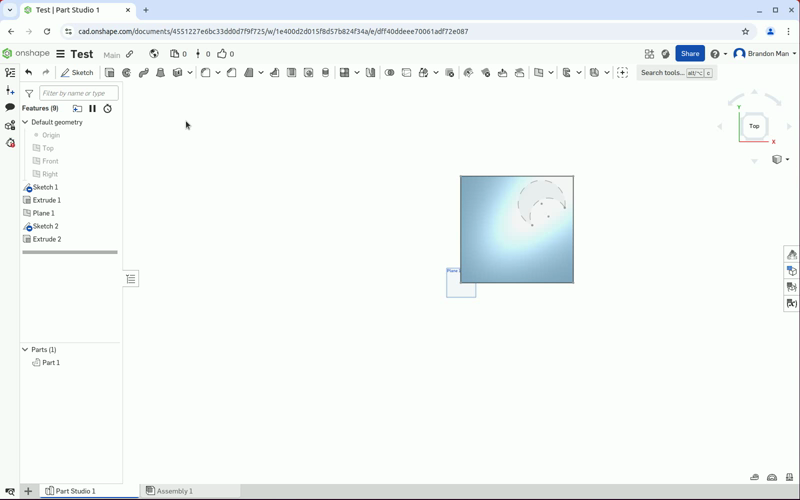
key(shift+h)
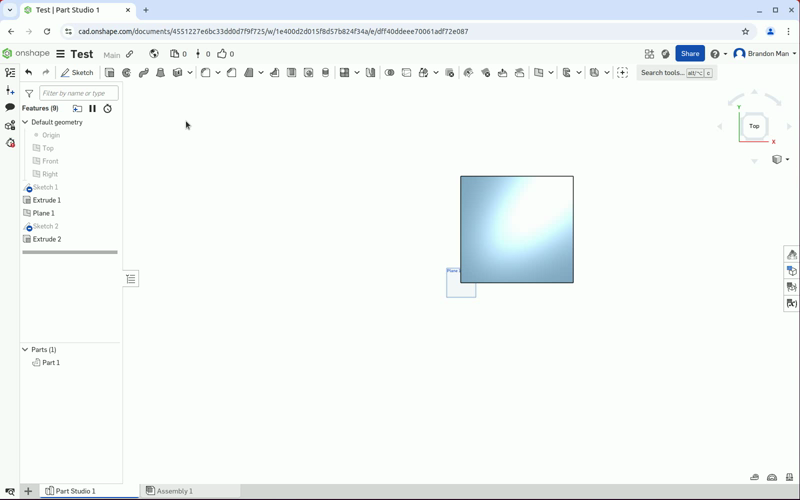
mouse_move(73, 189)
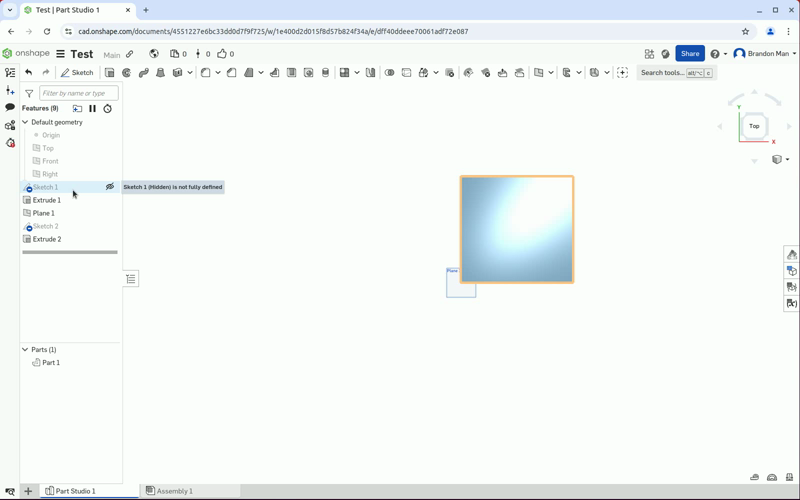
click(73, 189)
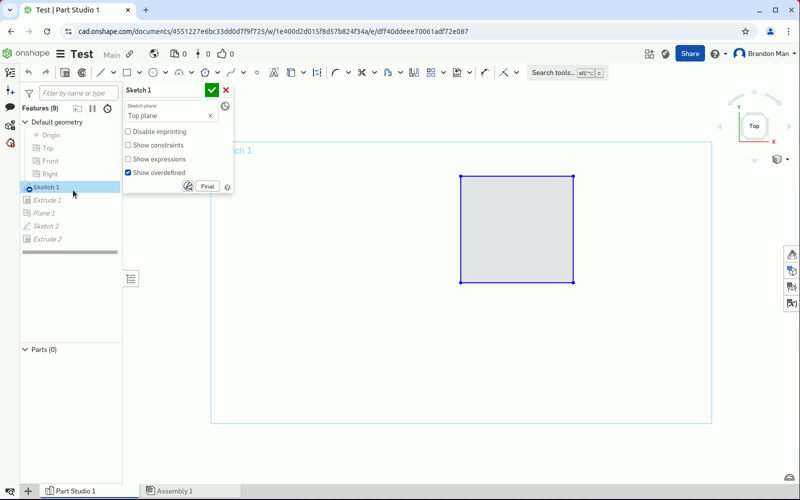
mouse_move(229, 92)
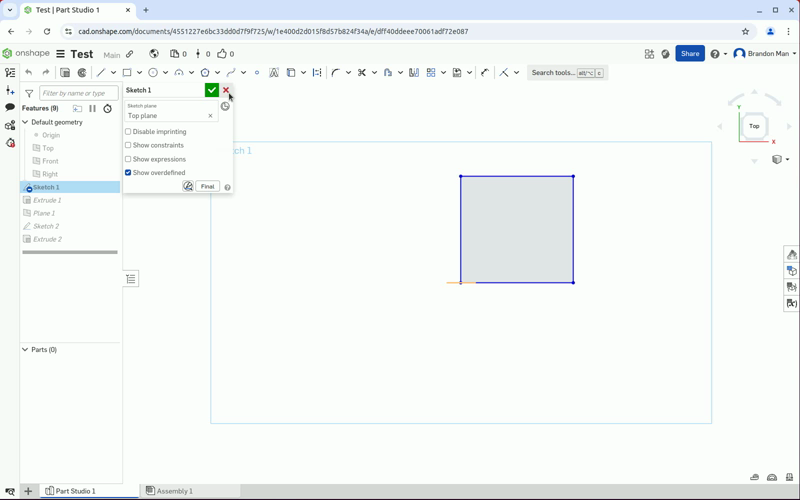
click(229, 92)
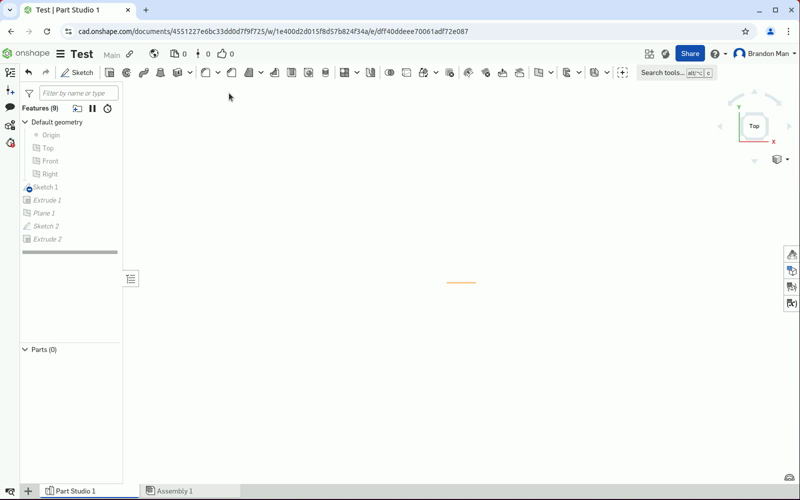
key(shift+s)
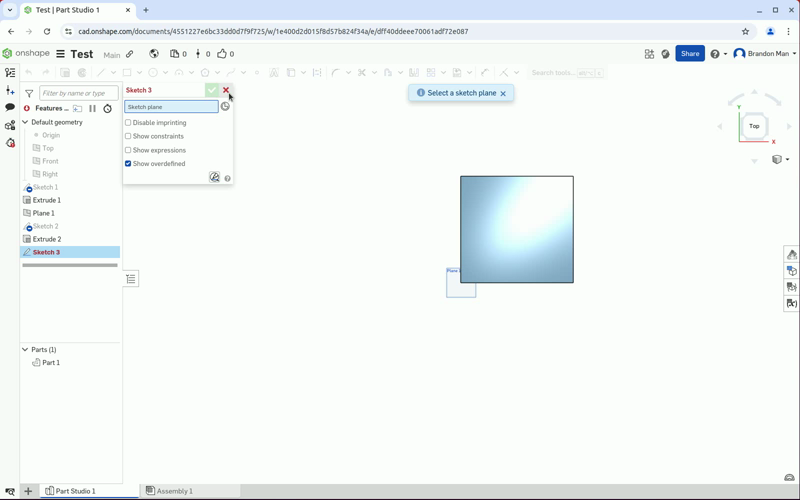
mouse_move(73, 215)
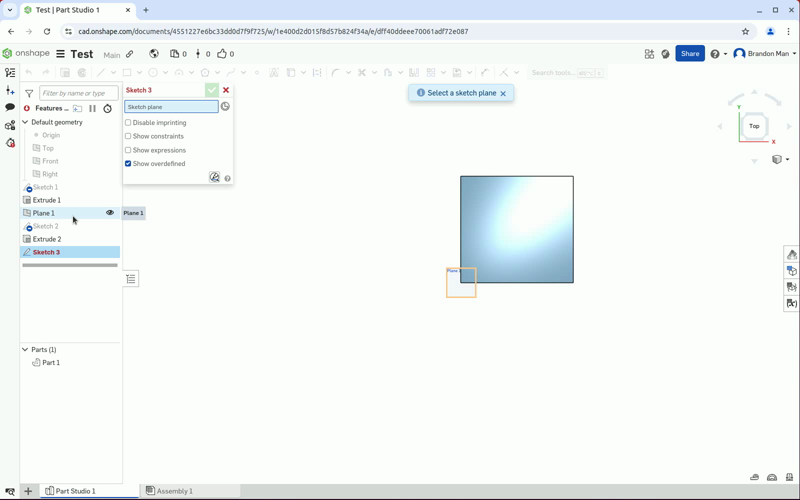
click(73, 215)
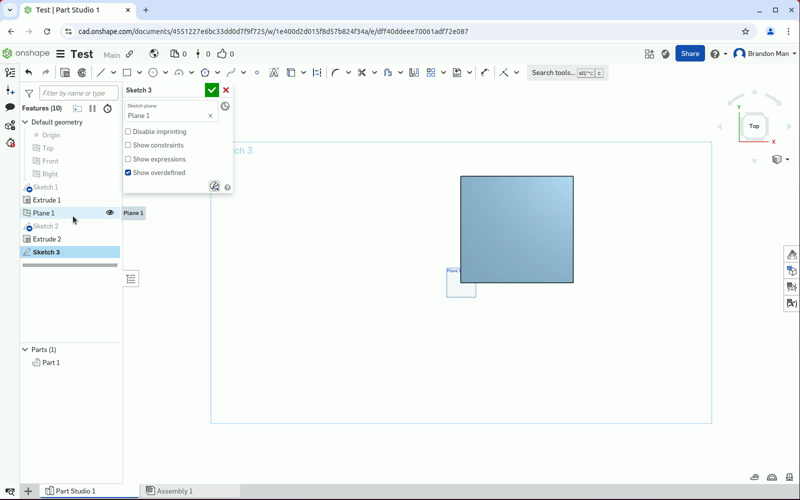
mouse_move(73, 352)
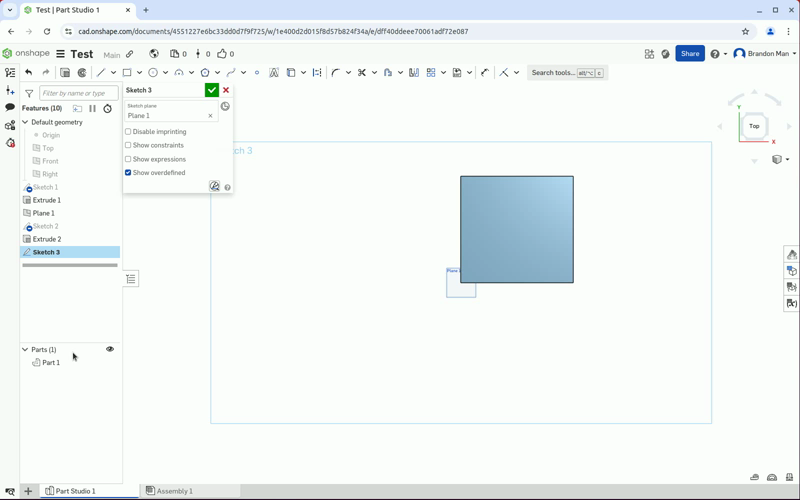
key(y)
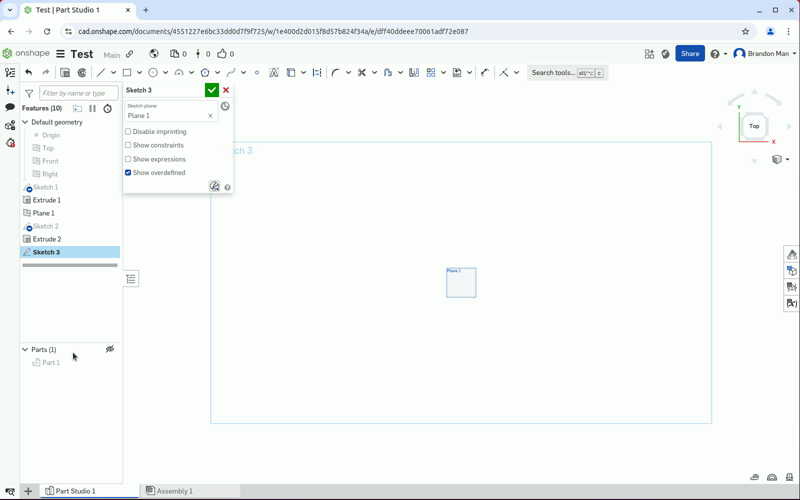
key(a)
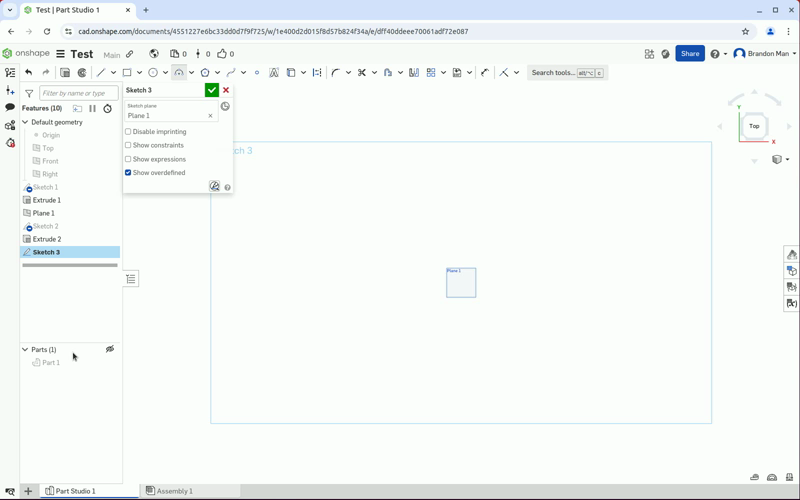
key_down(shift)
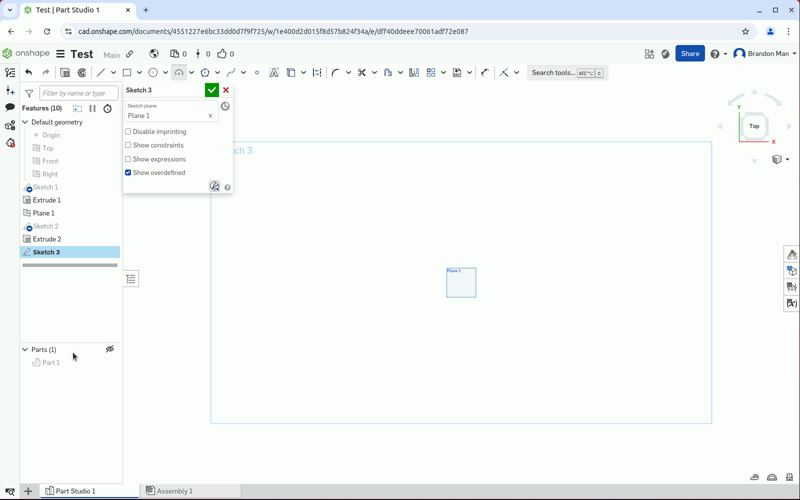
mouse_move(532, 225)
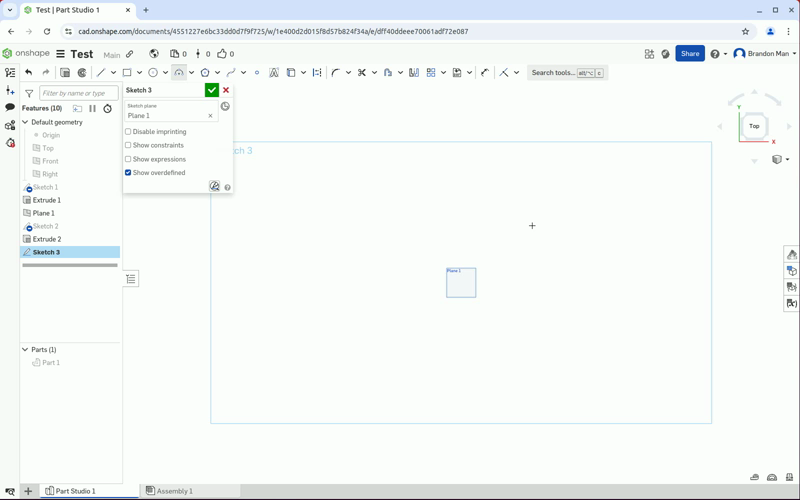
click(532, 225)
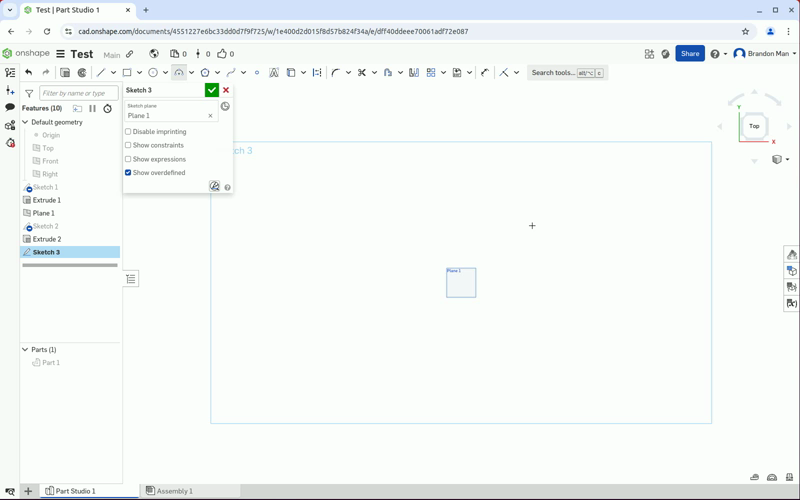
key_up(shift)
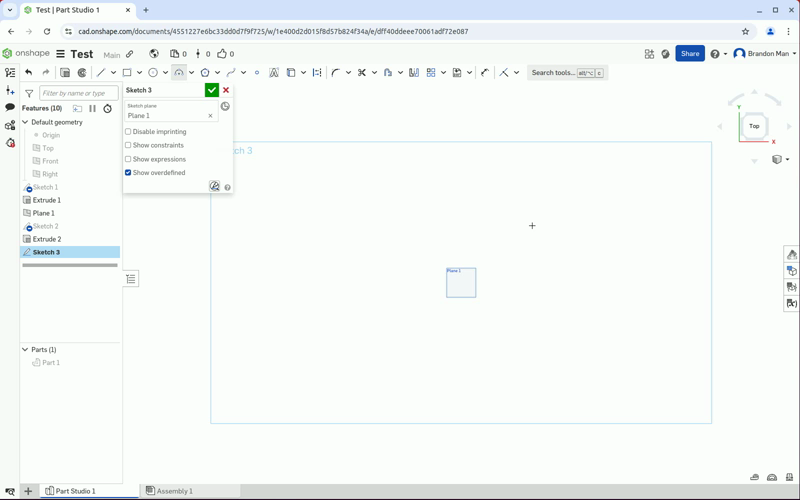
key_down(shift)
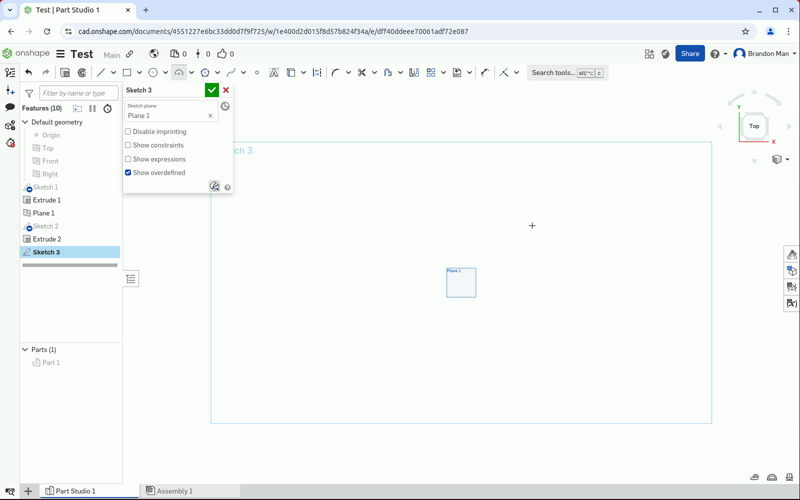
mouse_move(564, 207)
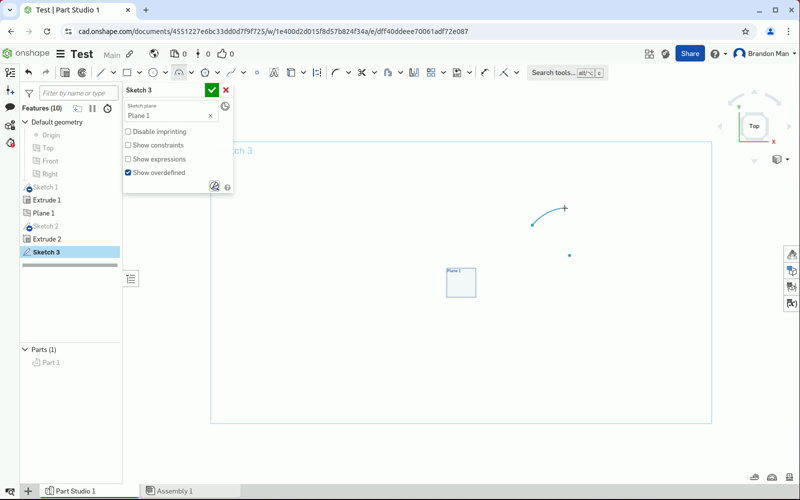
click(564, 207)
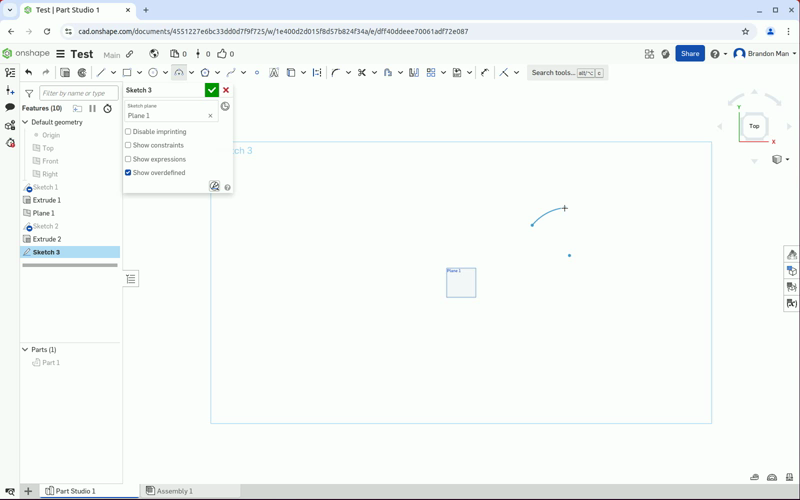
mouse_move(552, 224)
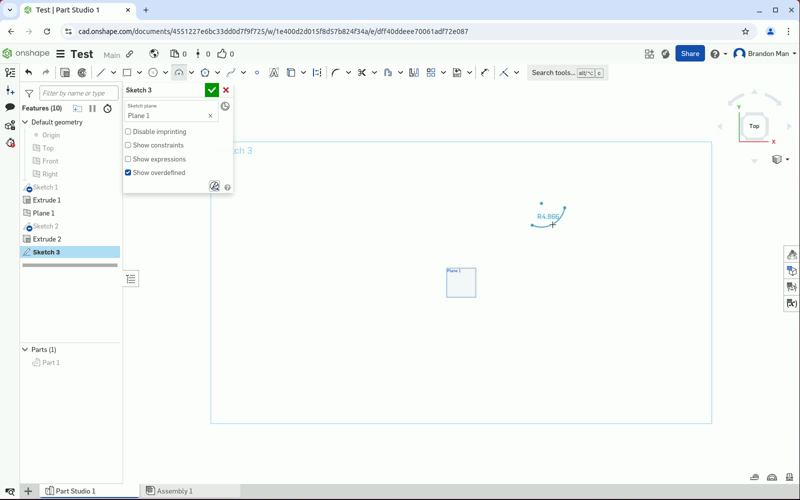
click(552, 224)
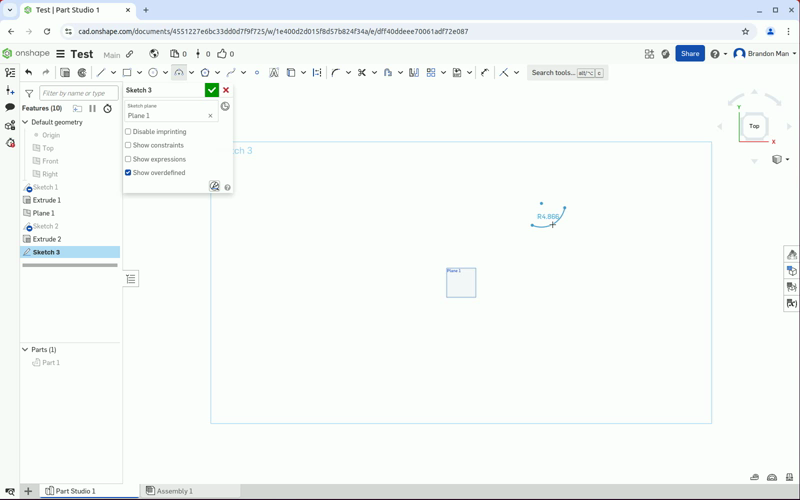
key_up(shift)
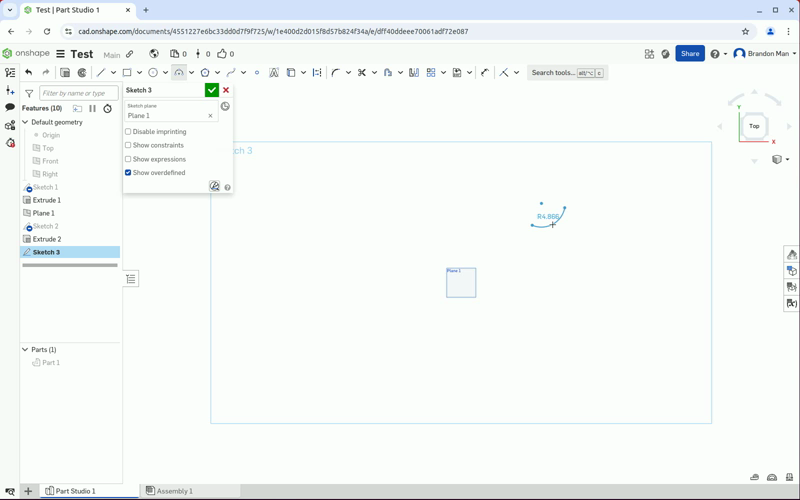
mouse_move(564, 207)
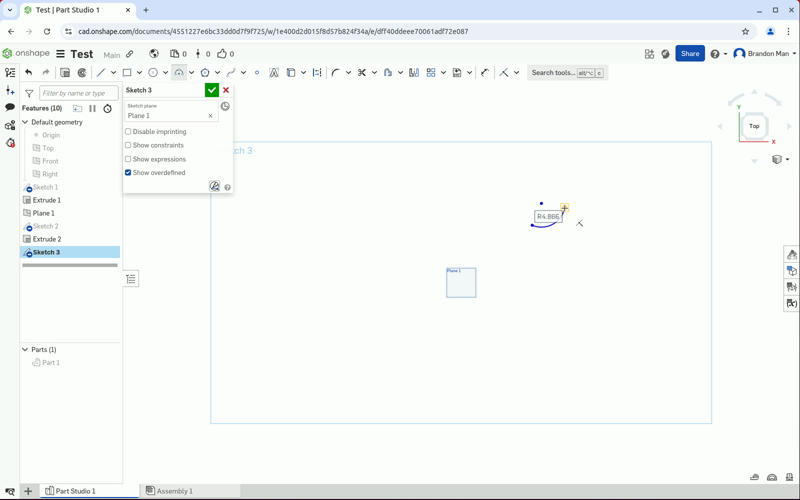
click(564, 207)
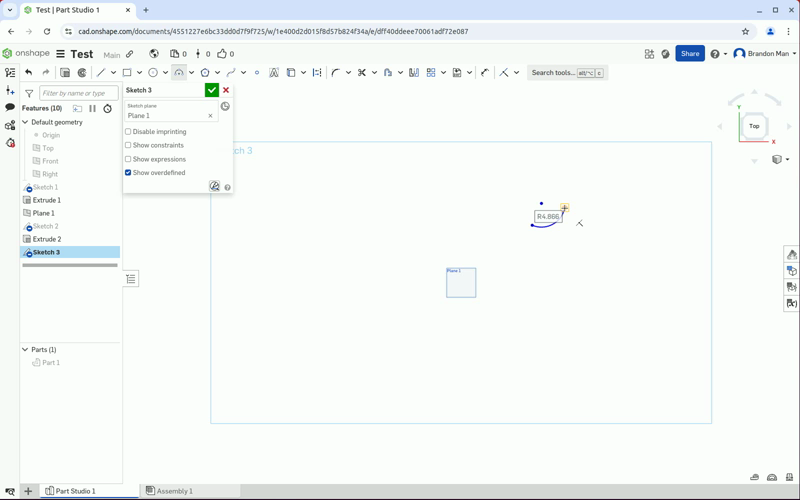
mouse_move(532, 225)
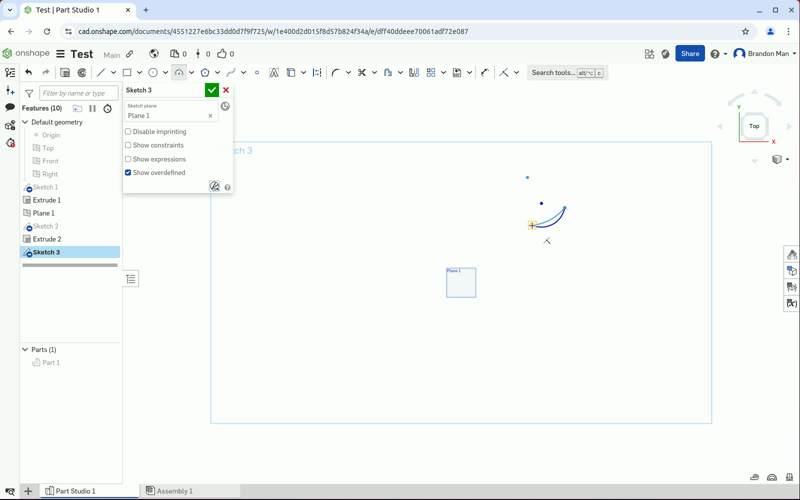
click(532, 225)
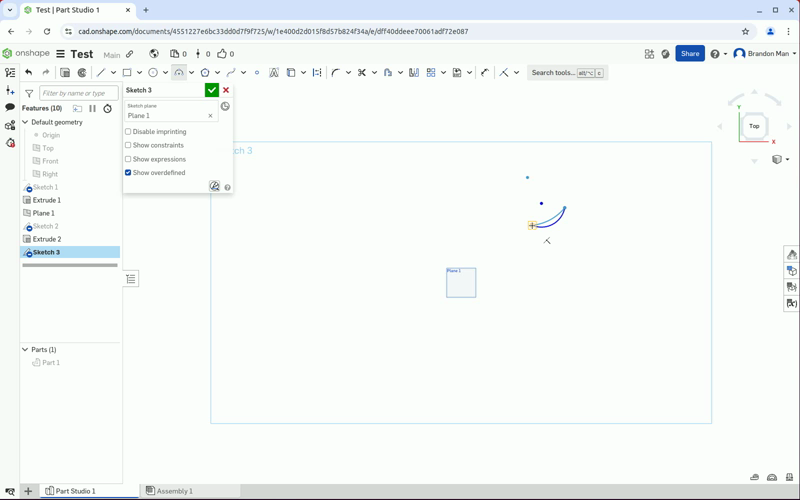
key_down(shift)
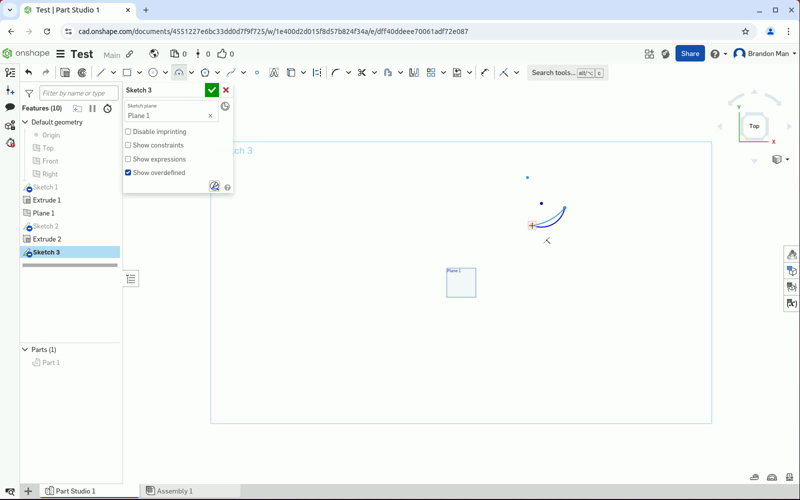
mouse_move(539, 200)
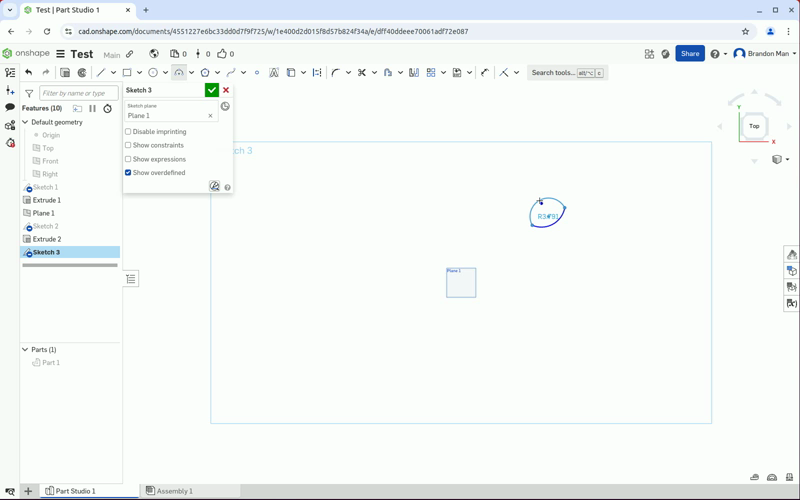
scroll(6)
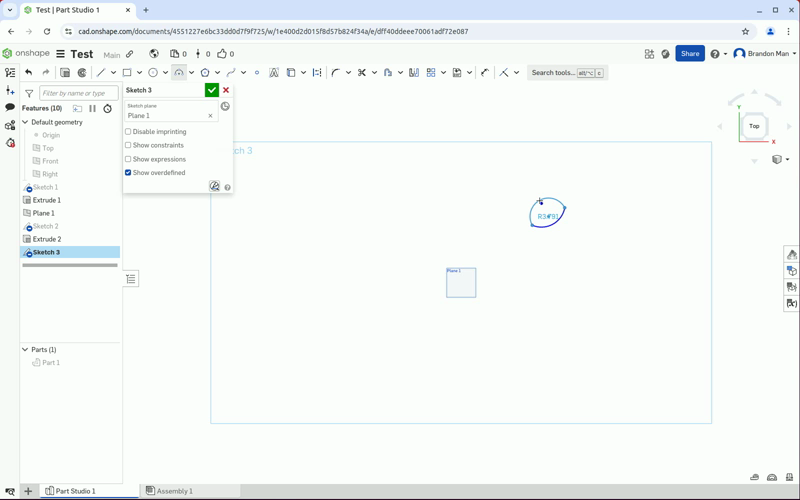
scroll(6)
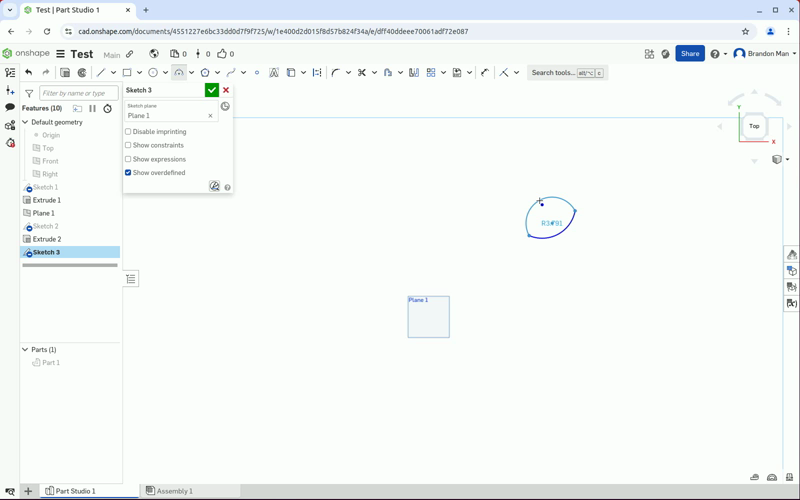
scroll(6)
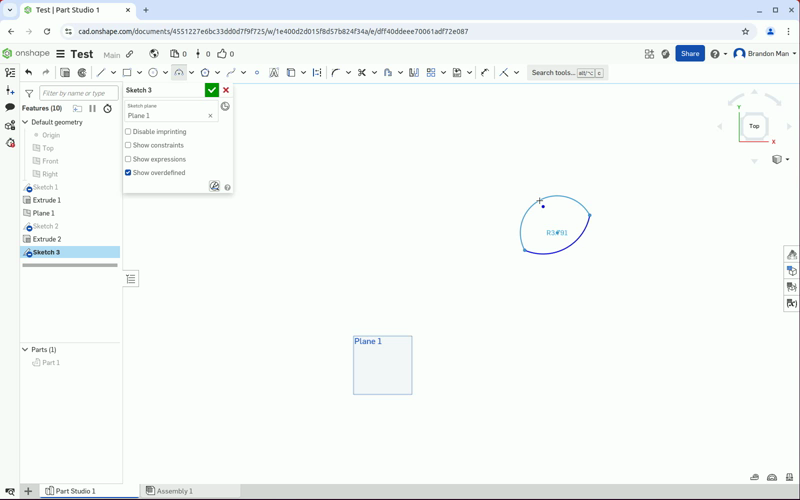
scroll(6)
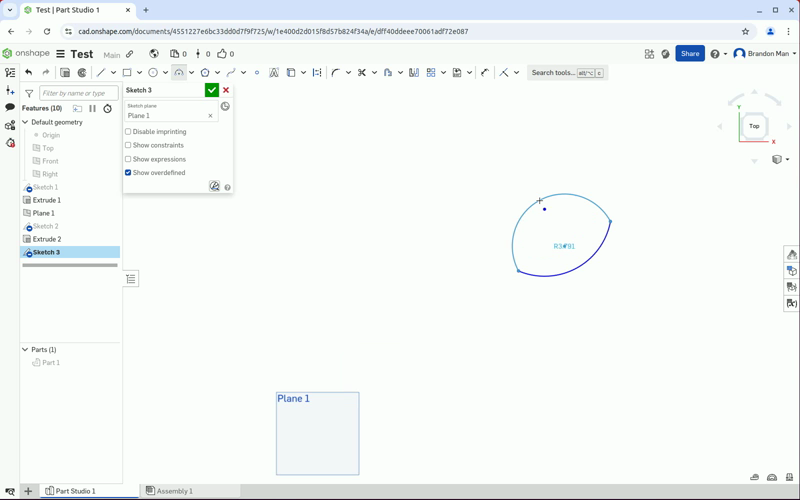
scroll(6)
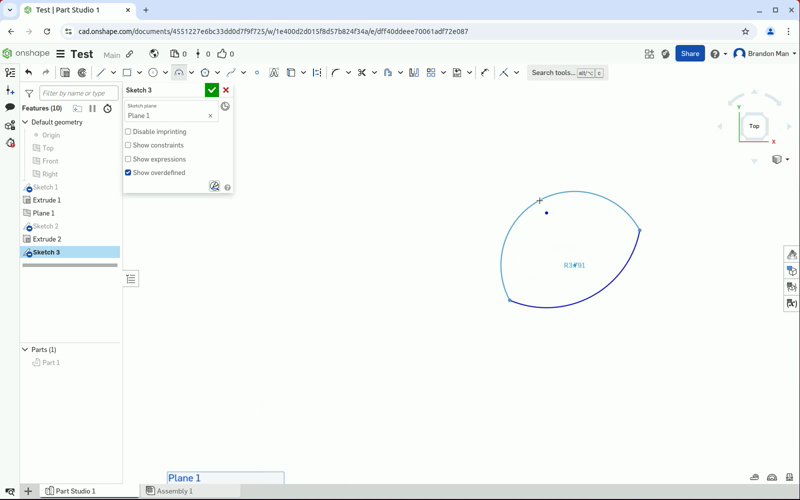
scroll(6)
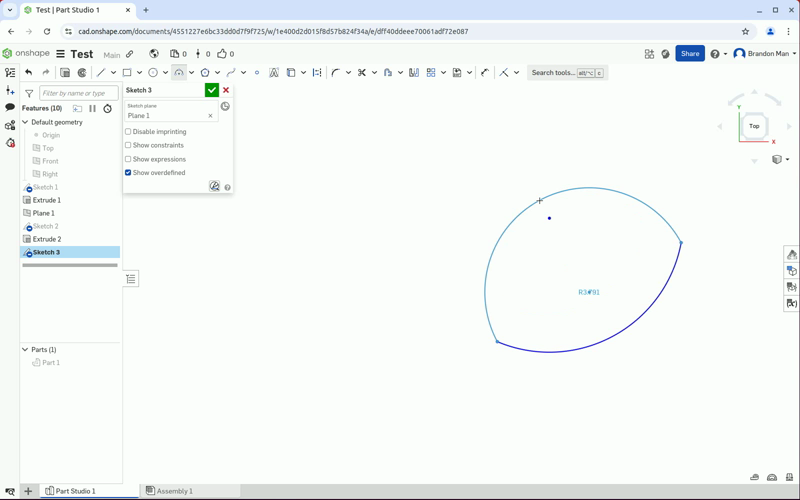
scroll(6)
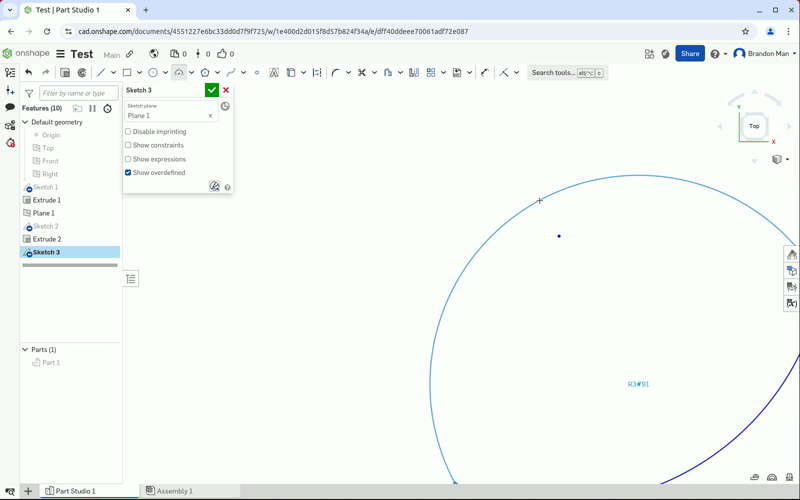
click(539, 200)
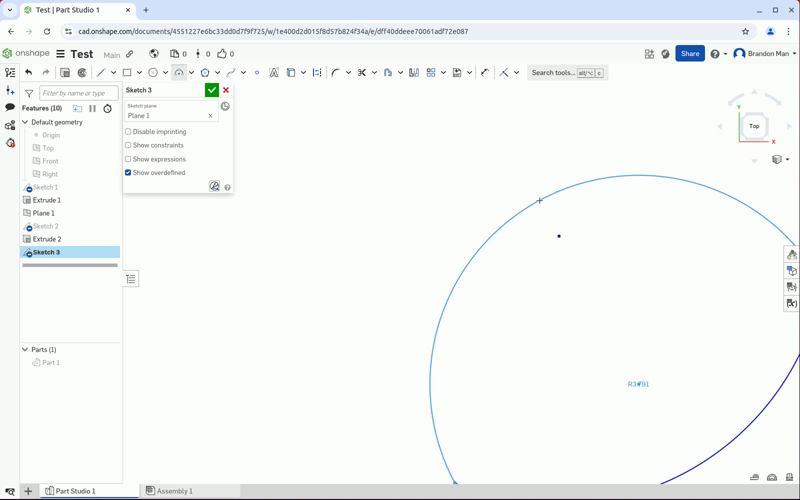
scroll(-6)
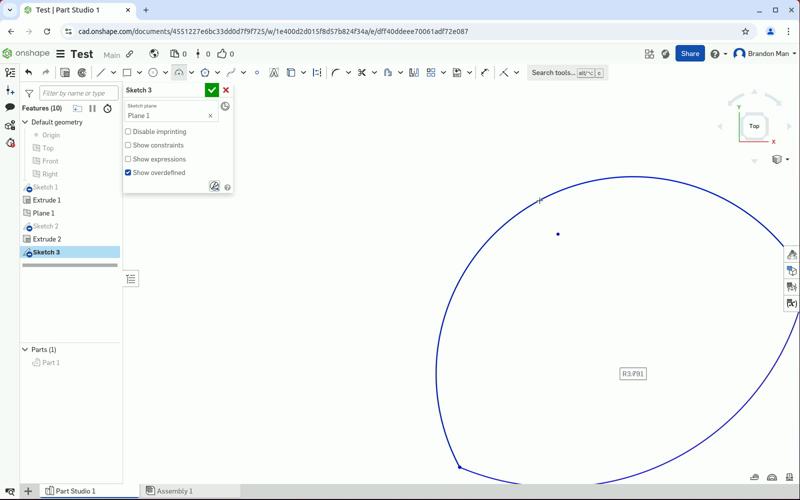
scroll(-6)
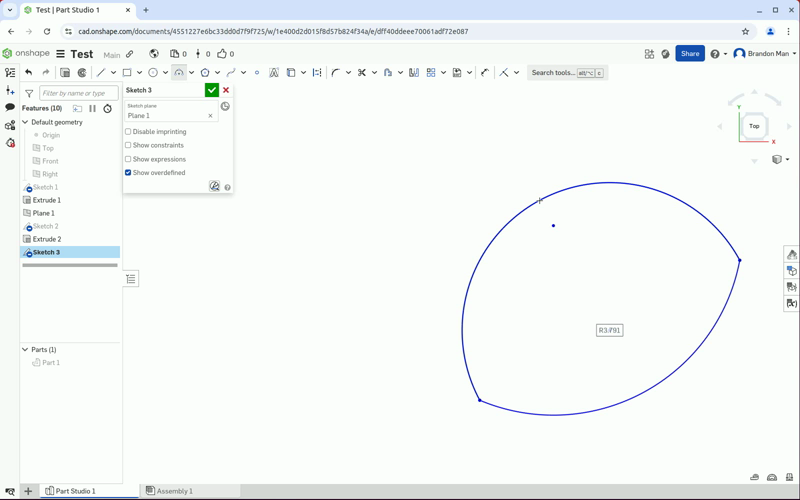
scroll(-6)
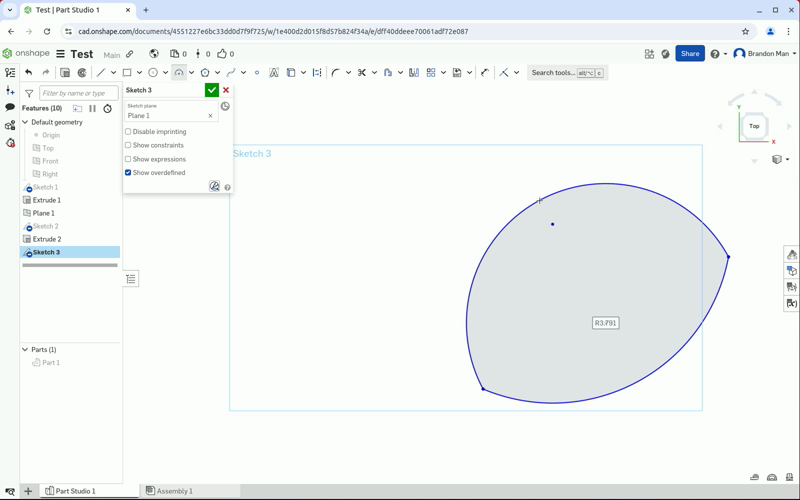
scroll(-6)
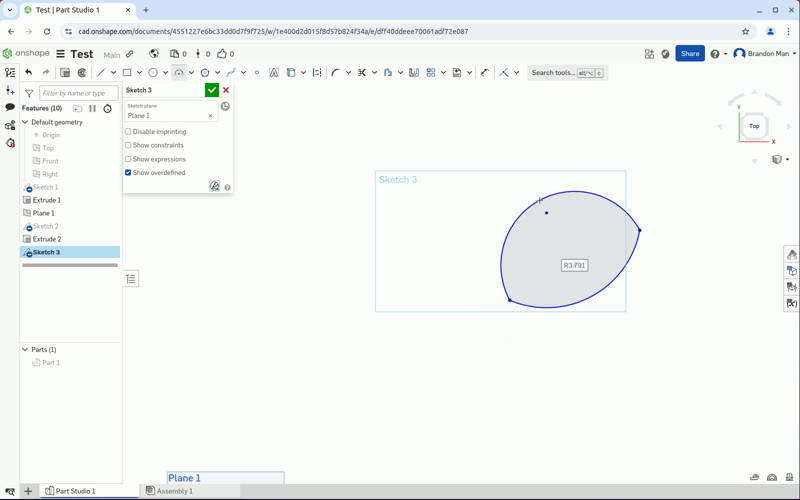
scroll(-6)
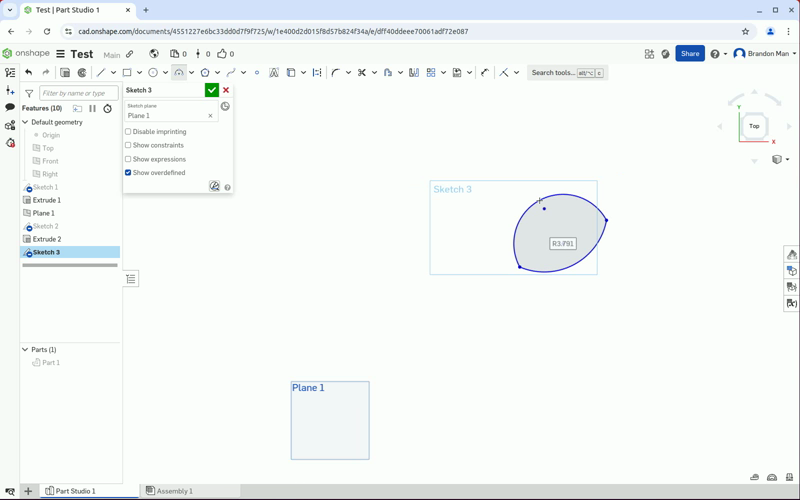
scroll(-6)
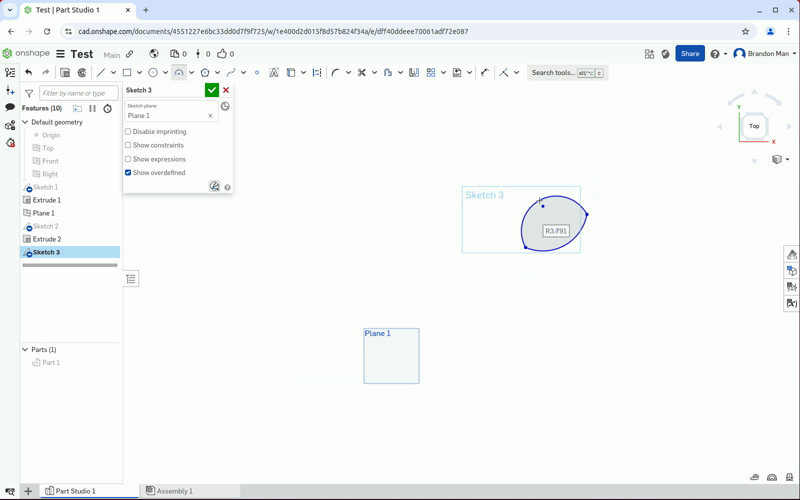
scroll(-6)
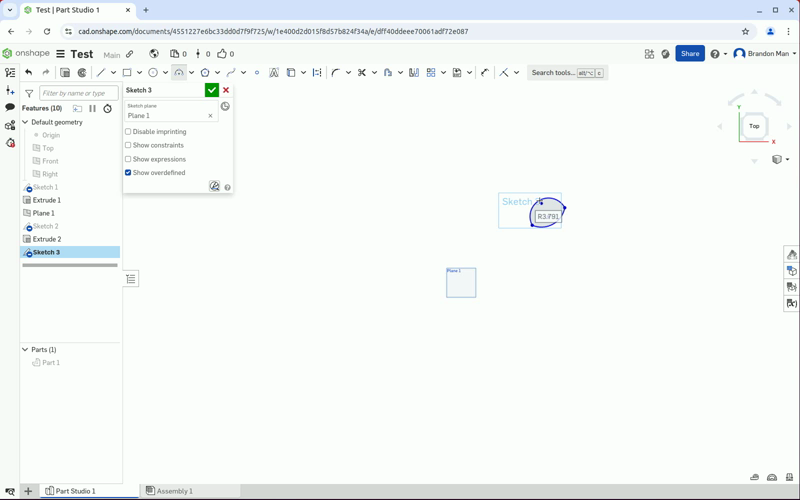
key_up(shift)
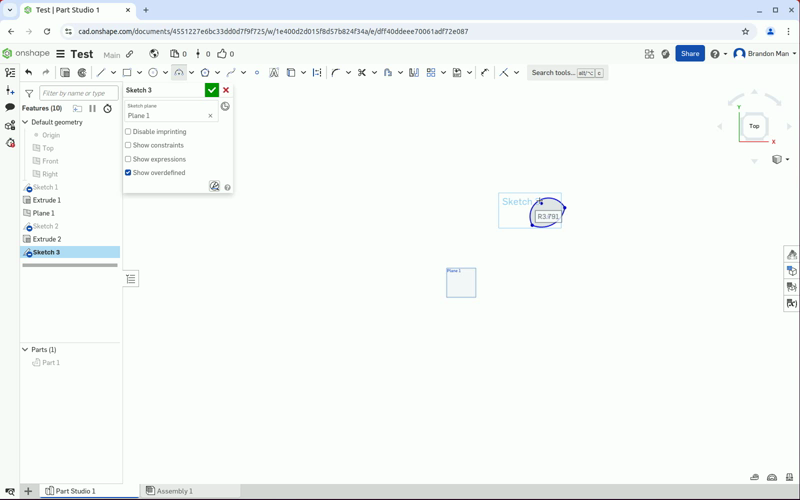
key(esc)
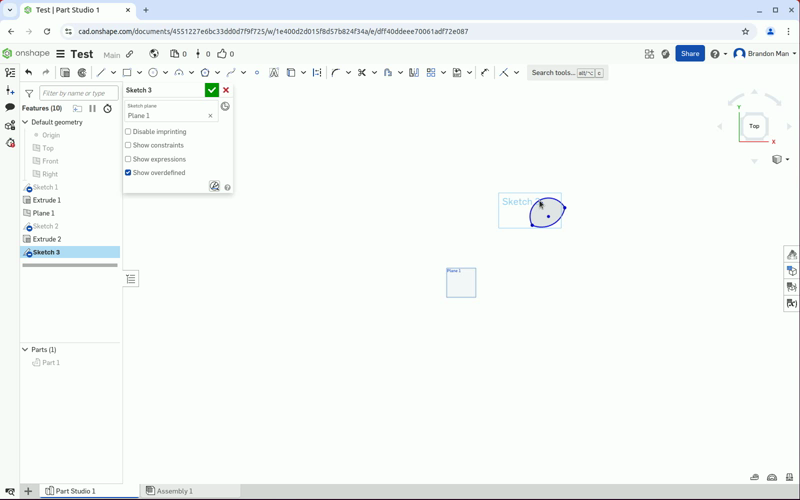
mouse_move(559, 211)
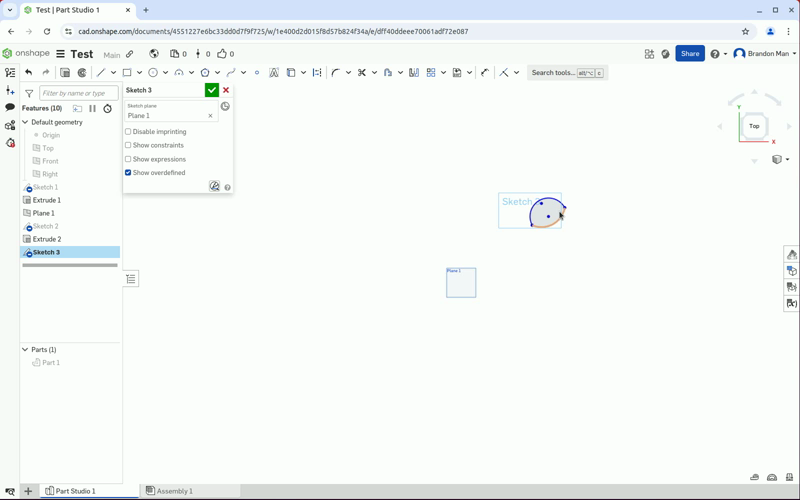
scroll(6)
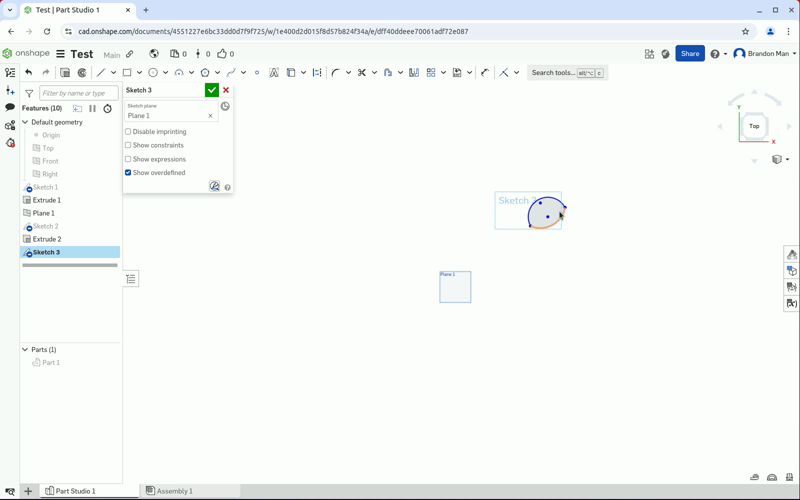
scroll(6)
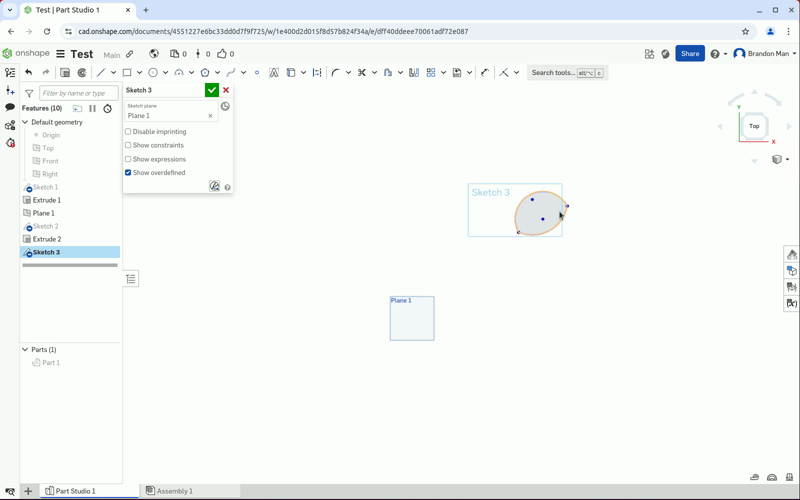
scroll(6)
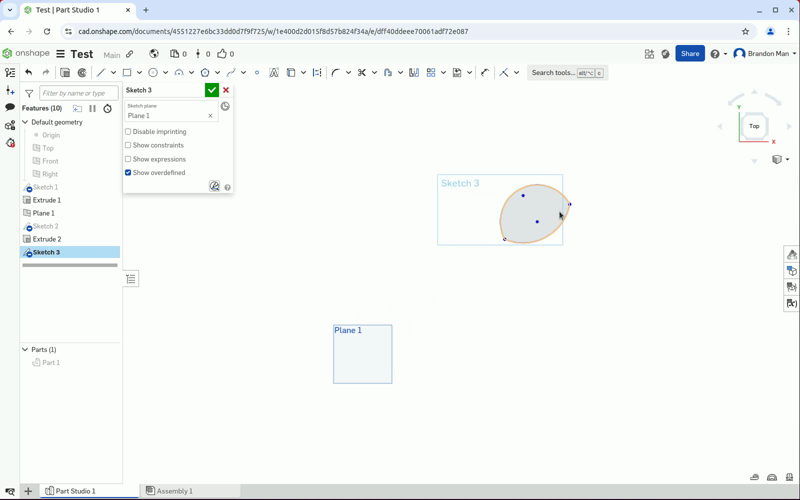
scroll(6)
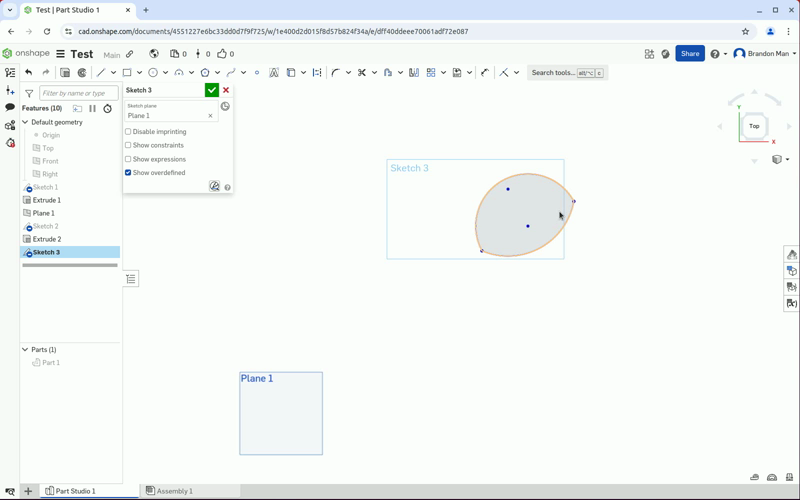
scroll(6)
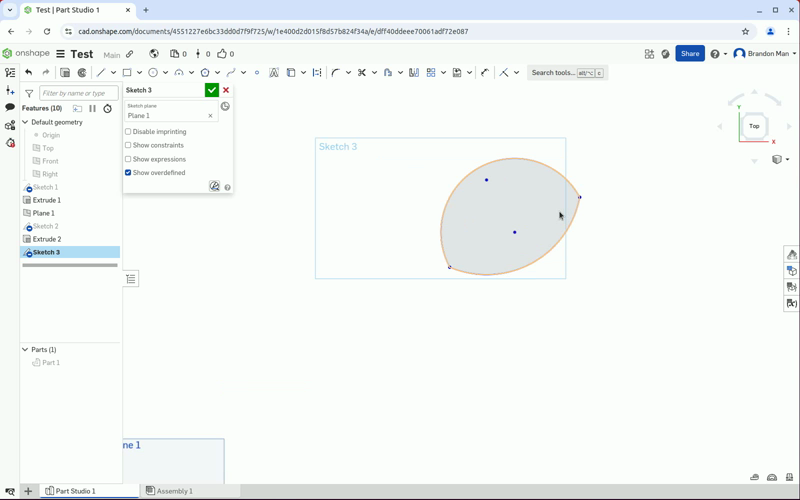
scroll(6)
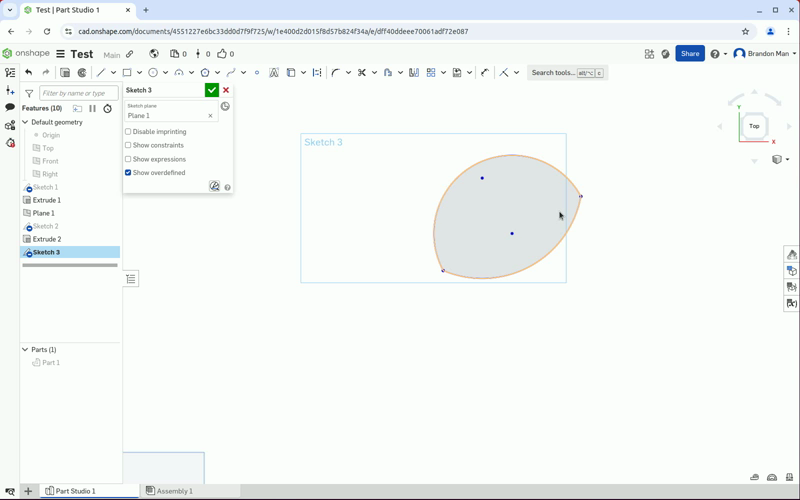
scroll(6)
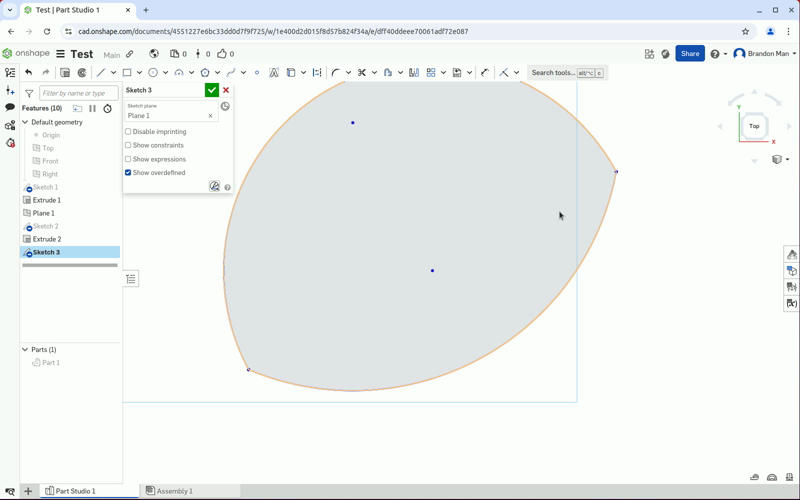
click(559, 211)
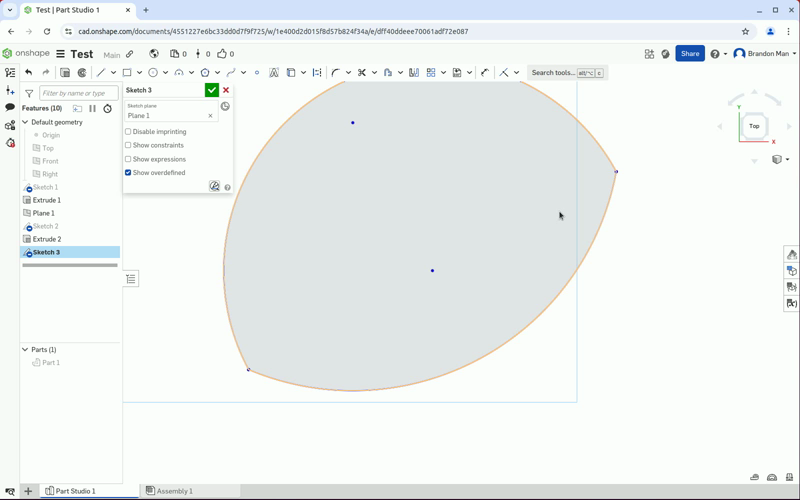
scroll(-6)
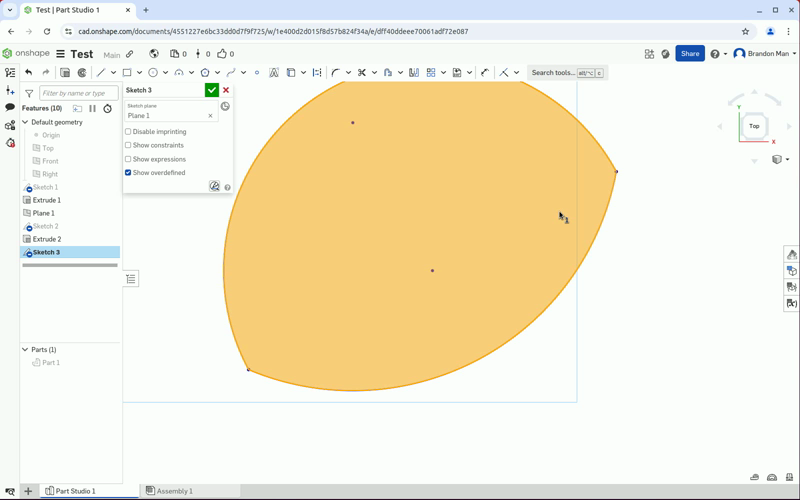
scroll(-6)
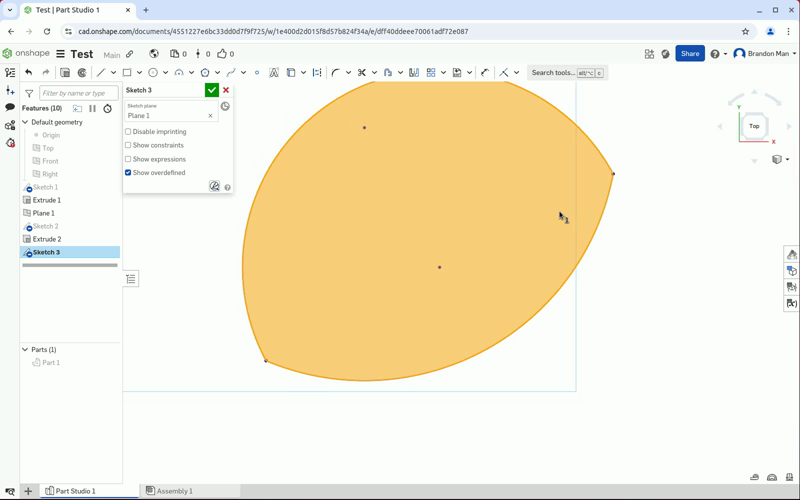
scroll(-6)
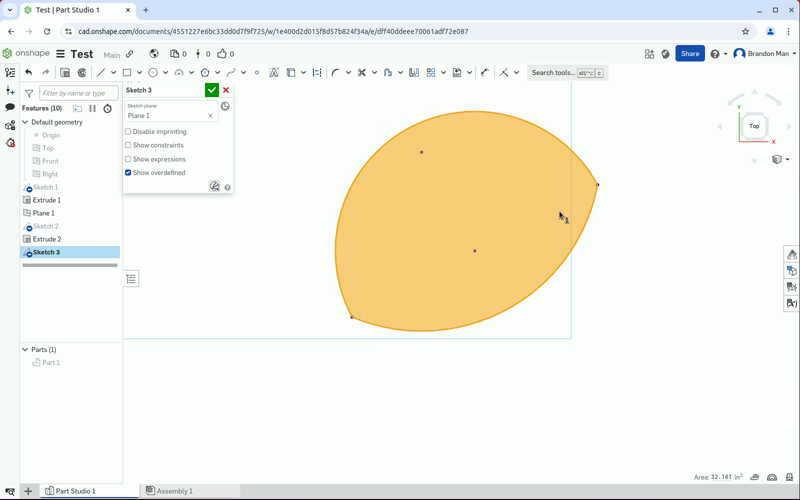
scroll(-6)
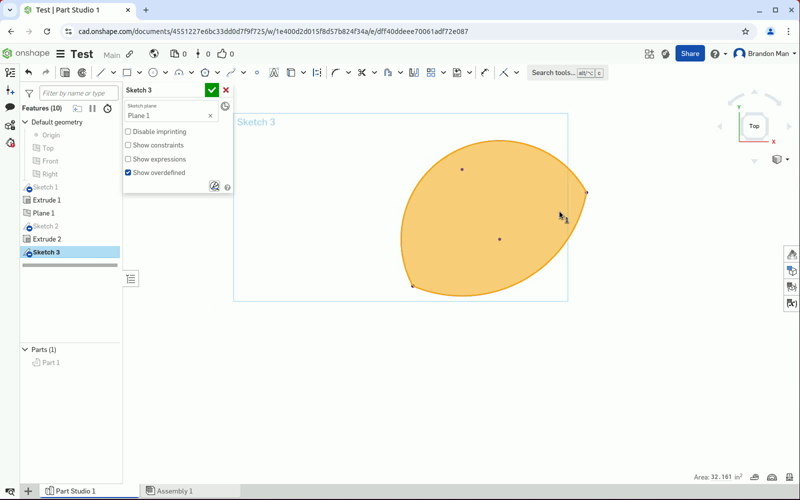
scroll(-6)
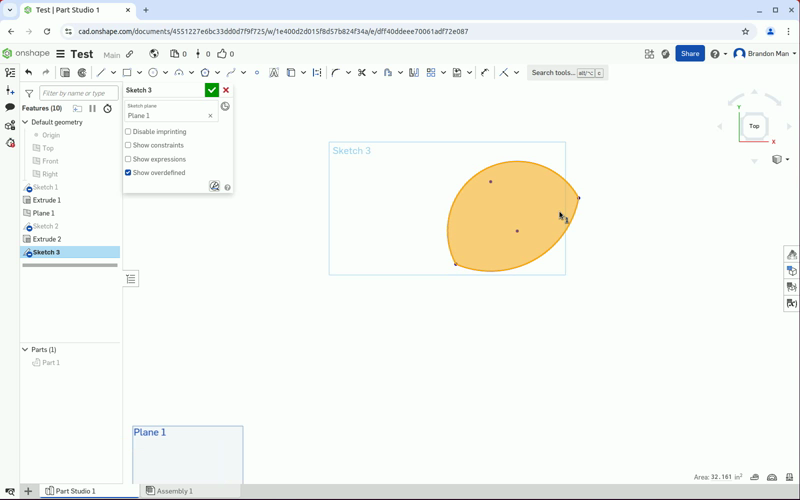
scroll(-6)
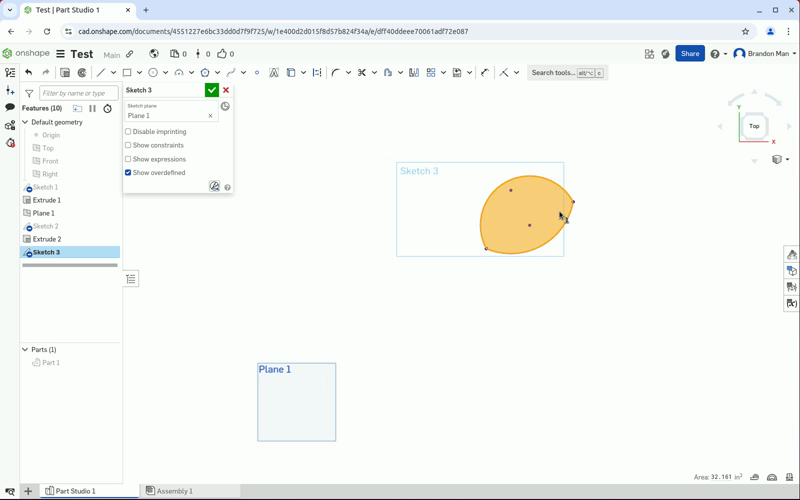
scroll(-6)
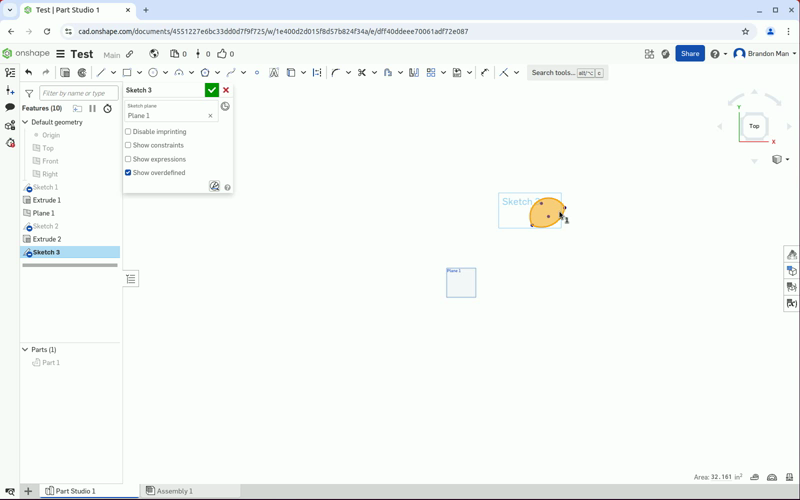
mouse_move(73, 352)
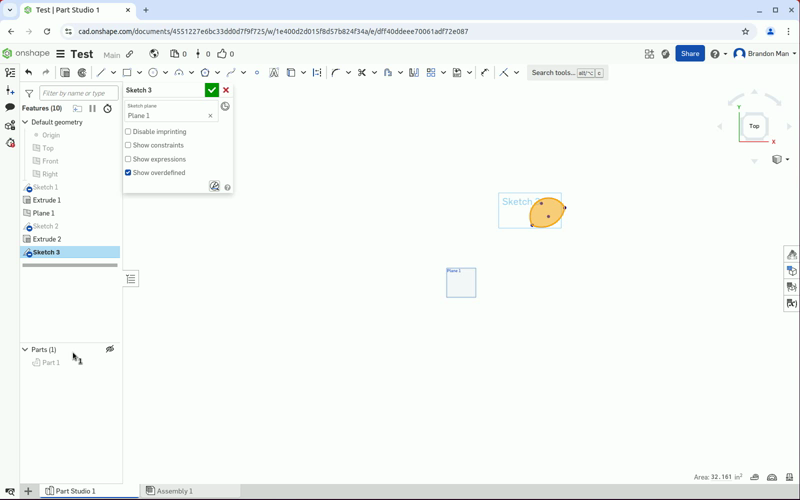
key(shift+y)
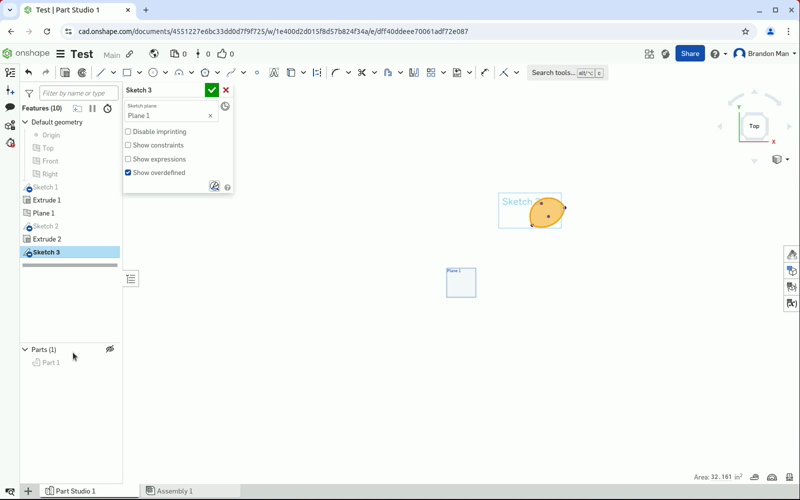
key(shift+e)
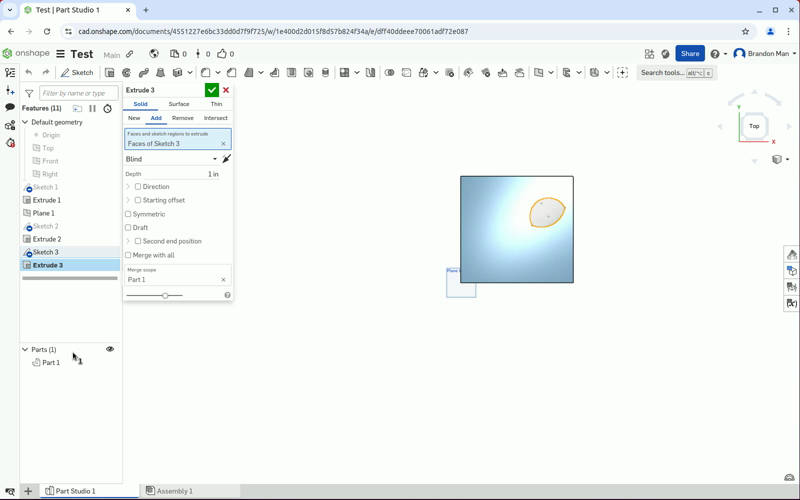
mouse_move(143, 106)
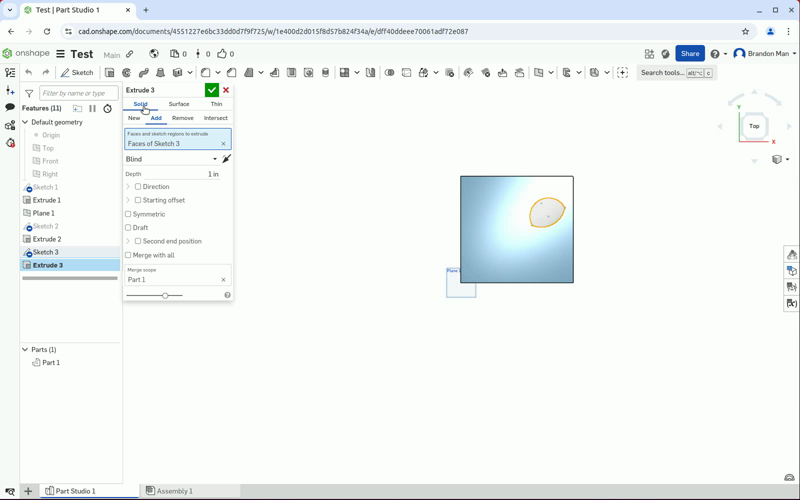
click(143, 106)
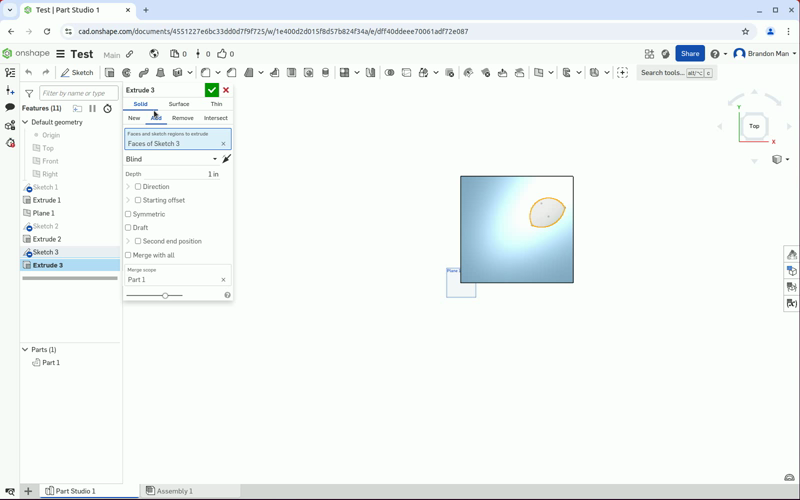
mouse_move(186, 120)
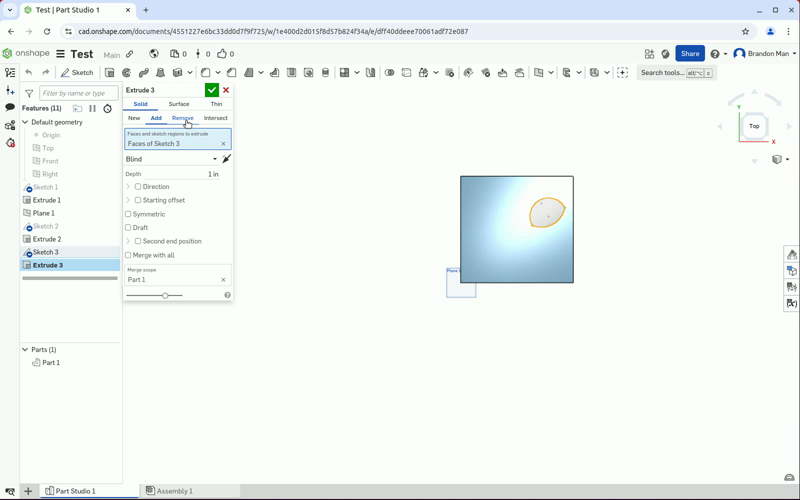
click(186, 120)
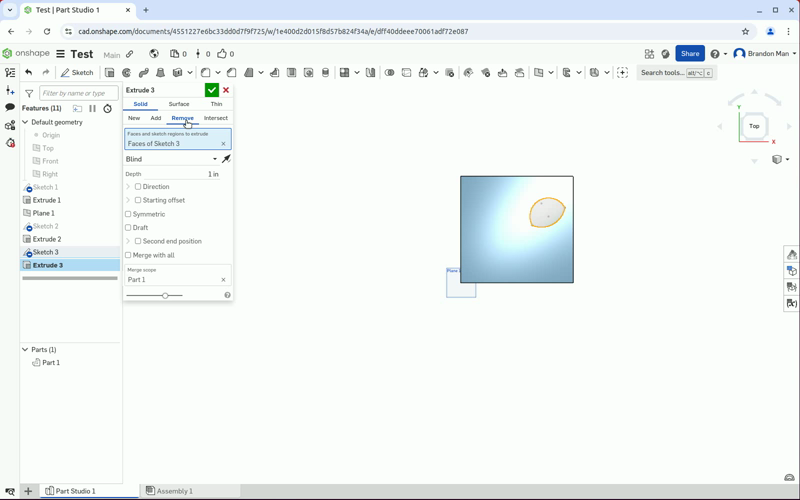
key(tab, 4)
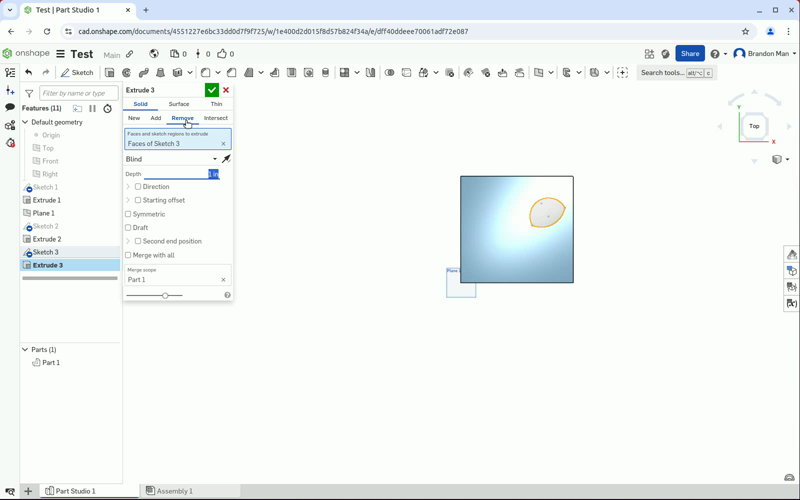
text(1.926)
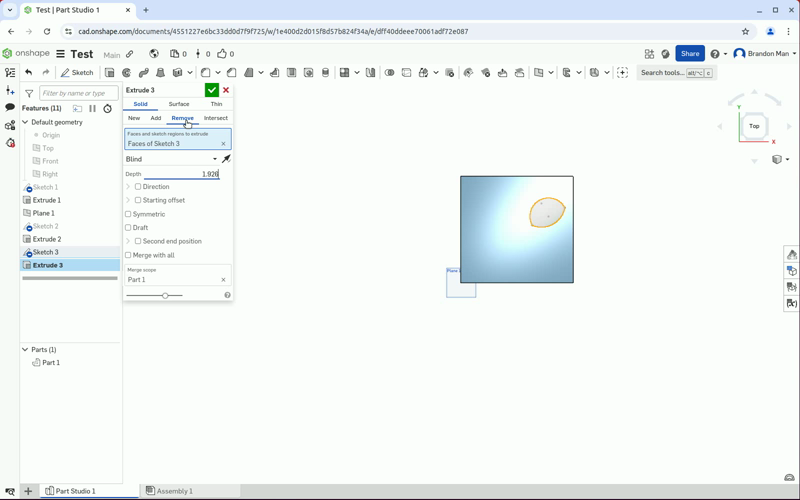
key(tab, 6)
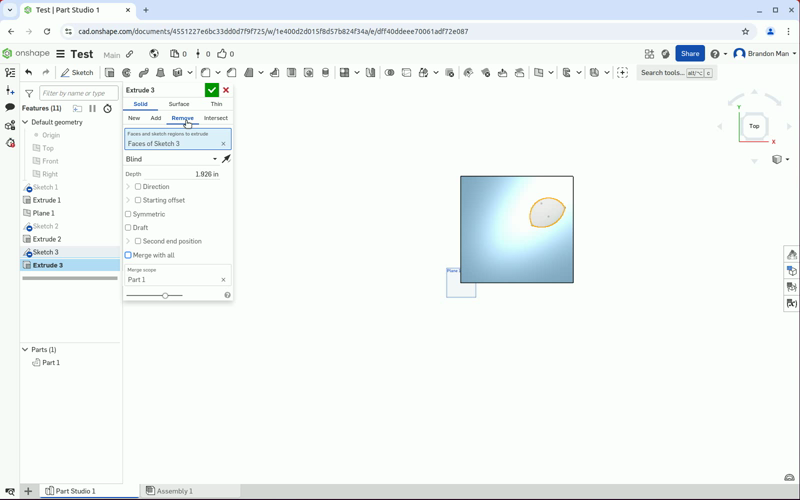
key(space)
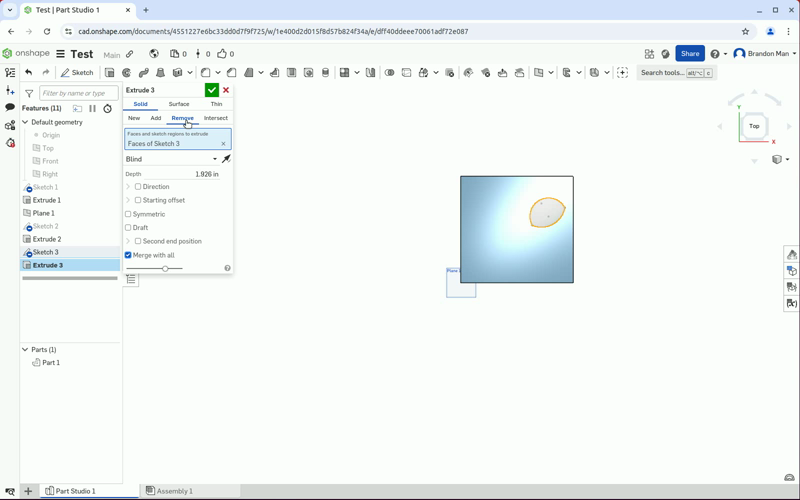
key(enter)
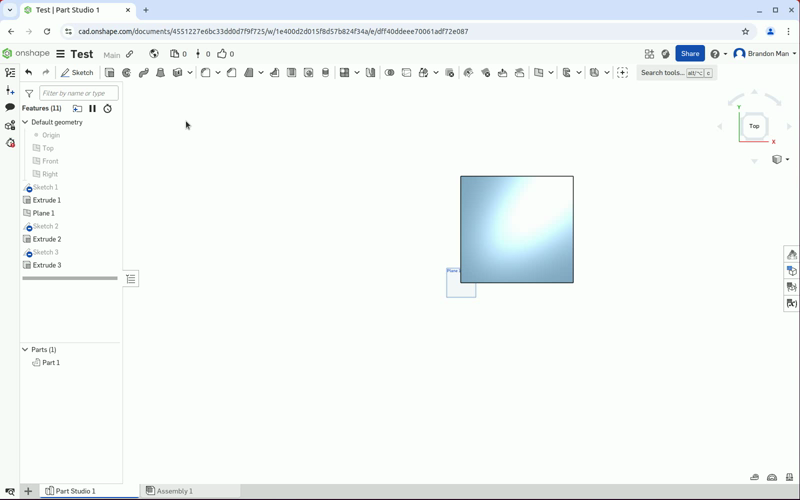
key(shift+h)
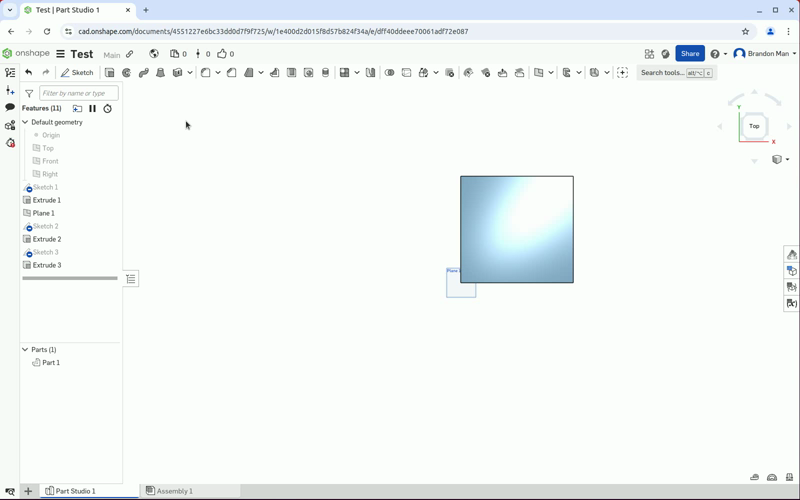
key(shift+h)
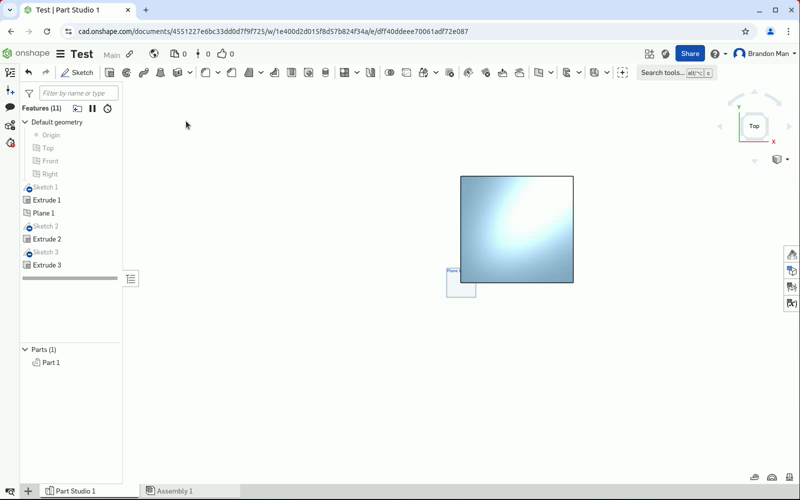
mouse_move(73, 189)
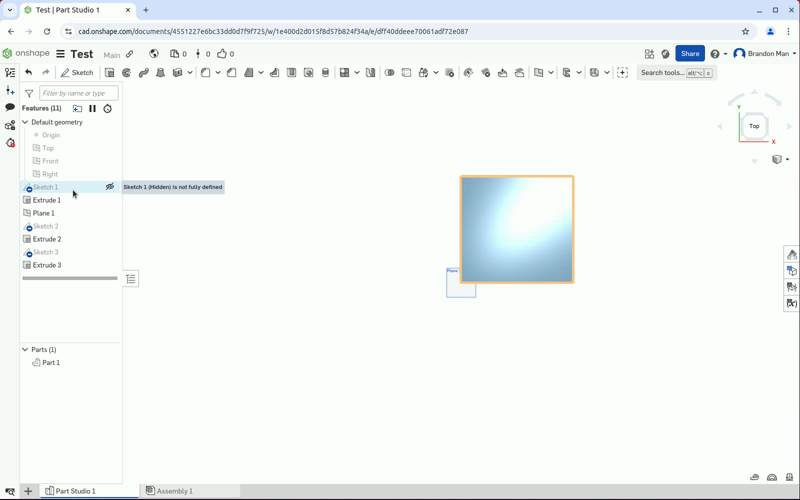
click(73, 189)
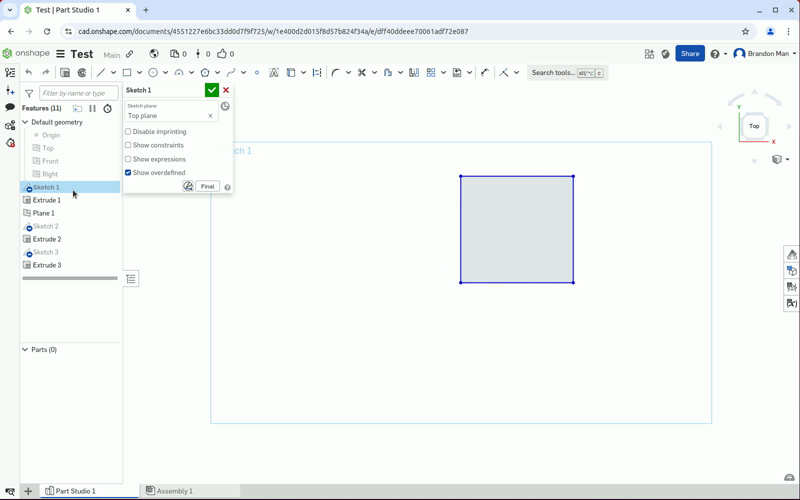
mouse_move(229, 92)
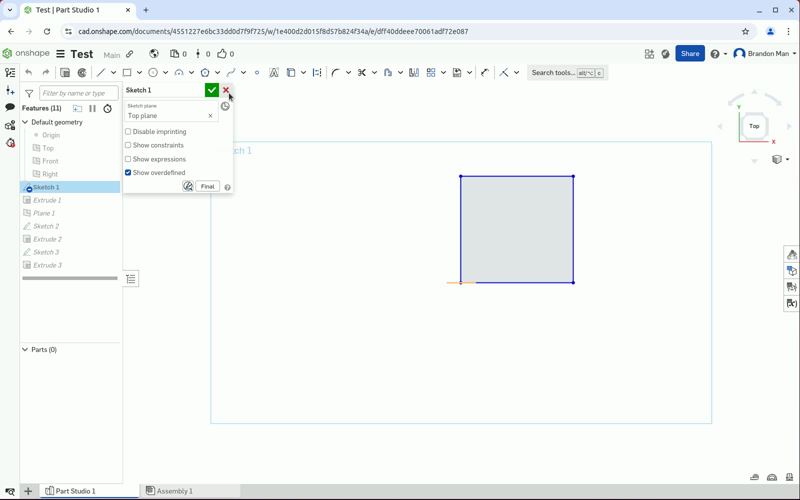
click(229, 92)
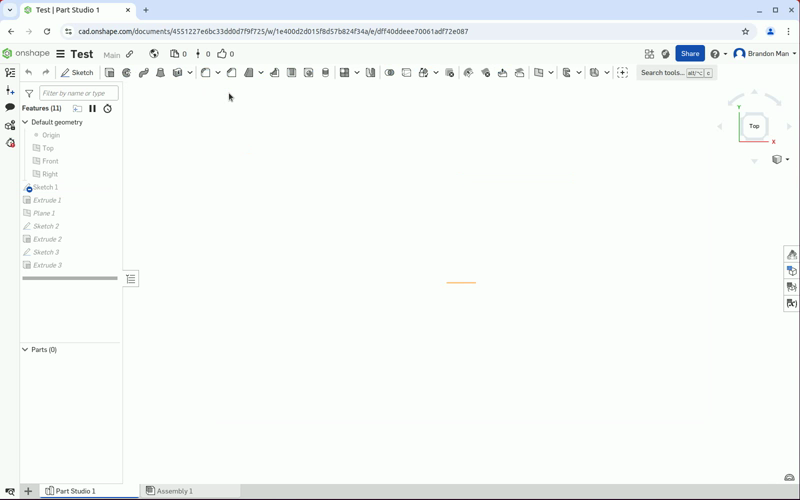
key(shift+s)
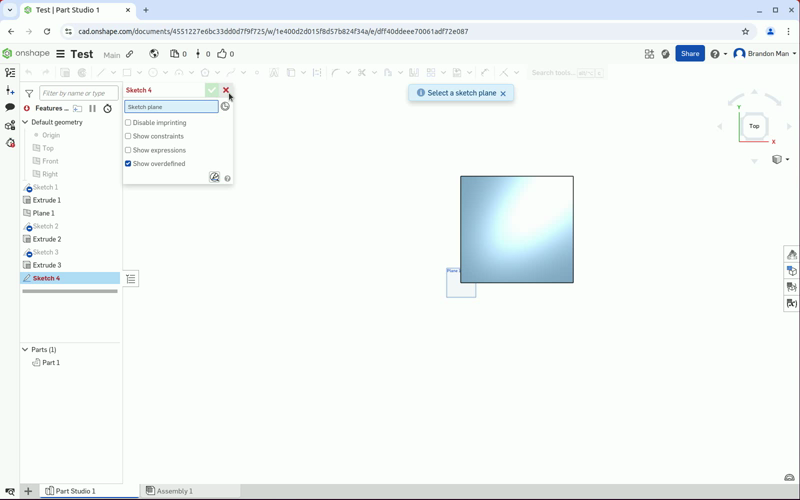
mouse_move(73, 215)
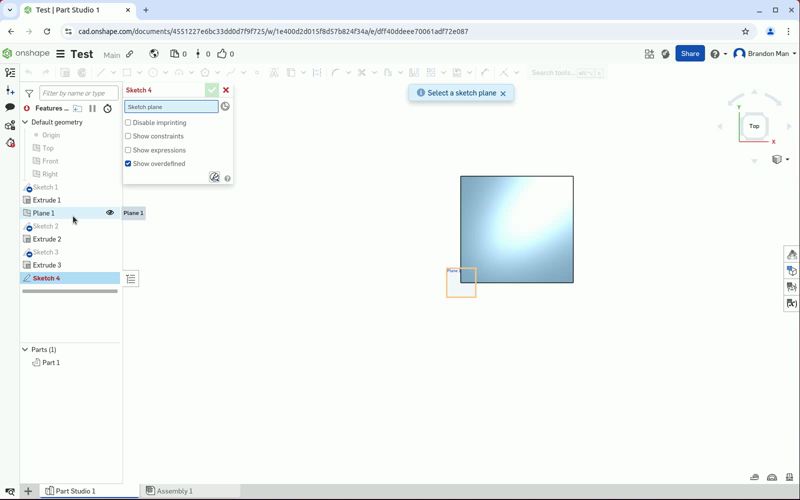
click(73, 215)
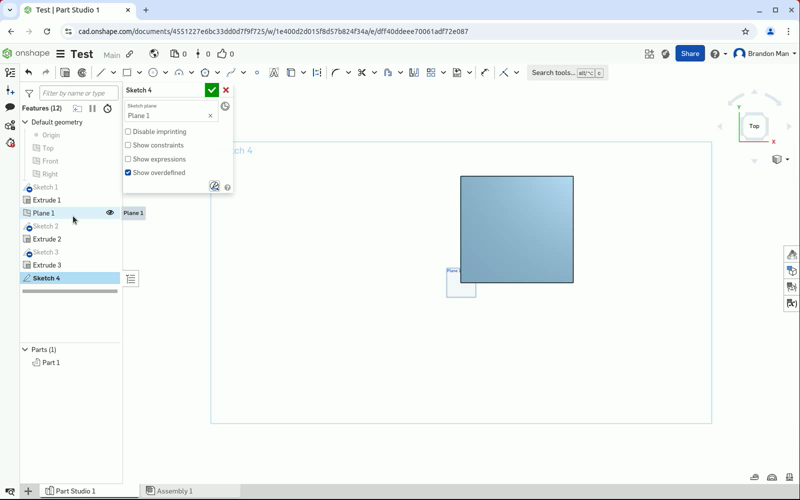
mouse_move(73, 352)
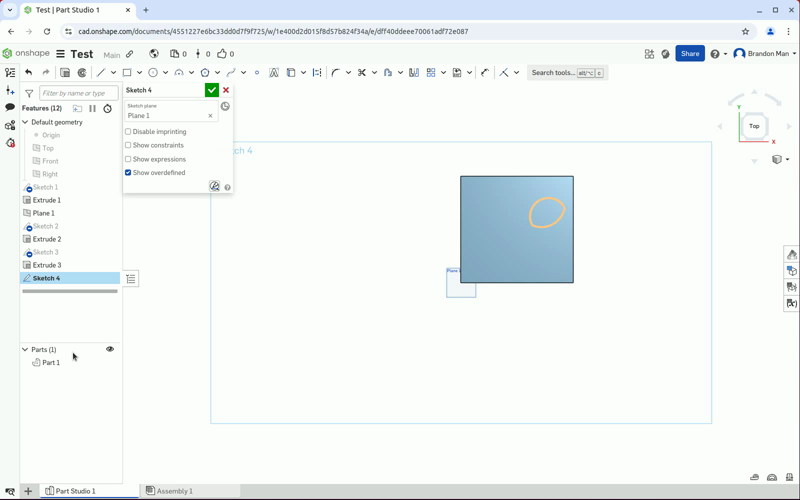
key(y)
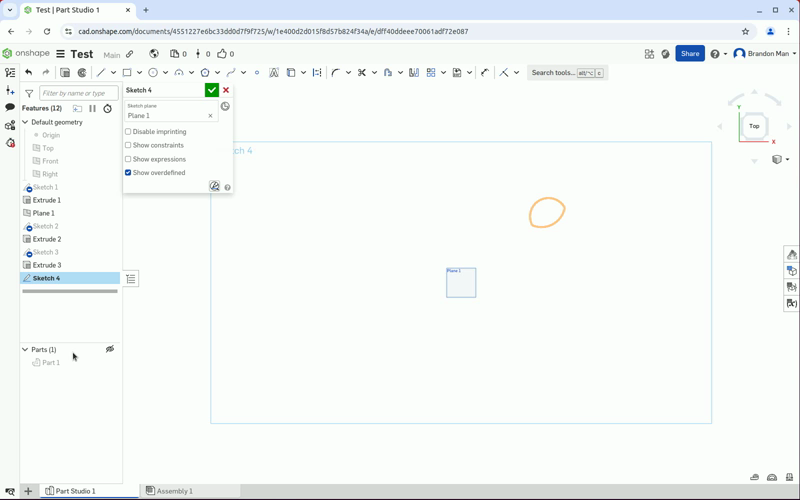
key(a)
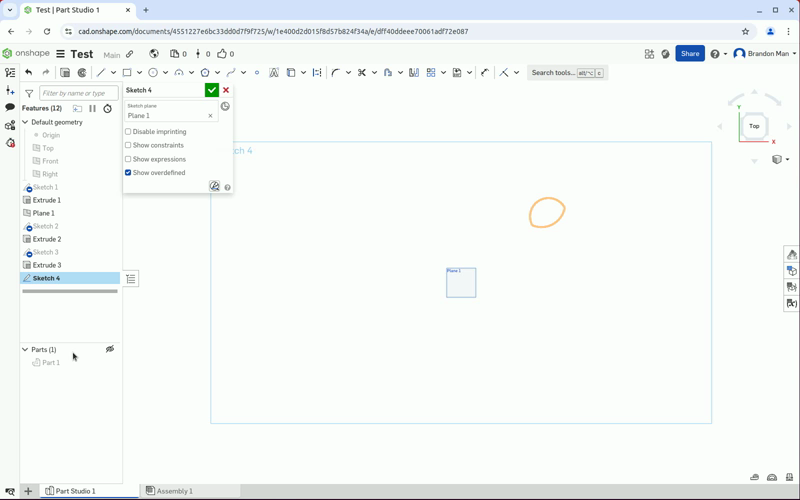
key_down(shift)
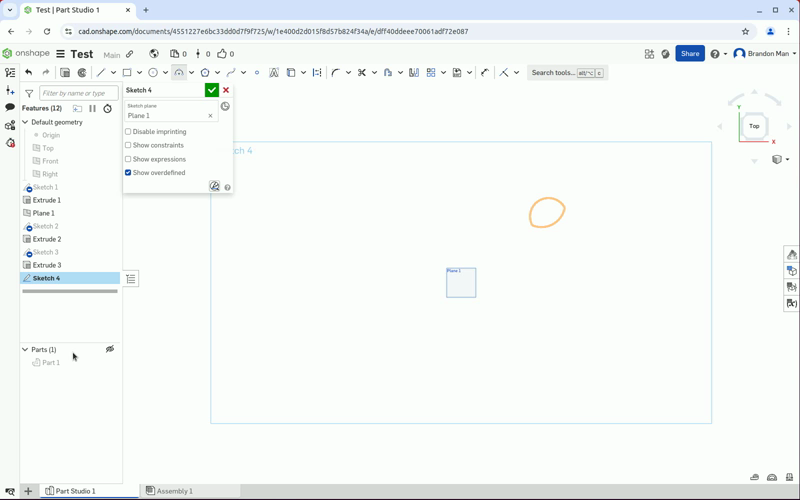
mouse_move(532, 225)
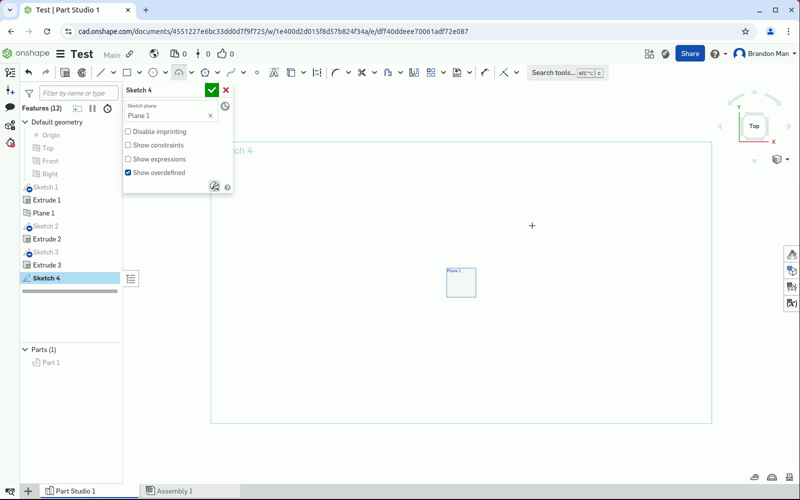
click(532, 225)
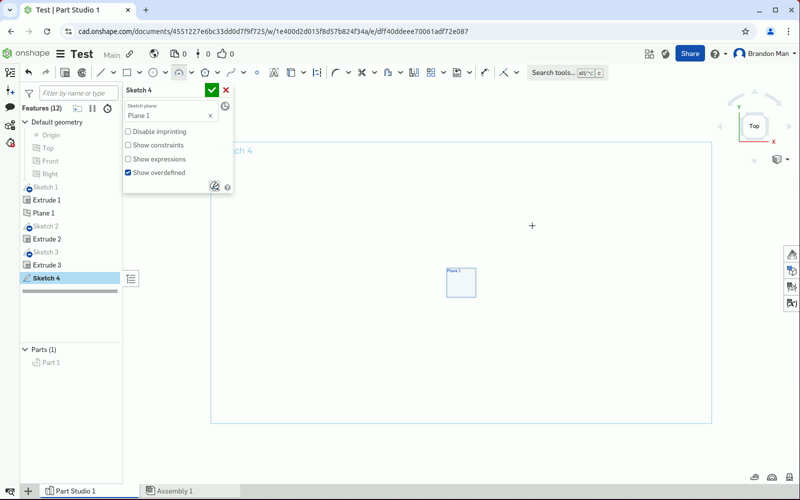
key_up(shift)
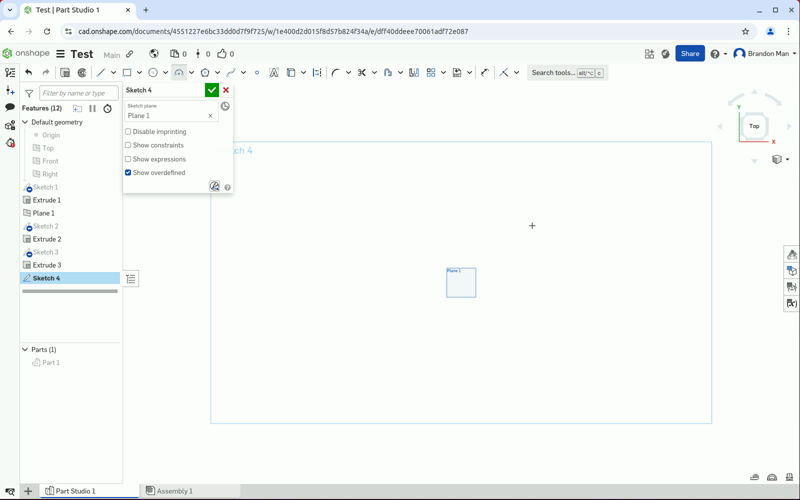
key_down(shift)
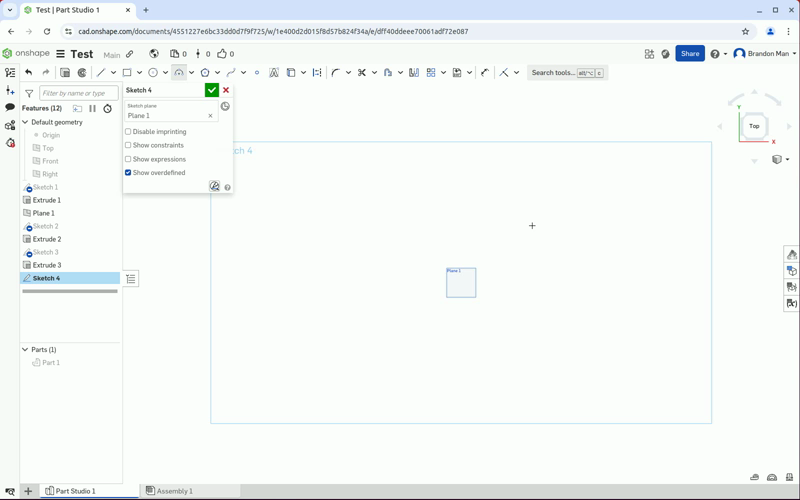
mouse_move(564, 207)
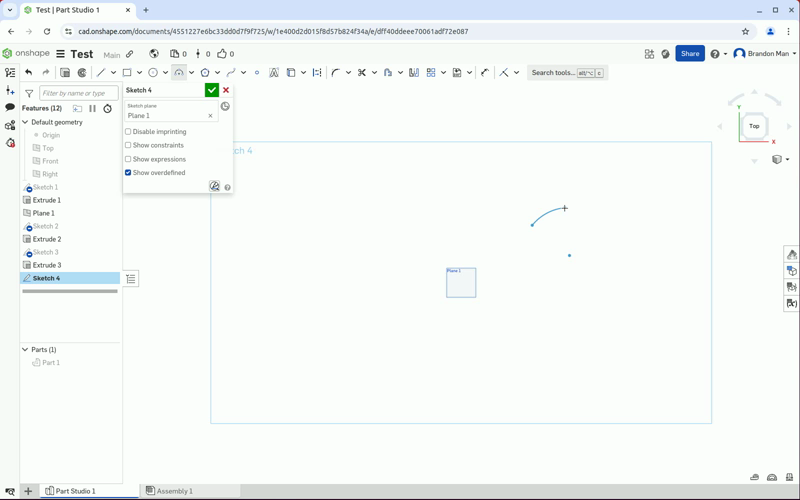
click(564, 207)
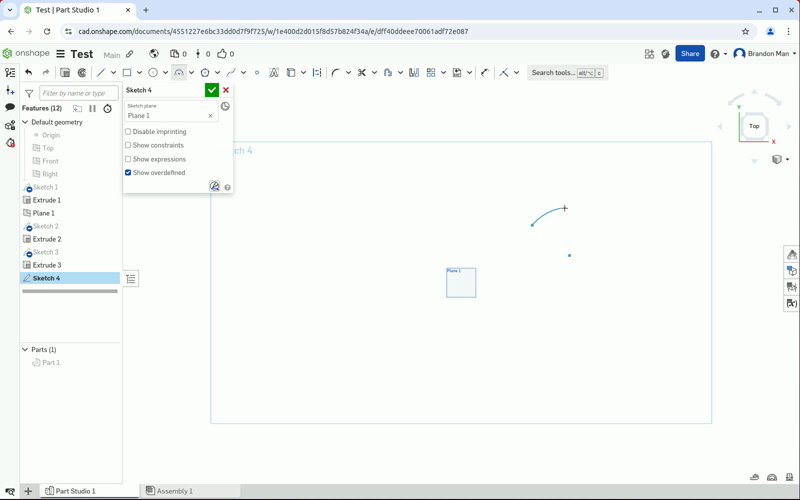
mouse_move(557, 232)
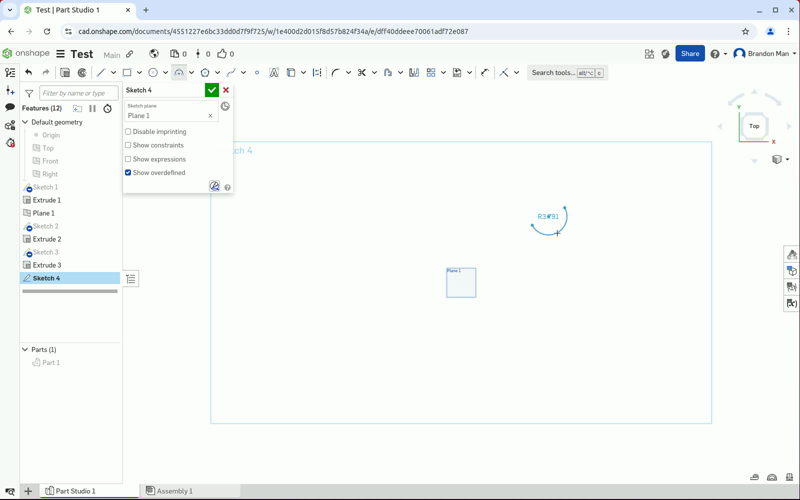
click(557, 232)
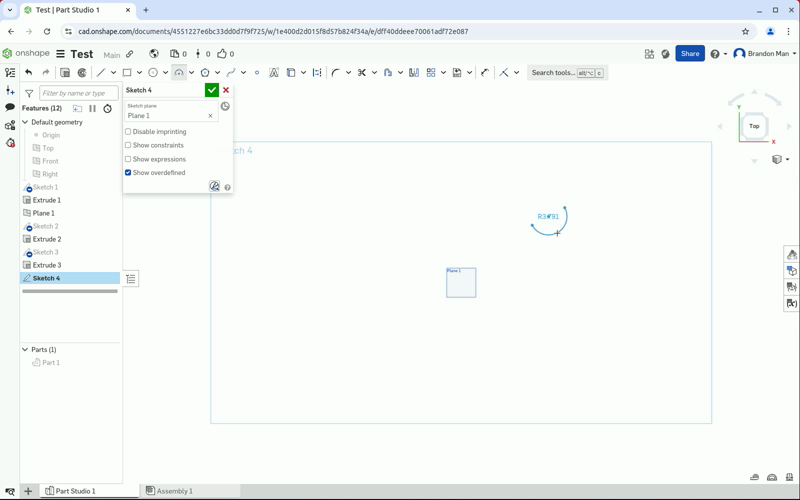
key_up(shift)
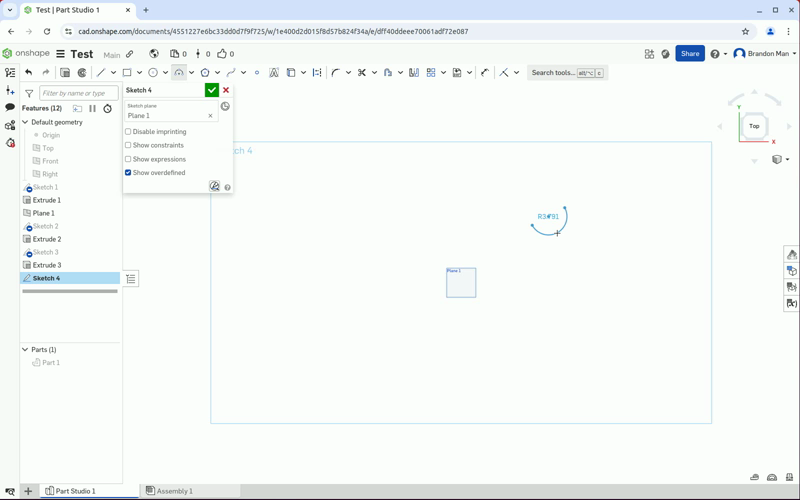
mouse_move(564, 207)
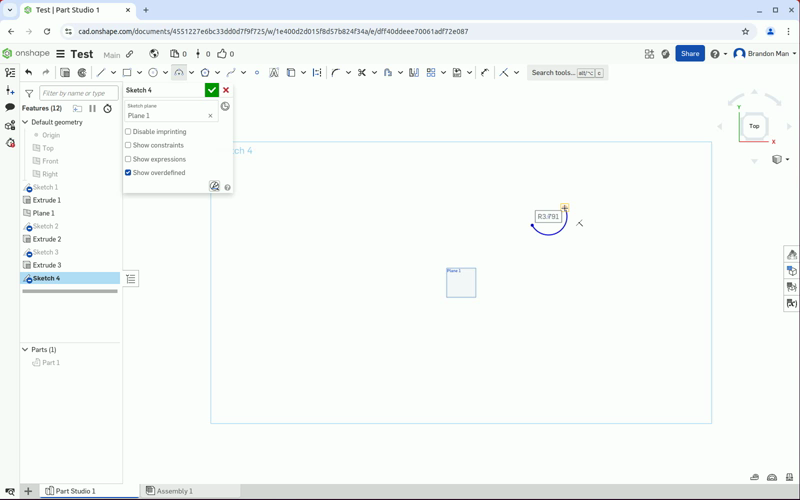
click(564, 207)
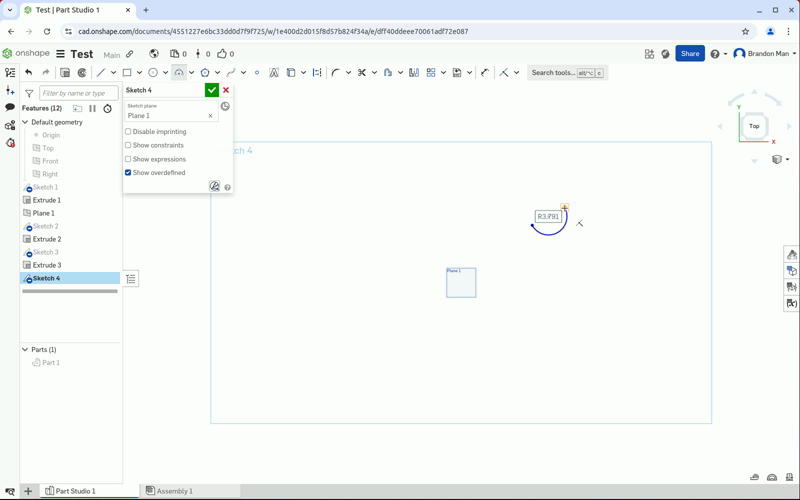
mouse_move(532, 225)
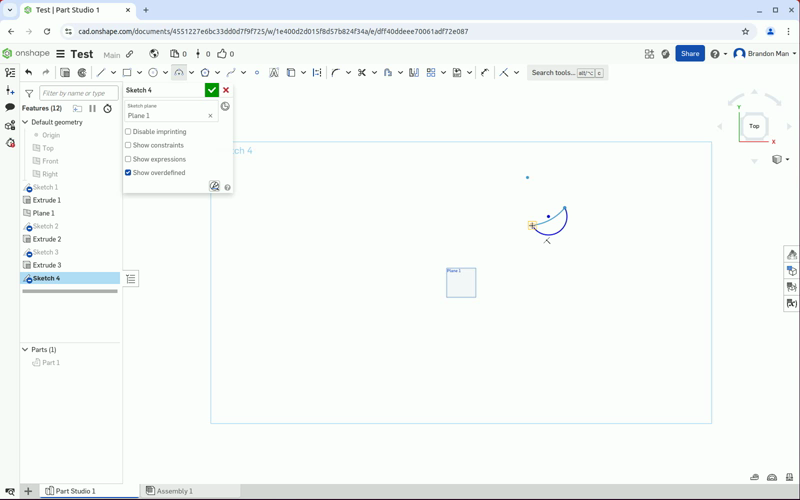
click(532, 225)
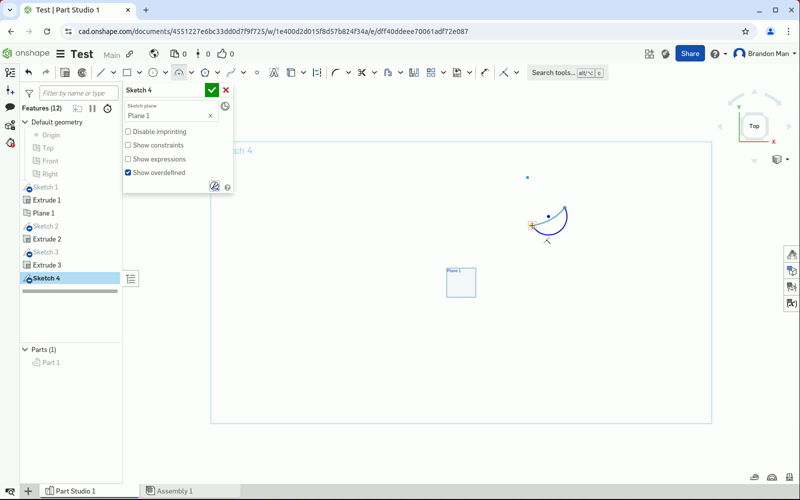
key_down(shift)
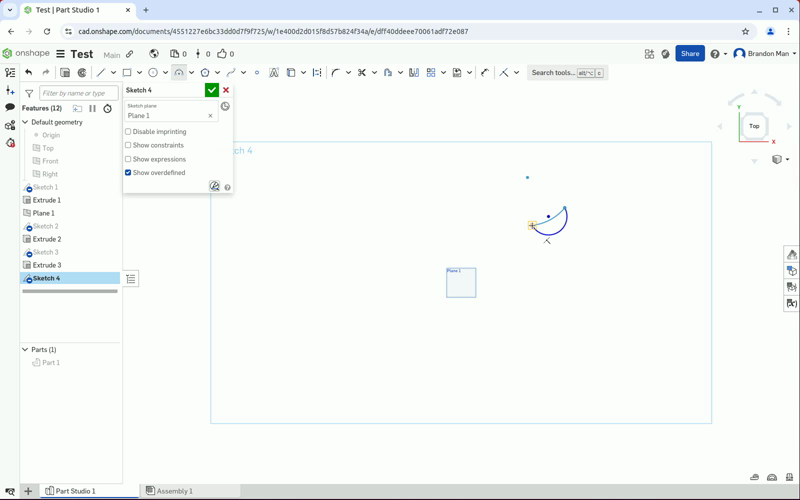
mouse_move(552, 224)
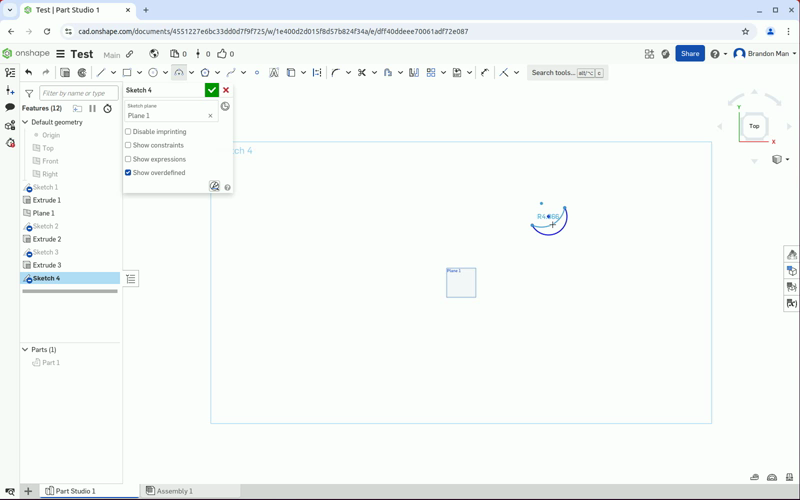
click(552, 224)
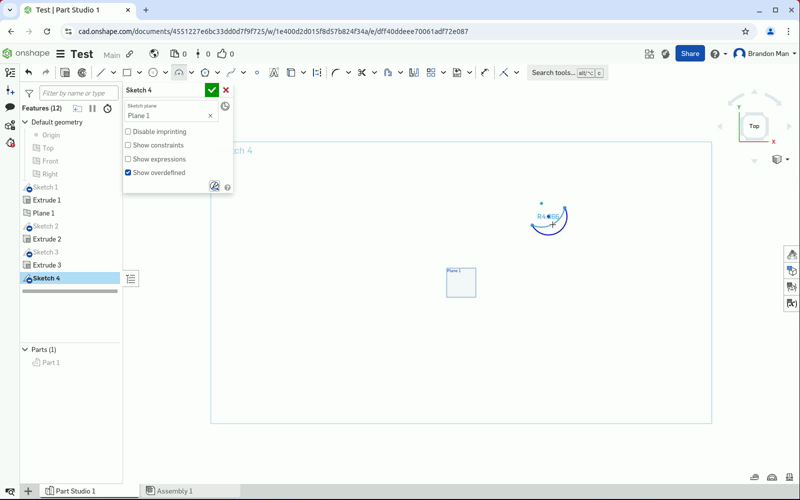
key_up(shift)
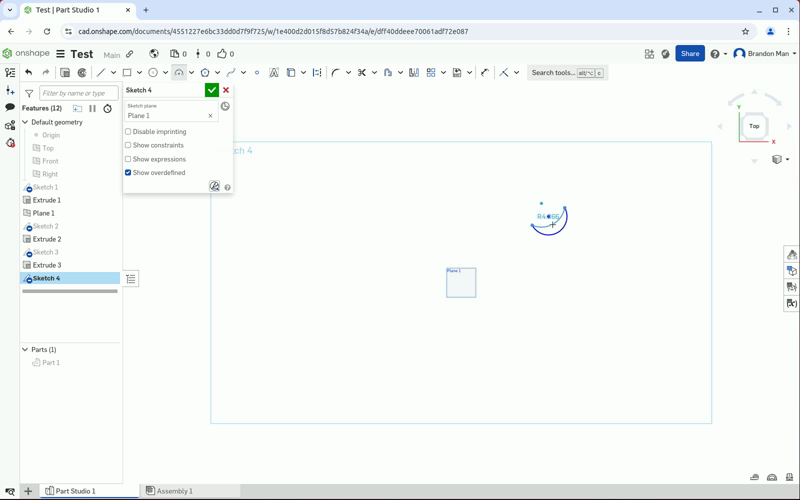
key(esc)
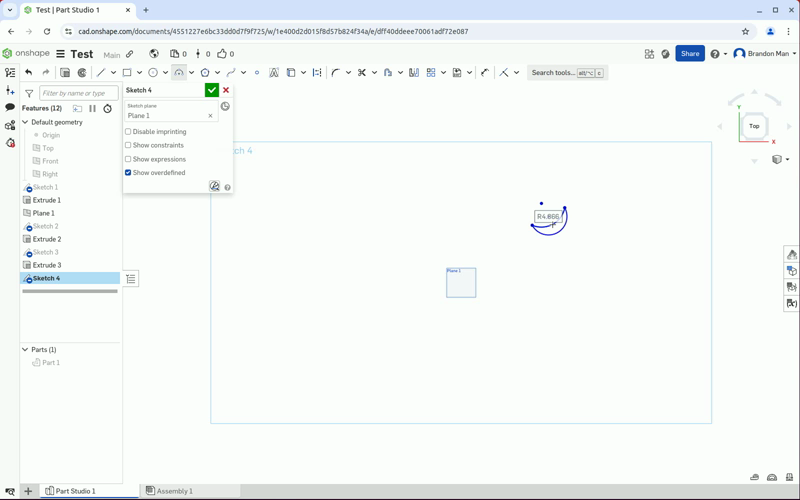
mouse_move(553, 231)
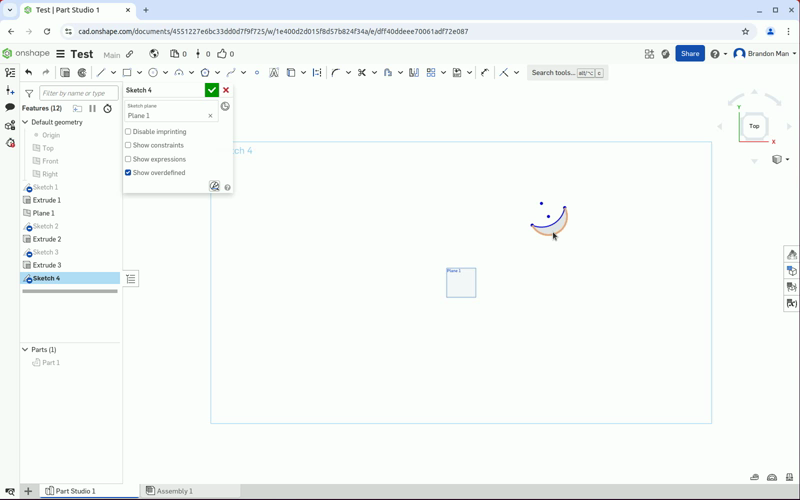
scroll(6)
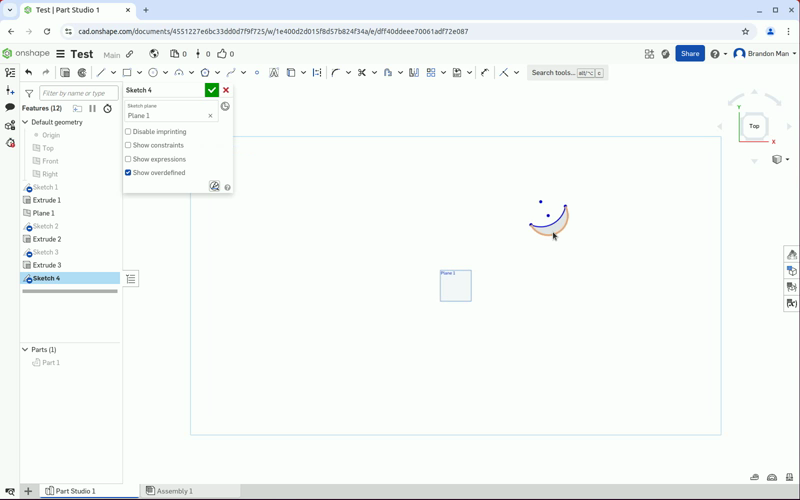
scroll(6)
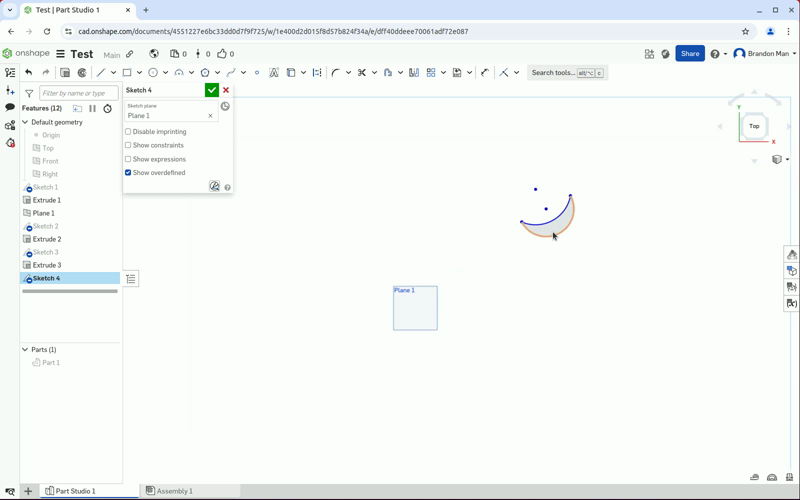
scroll(6)
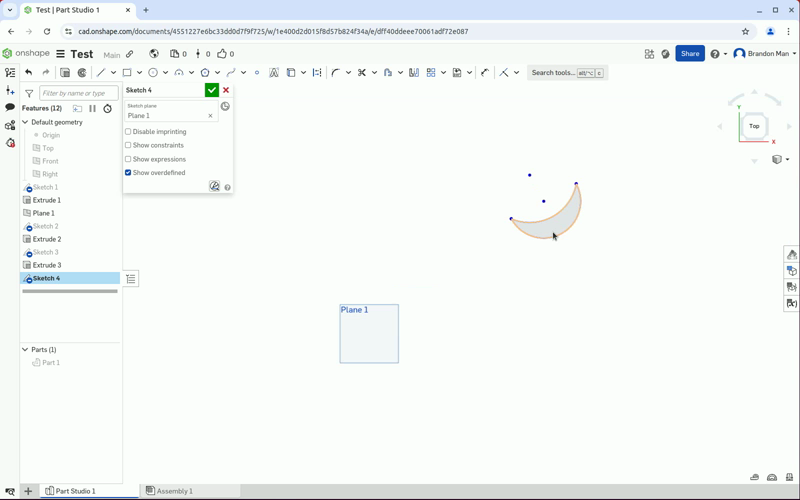
scroll(6)
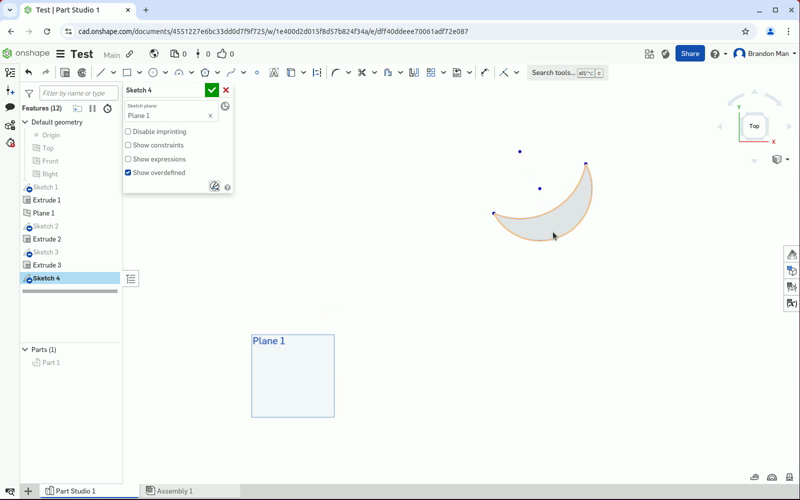
scroll(6)
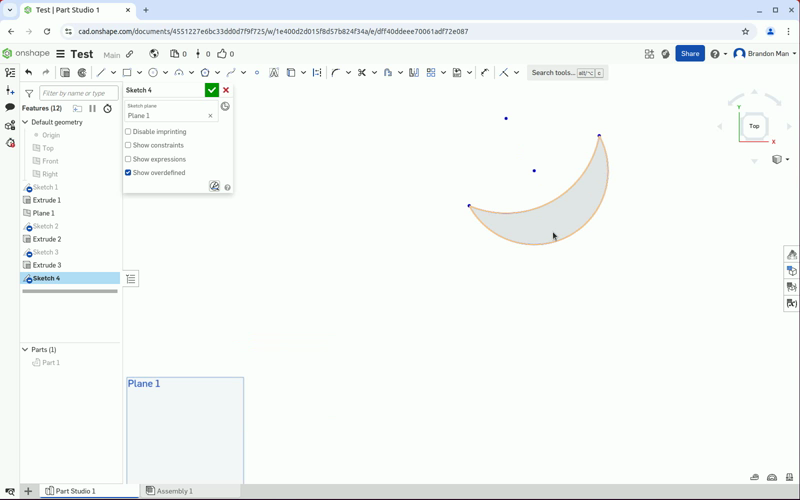
scroll(6)
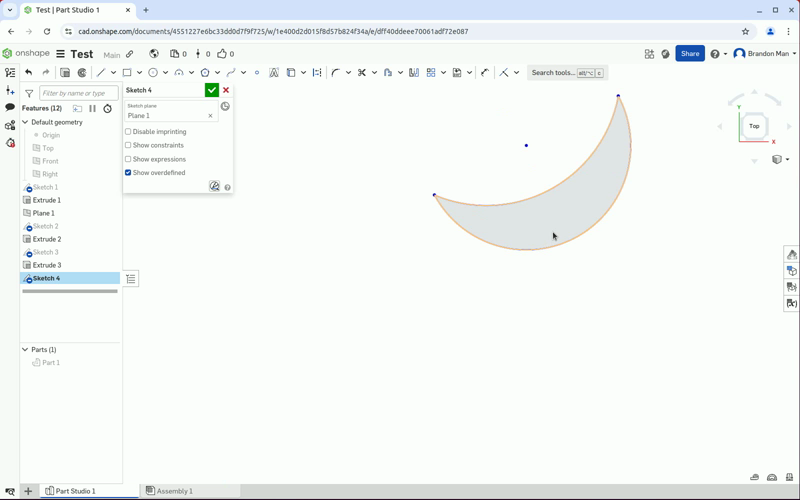
scroll(6)
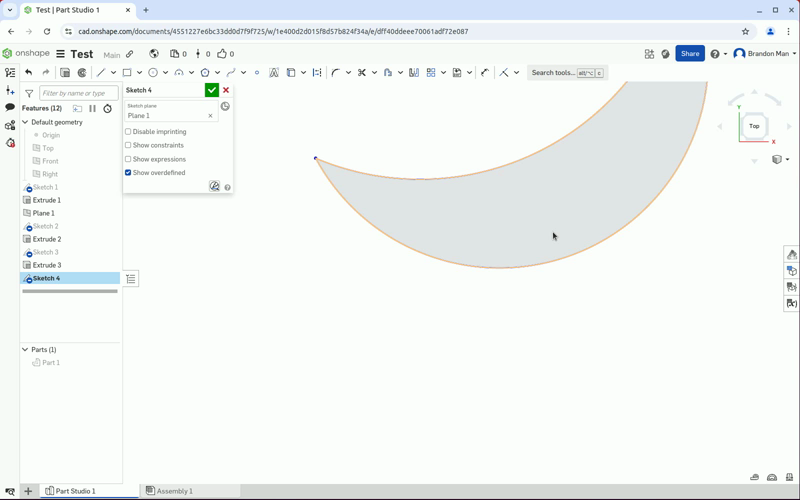
click(553, 231)
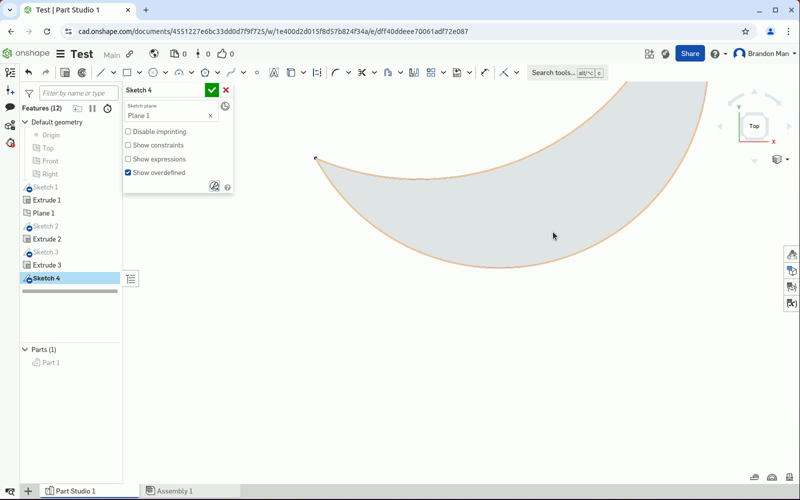
scroll(-6)
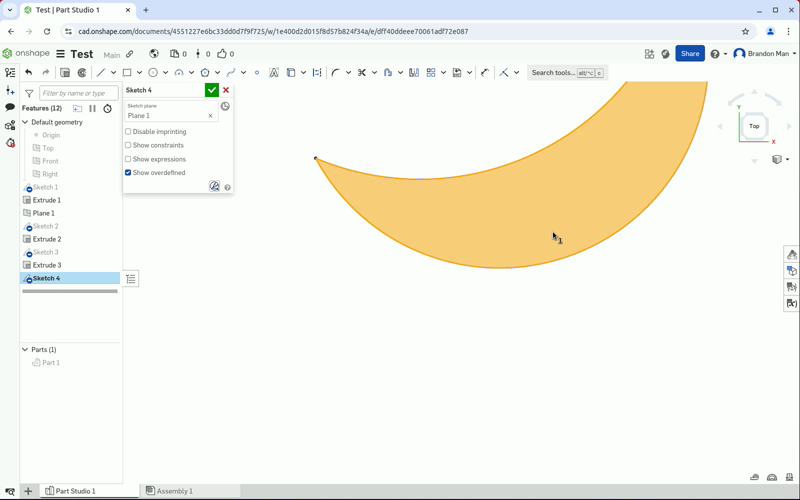
scroll(-6)
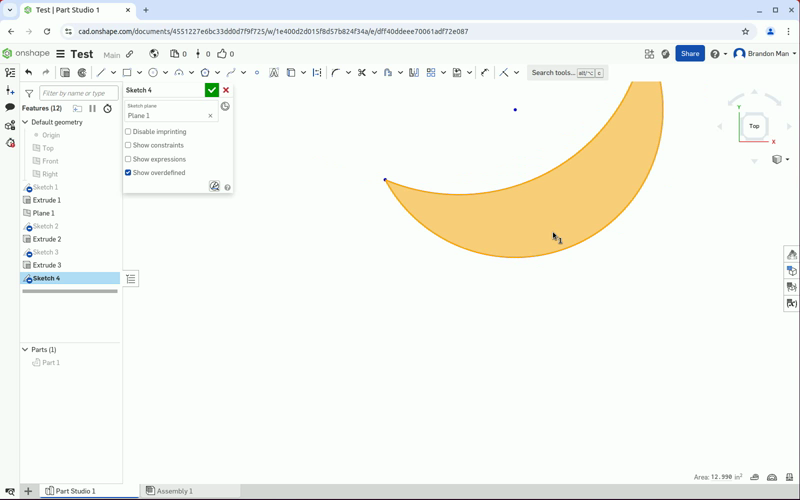
scroll(-6)
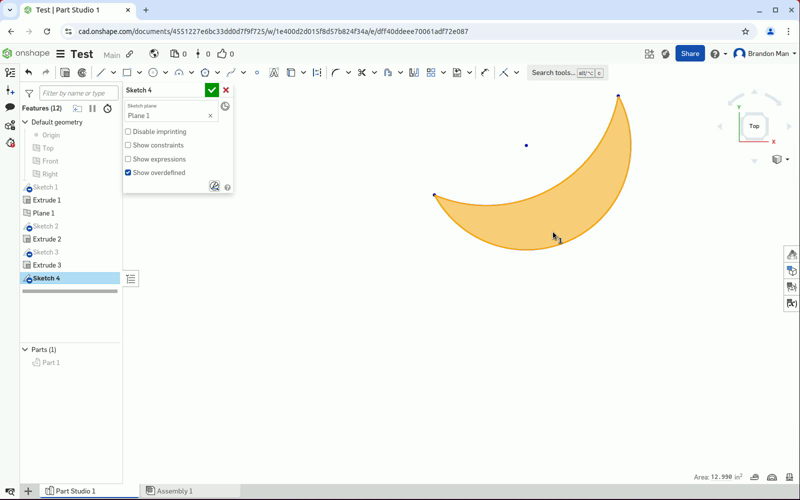
scroll(-6)
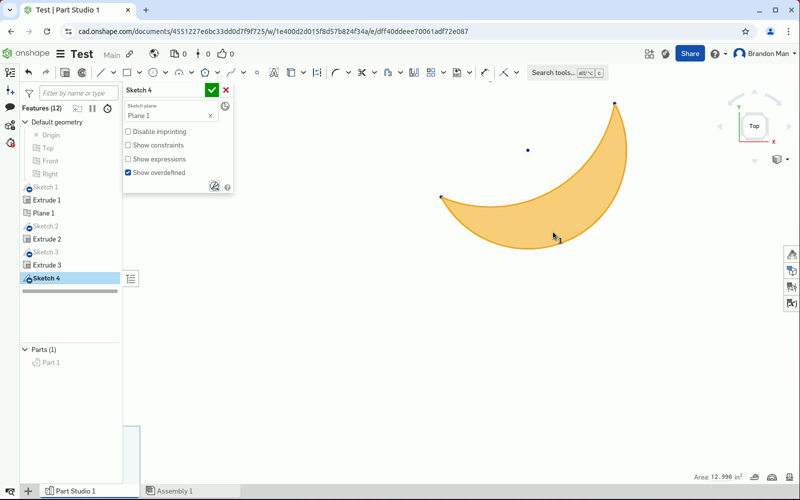
scroll(-6)
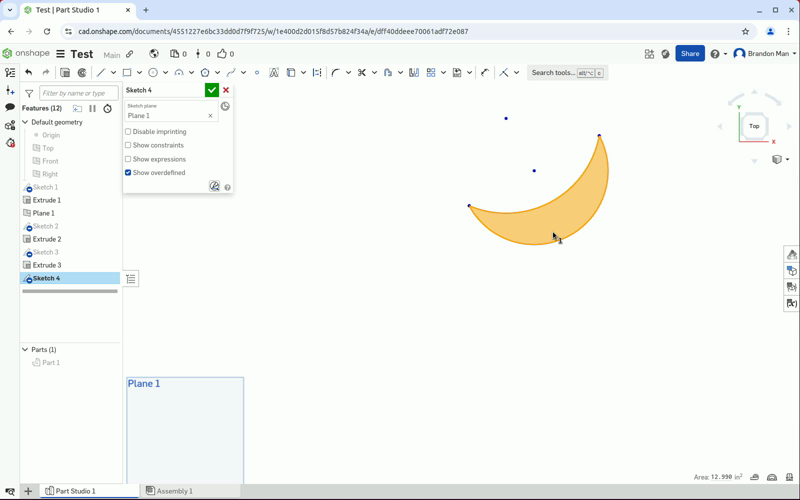
scroll(-6)
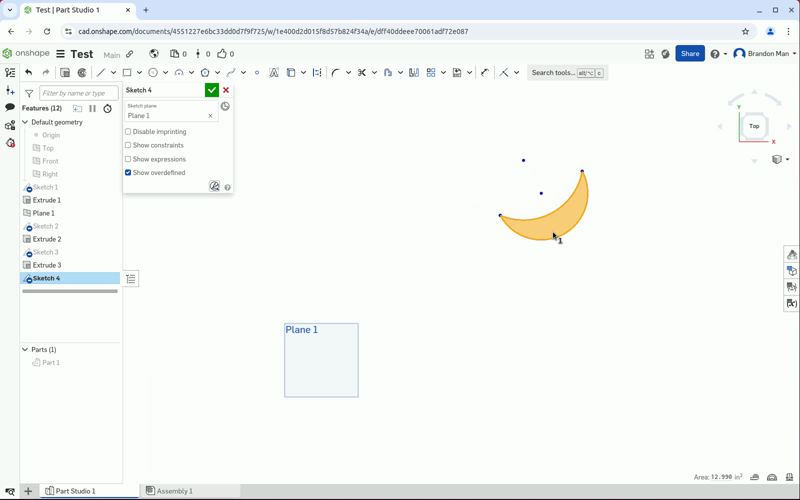
scroll(-6)
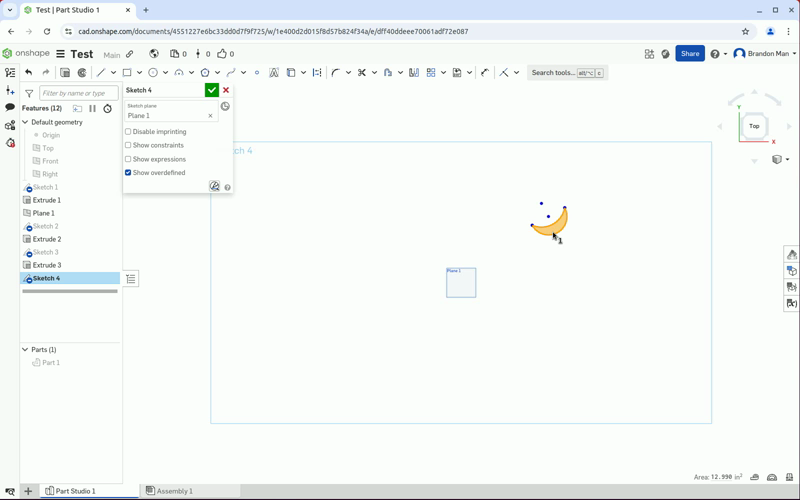
mouse_move(73, 352)
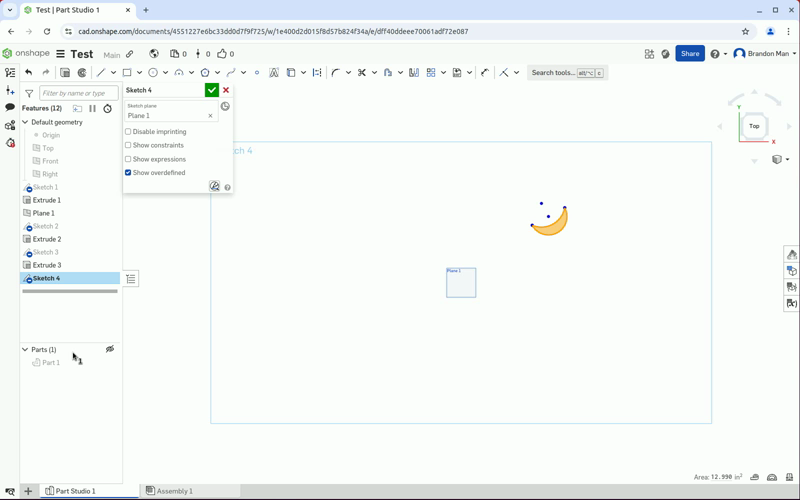
key(shift+y)
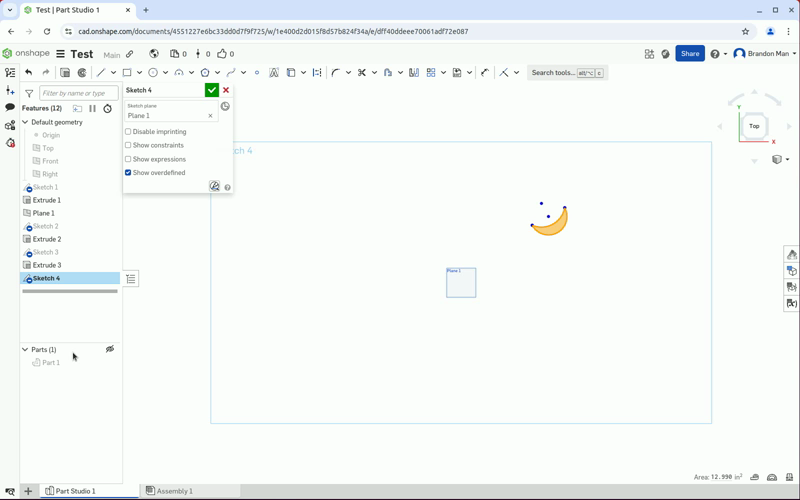
key(shift+e)
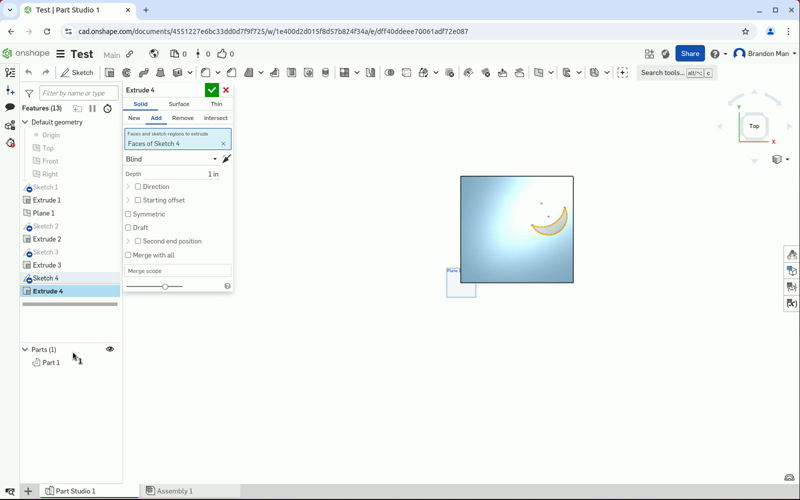
mouse_move(143, 106)
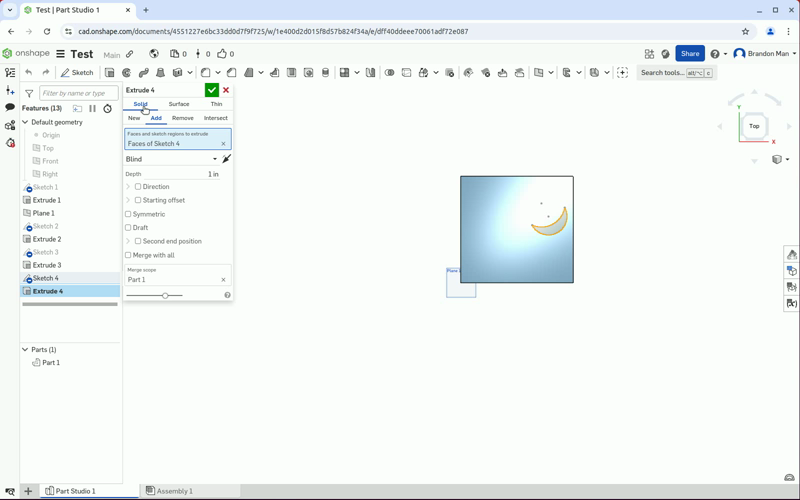
click(143, 106)
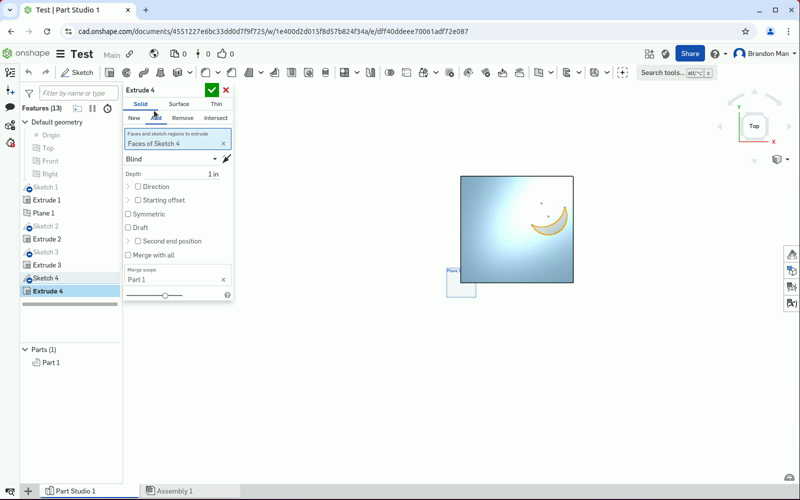
mouse_move(186, 120)
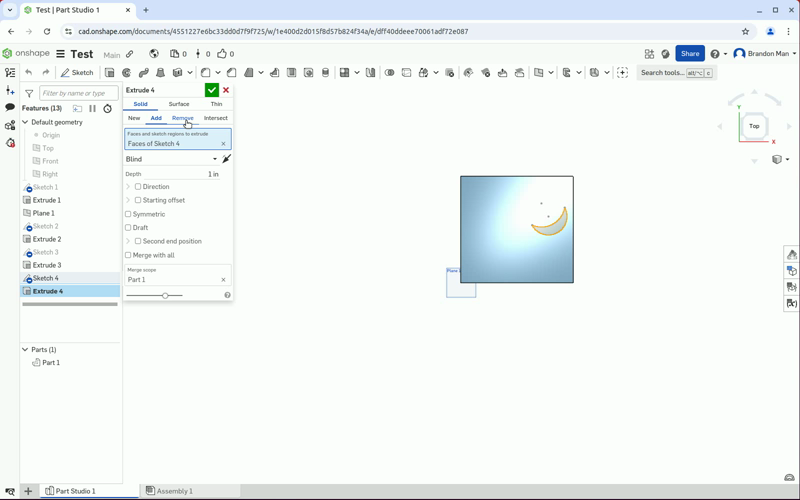
click(186, 120)
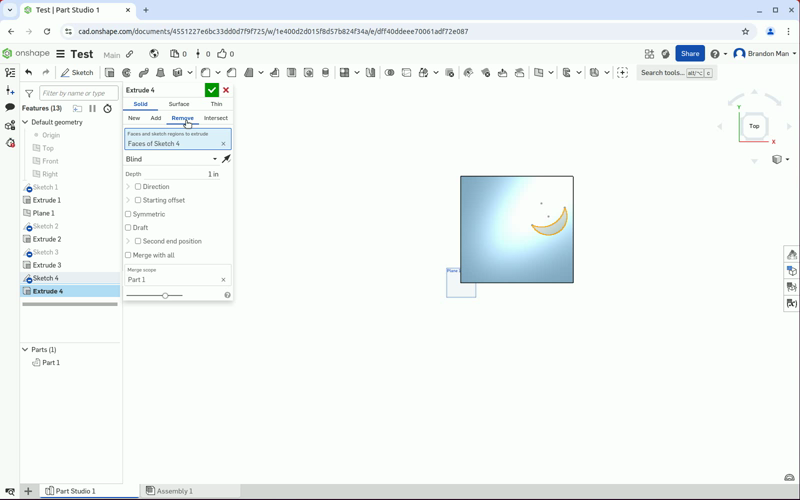
key(tab, 4)
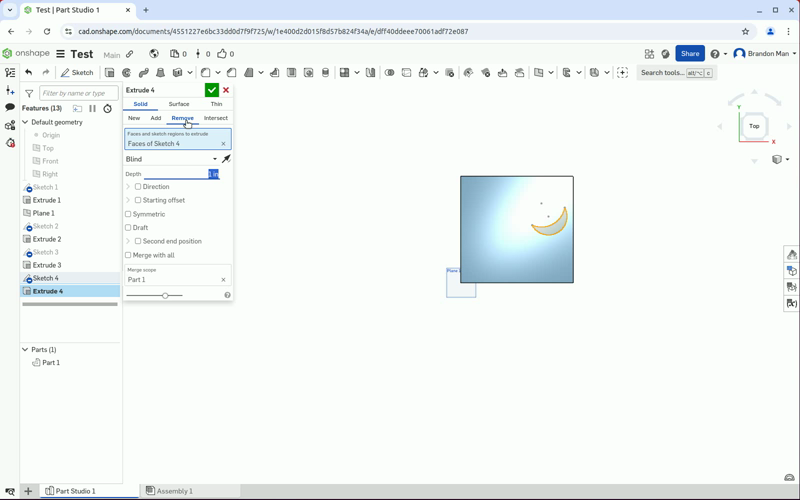
text(1.926)
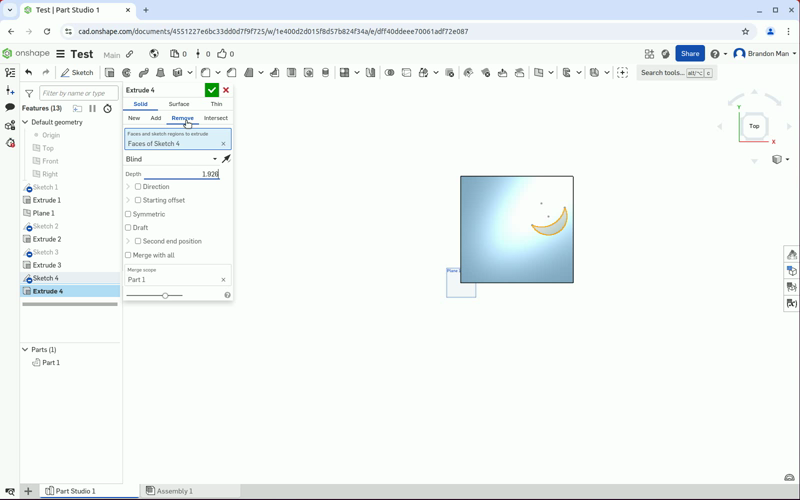
key(tab, 6)
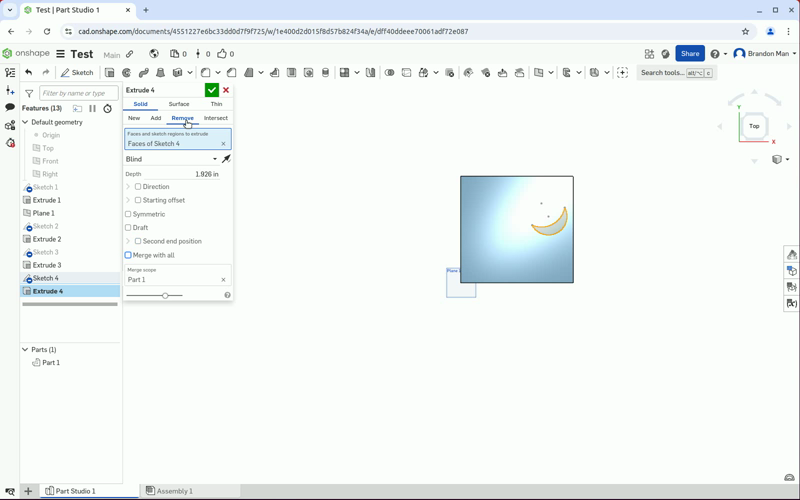
key(space)
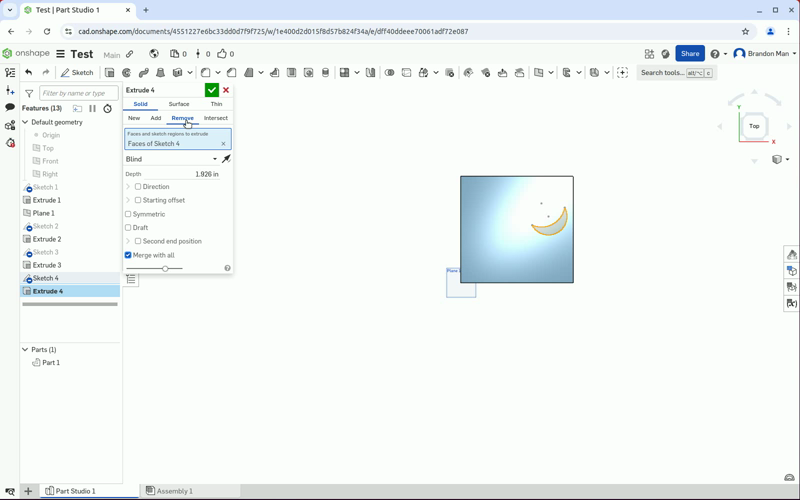
key(enter)
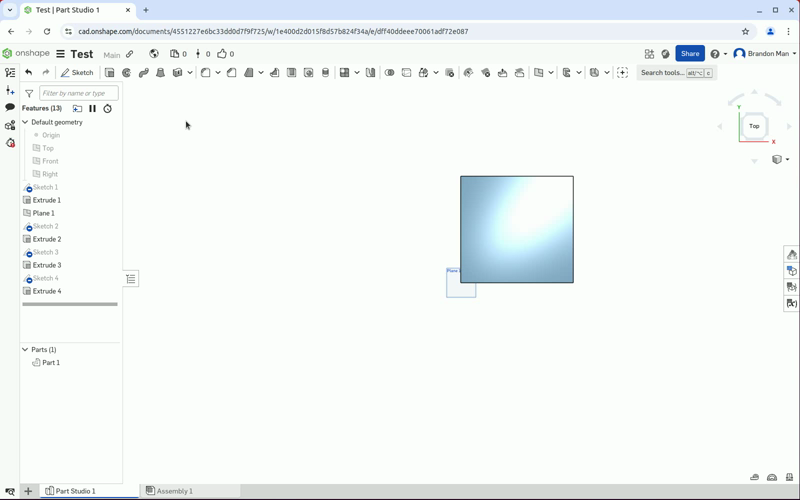
key(shift+h)
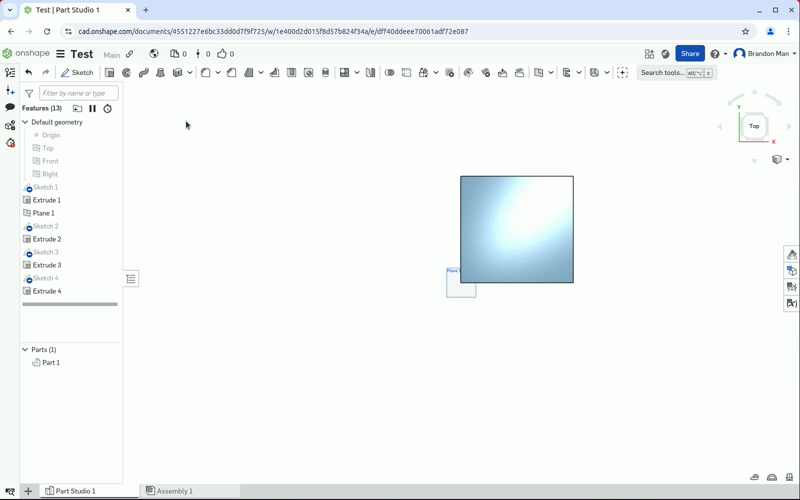
key(shift+h)
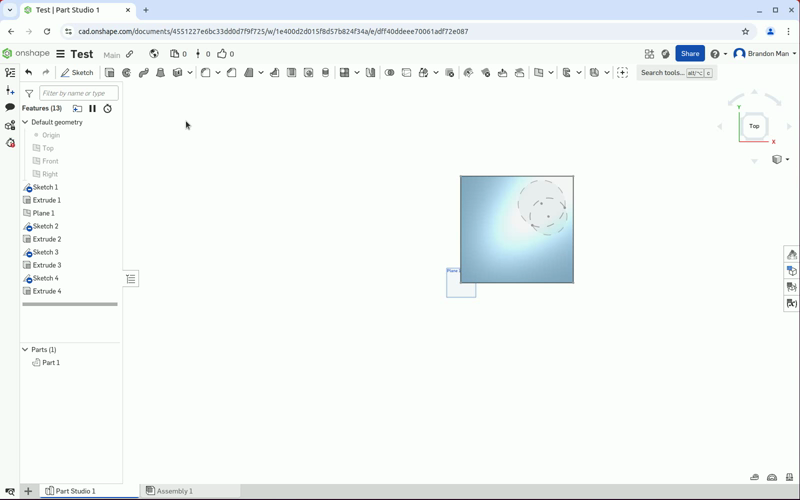
key(shift+7)
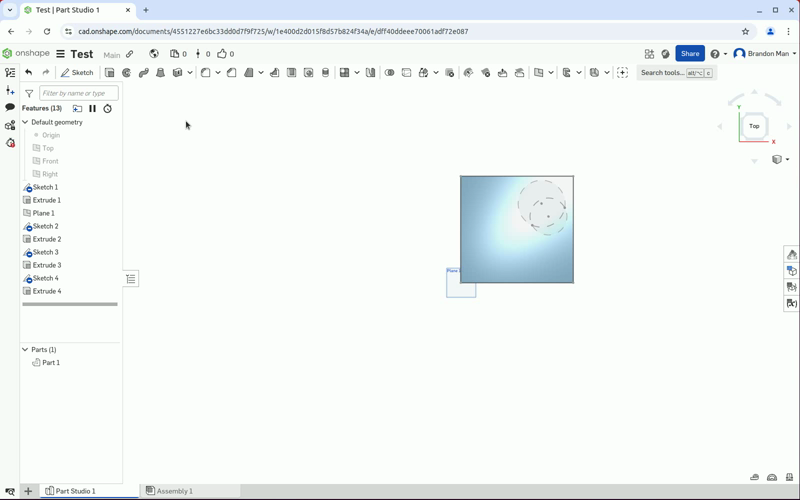
key(up, 3)
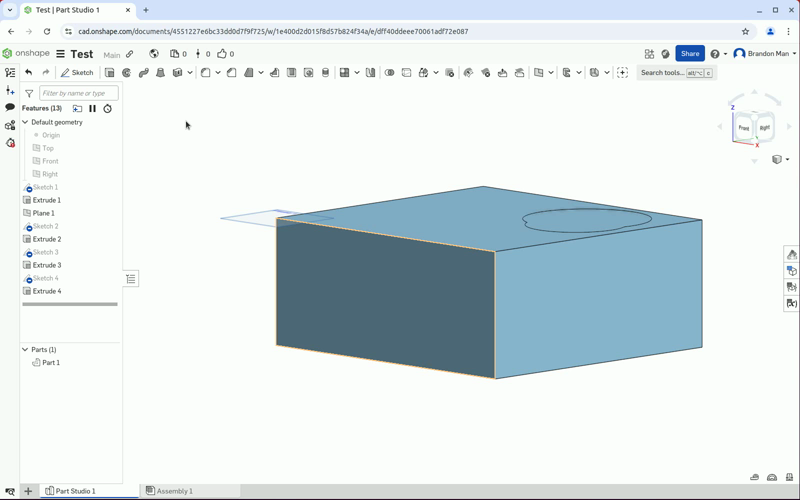
key(left, 3)
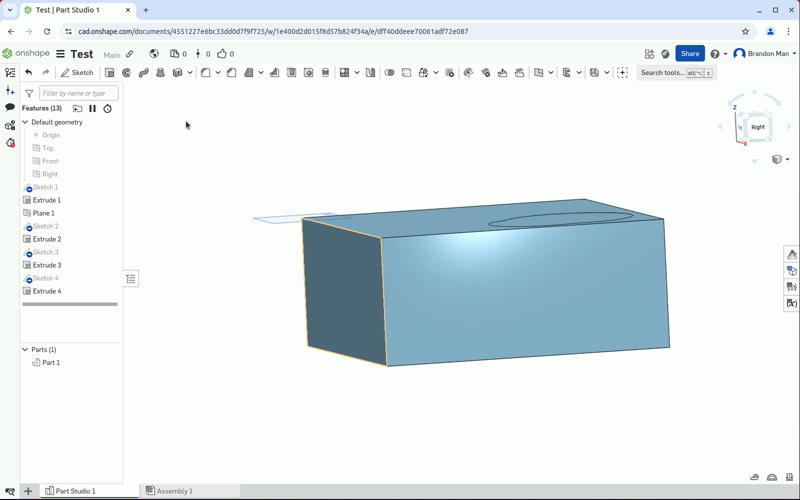
key(right, 3)
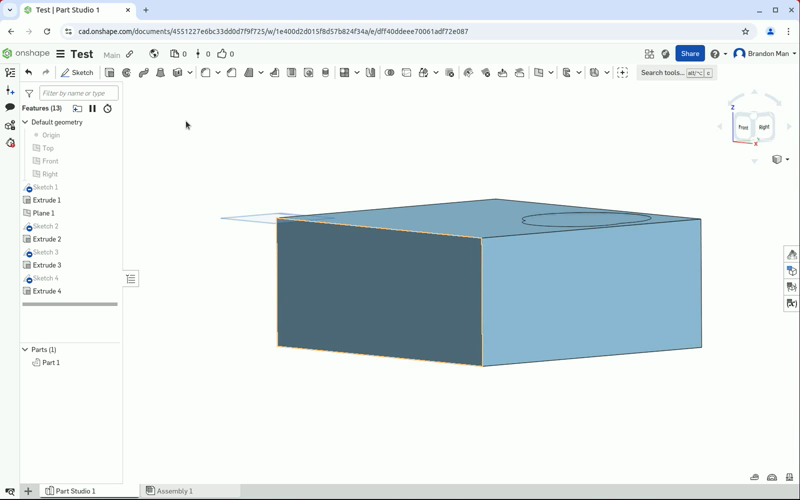
key(down, 3)
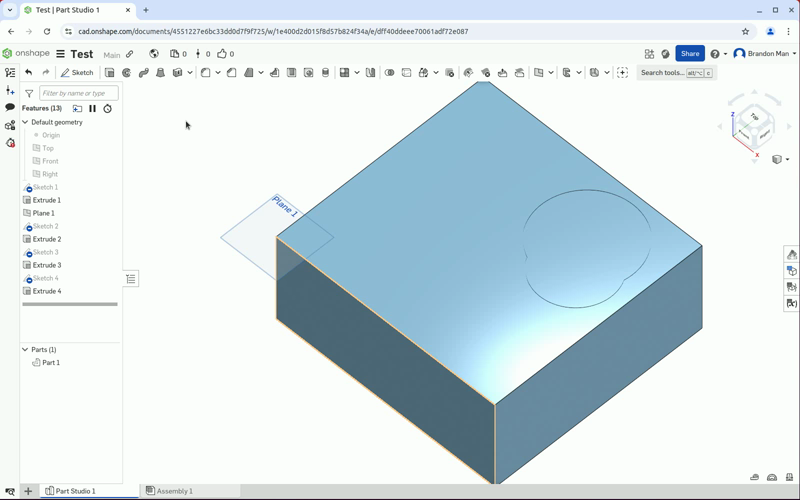
mouse_move(73, 189)
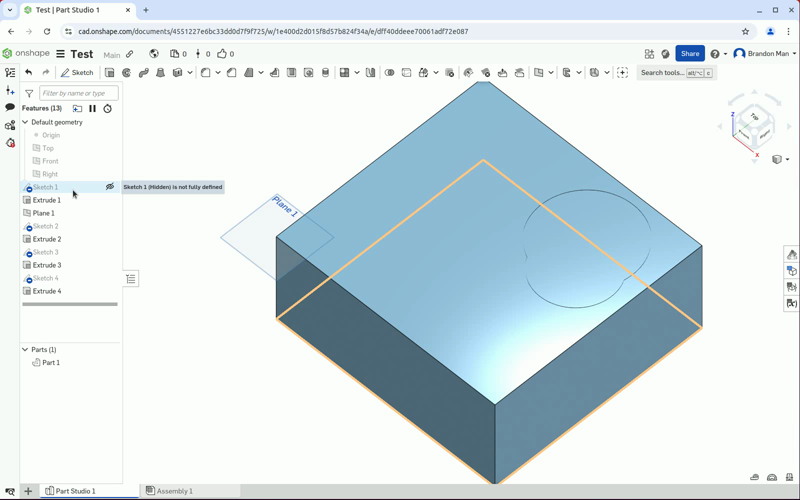
click(73, 189)